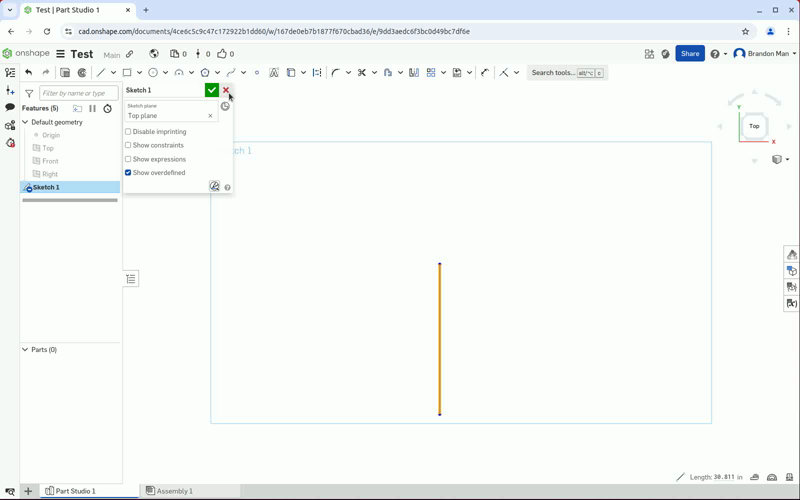
key(shift+h)
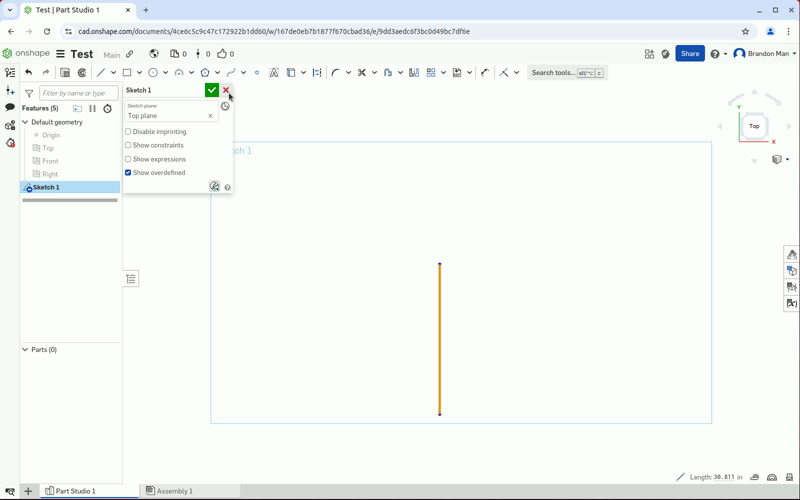
key(shift+s)
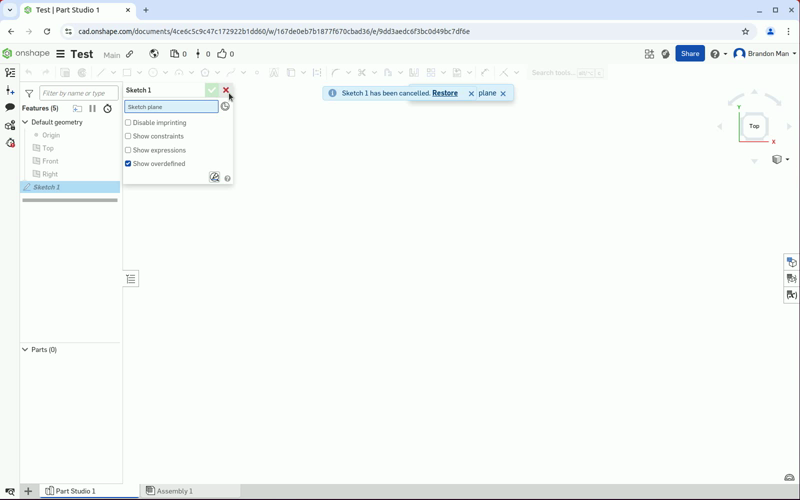
mouse_move(73, 150)
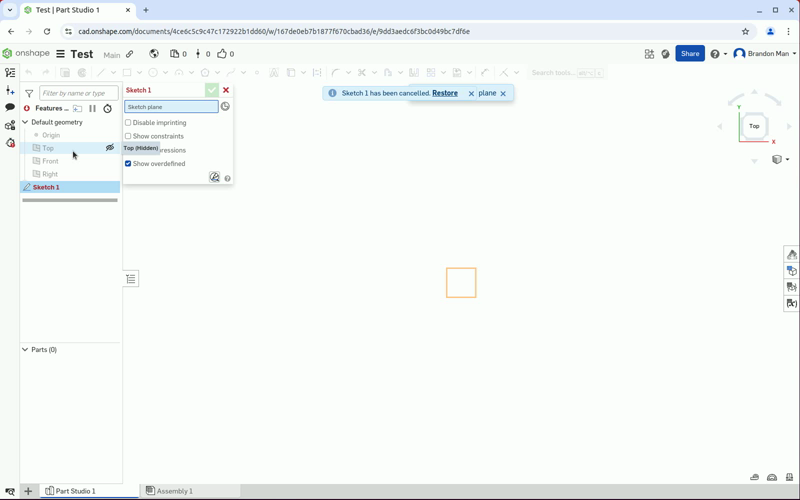
click(73, 150)
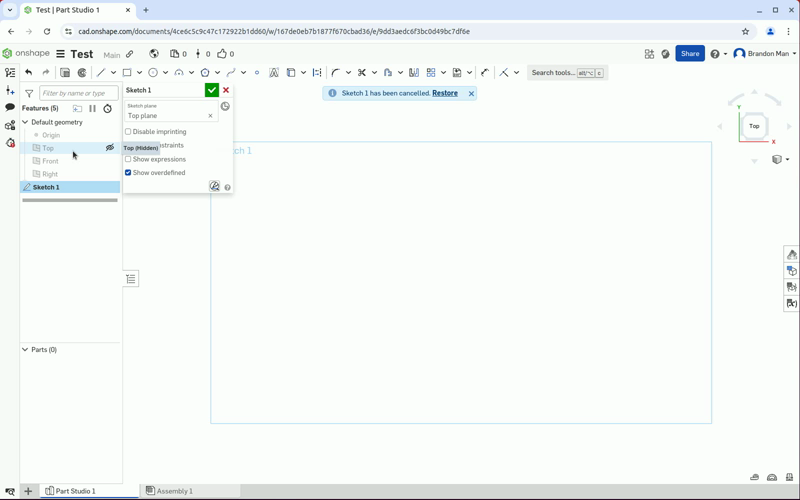
mouse_move(73, 352)
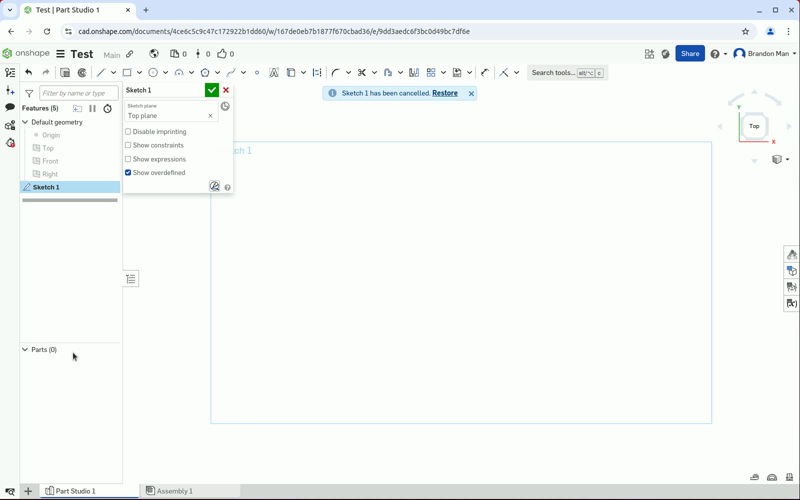
key(y)
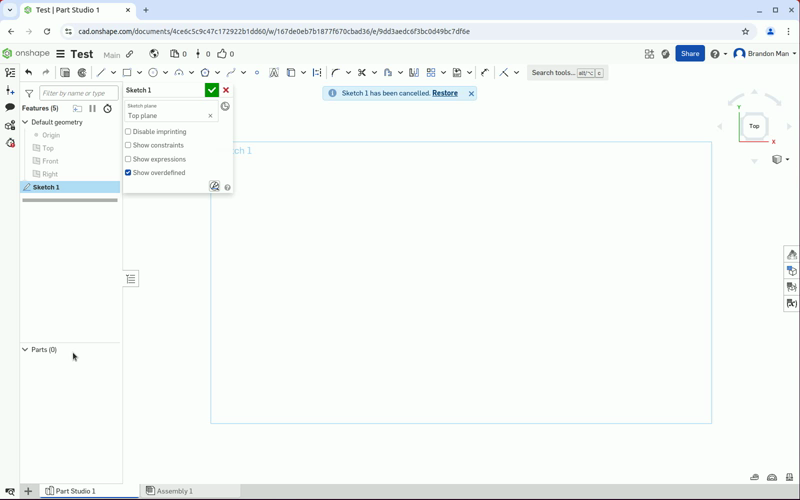
key(c)
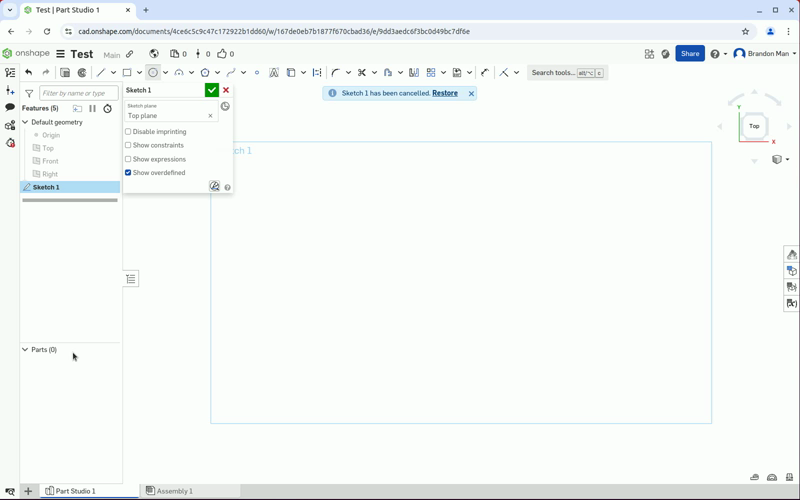
key_down(shift)
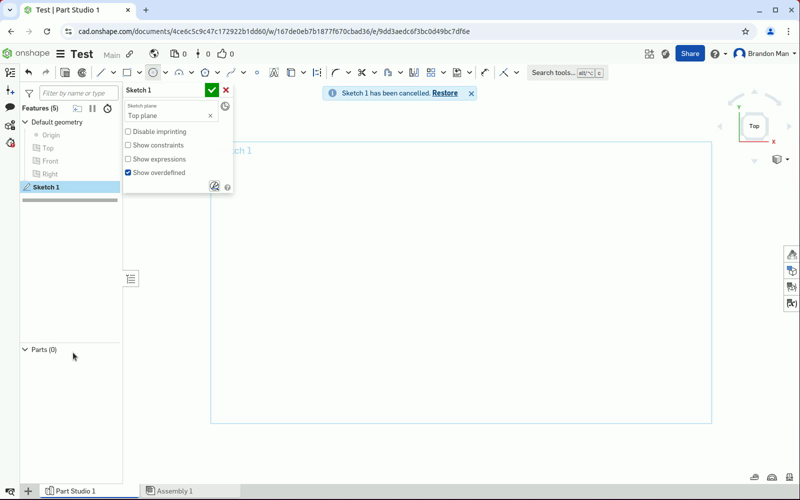
mouse_move(461, 282)
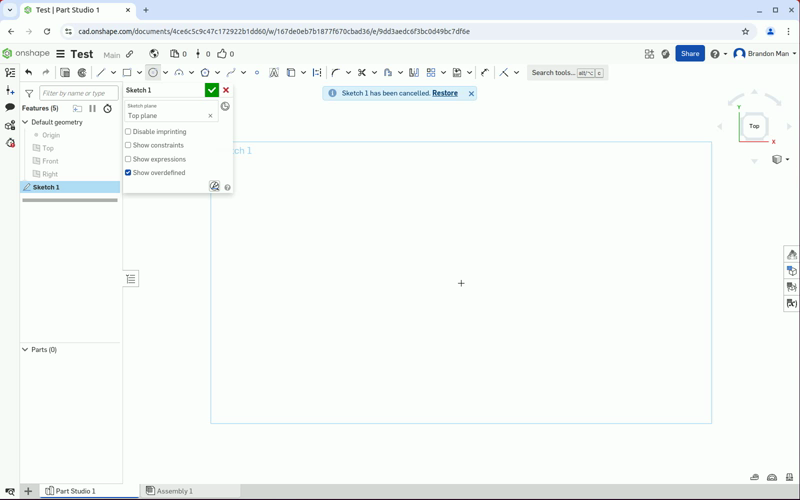
click(461, 282)
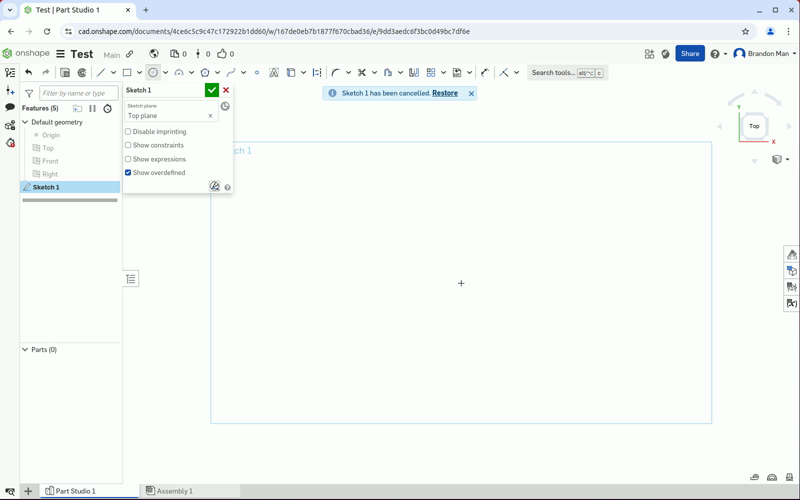
key_up(shift)
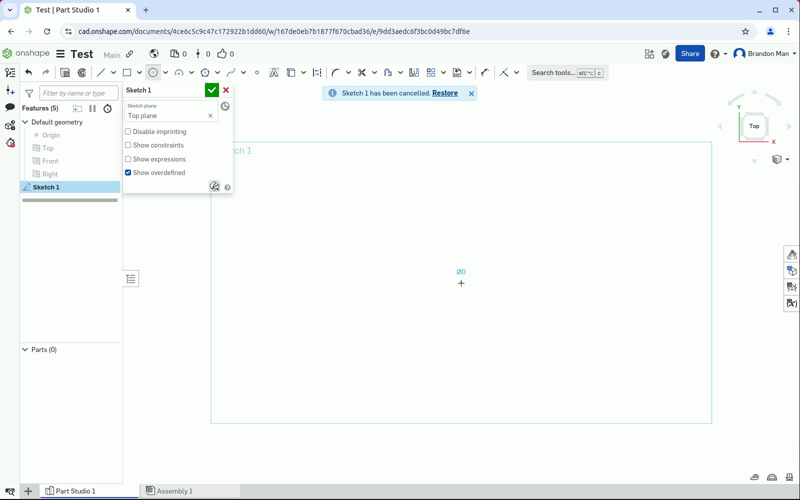
mouse_move(574, 282)
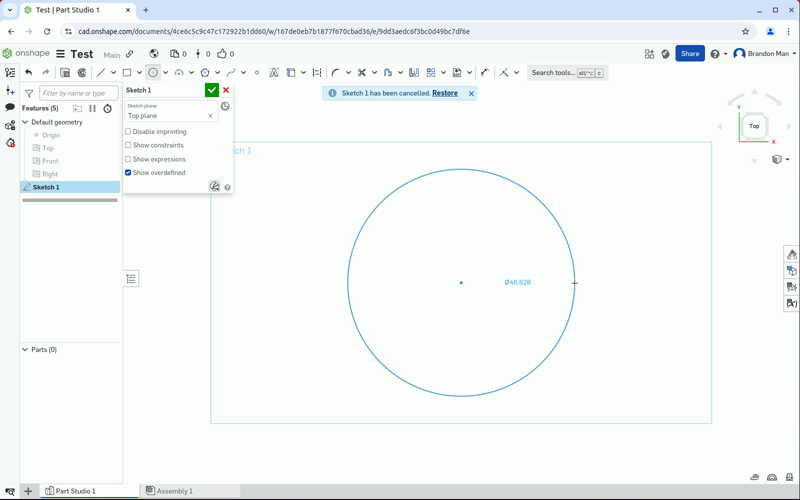
click(574, 282)
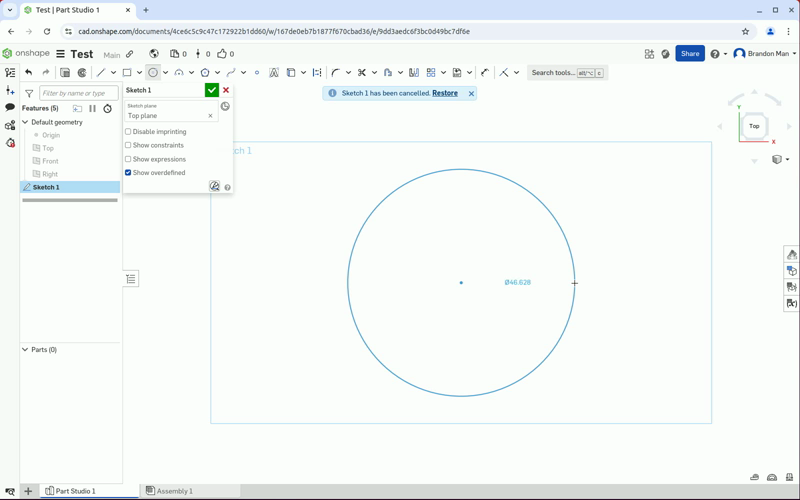
key(esc)
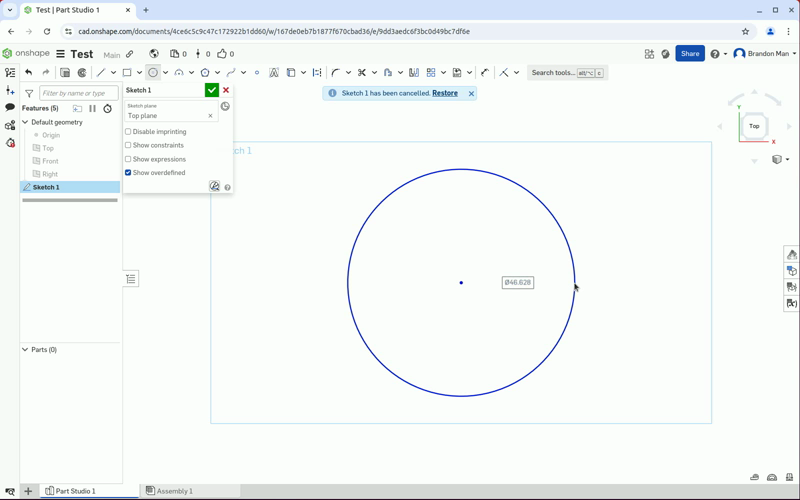
key(c)
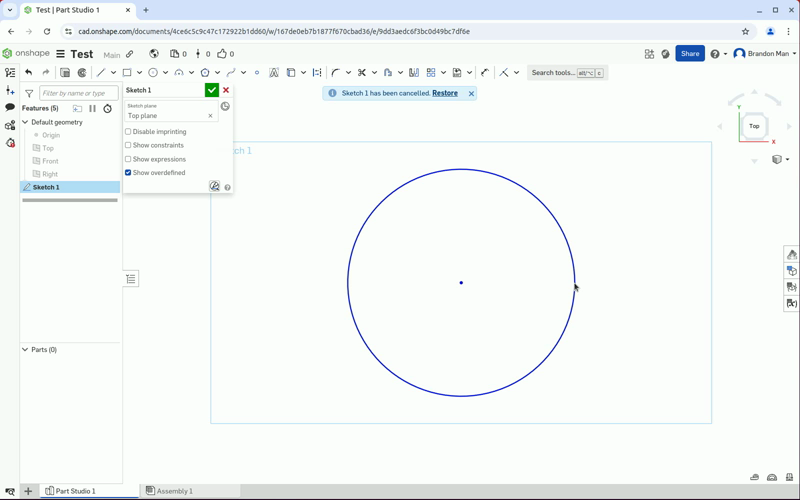
key_down(shift)
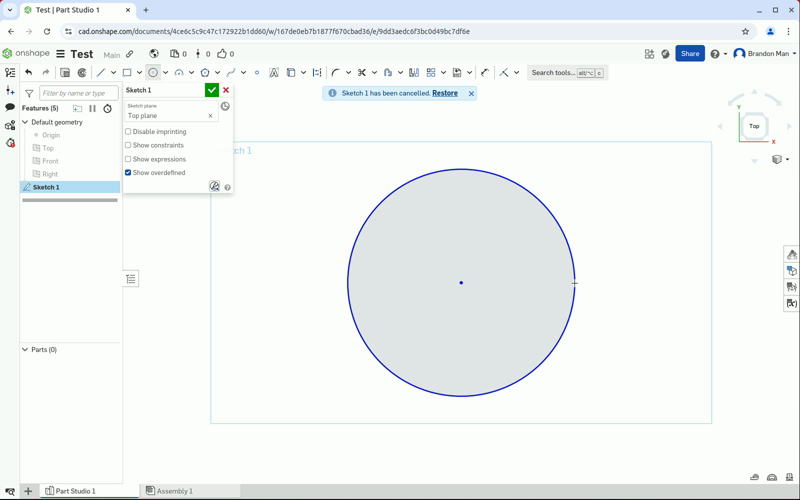
mouse_move(461, 282)
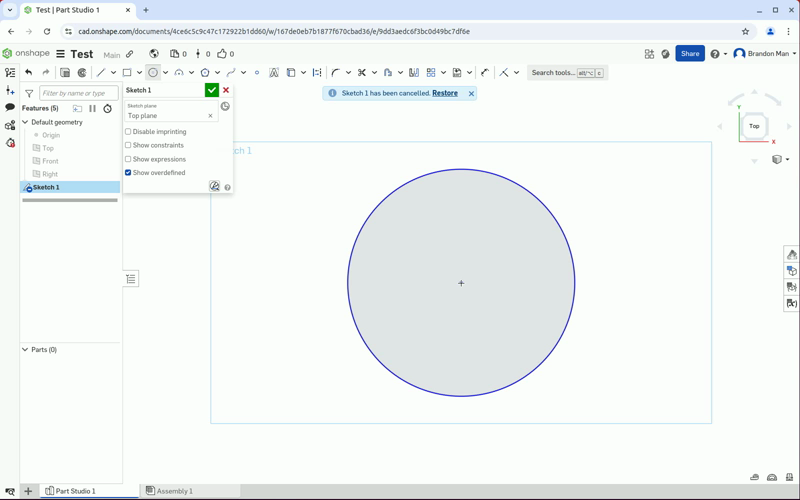
click(461, 282)
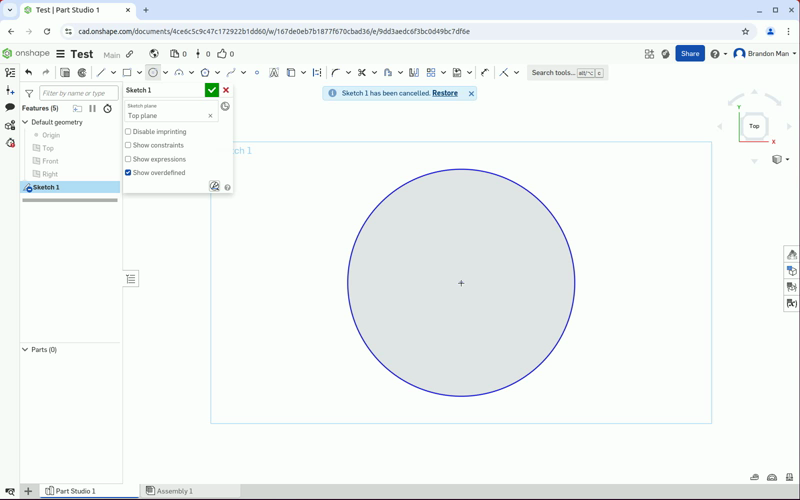
key_up(shift)
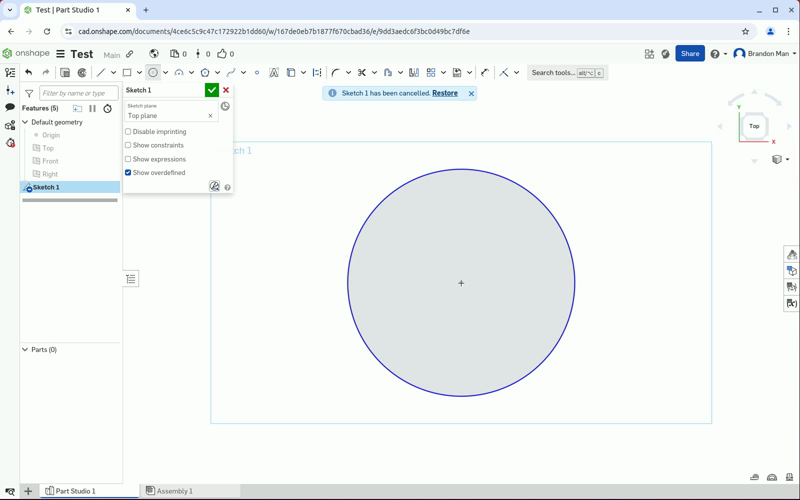
mouse_move(529, 282)
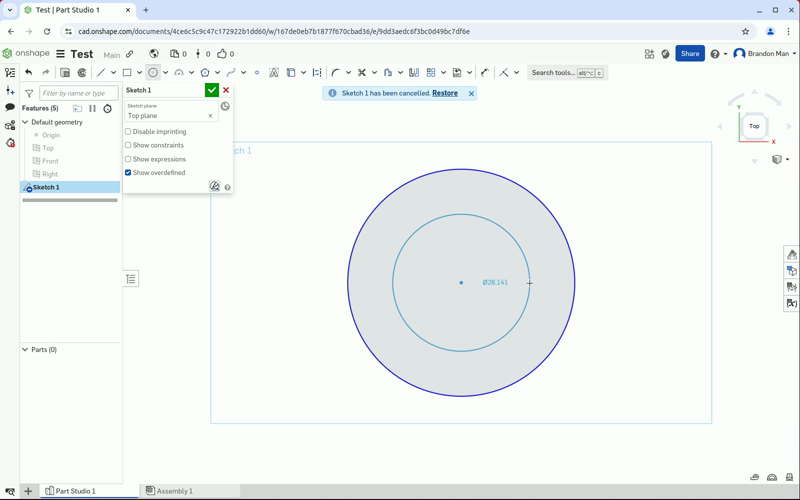
click(529, 282)
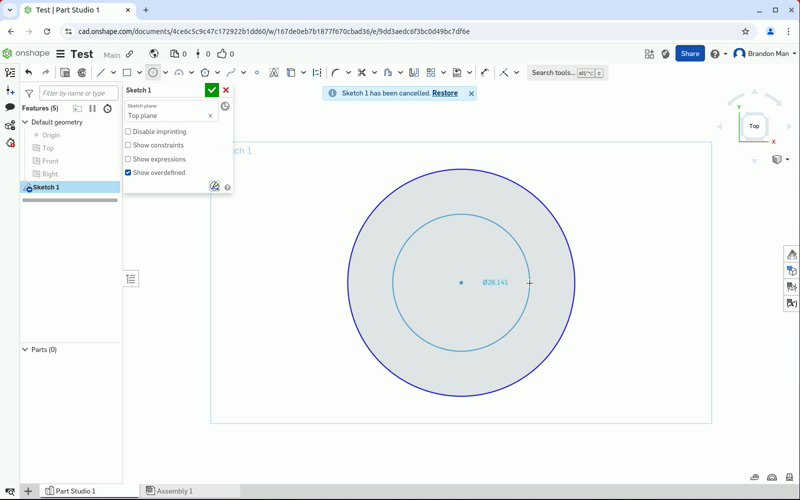
key(esc)
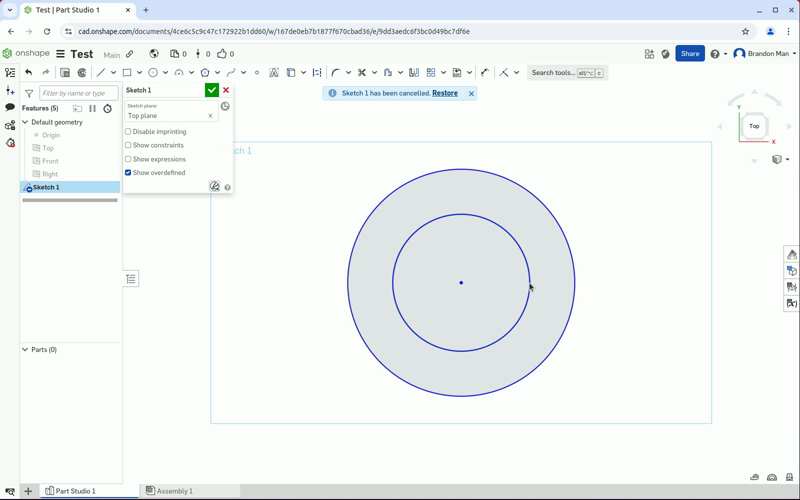
mouse_move(547, 277)
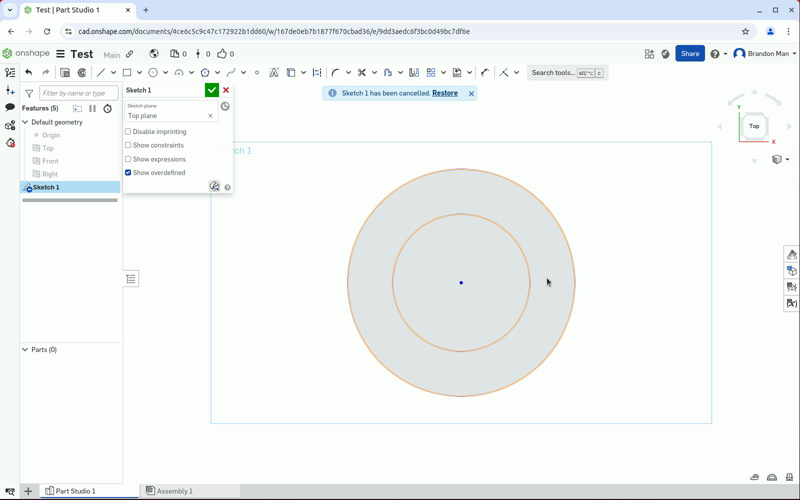
click(547, 277)
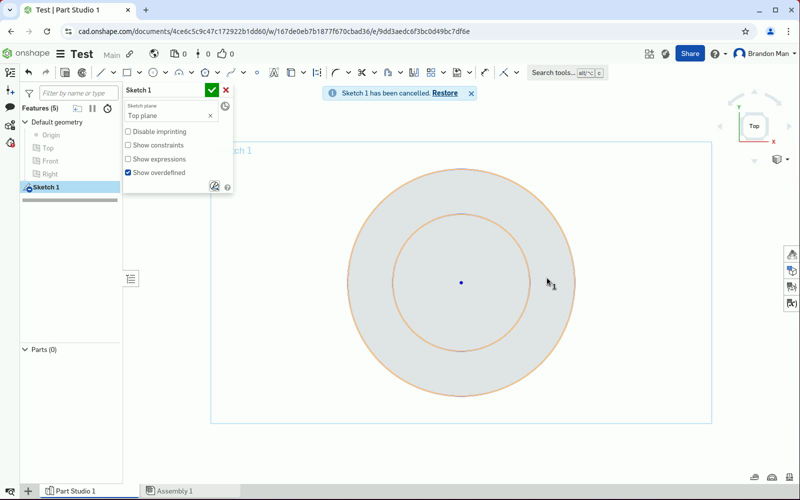
mouse_move(73, 352)
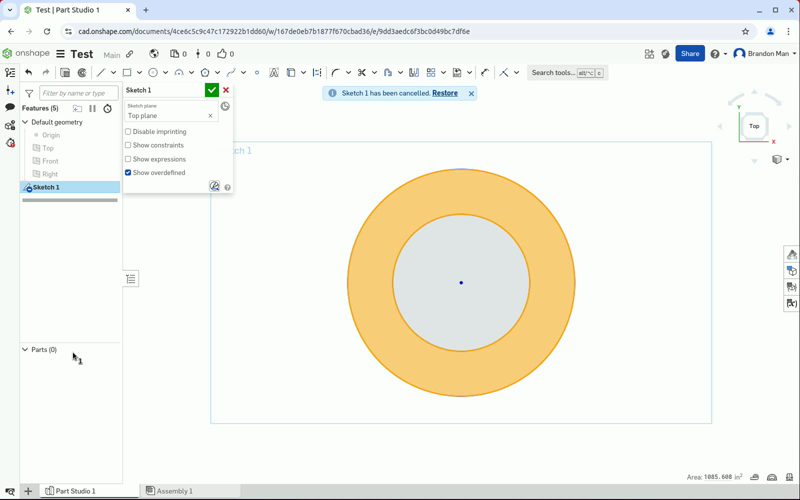
key(shift+y)
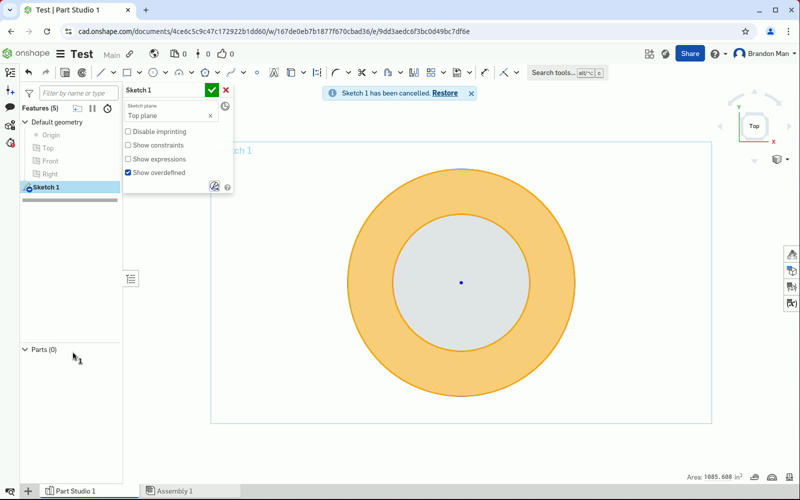
key(shift+e)
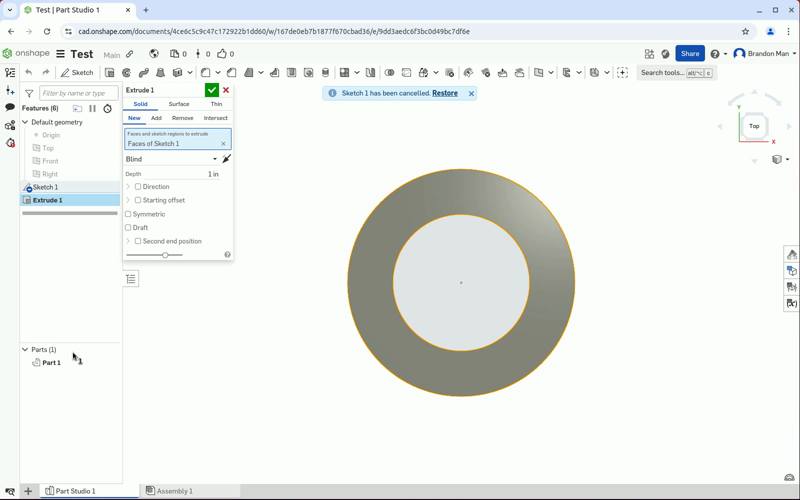
mouse_move(143, 106)
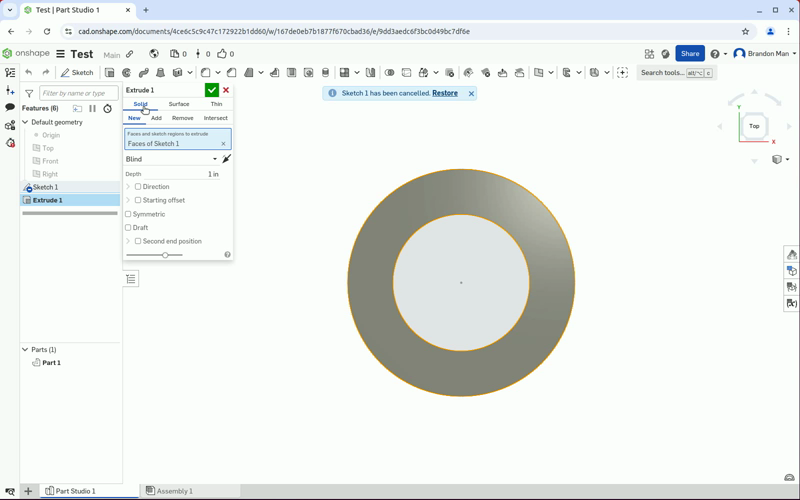
click(143, 106)
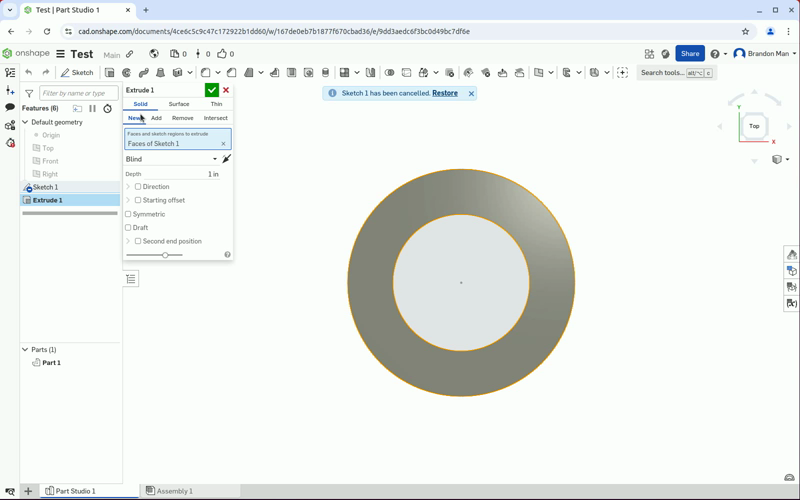
mouse_move(137, 120)
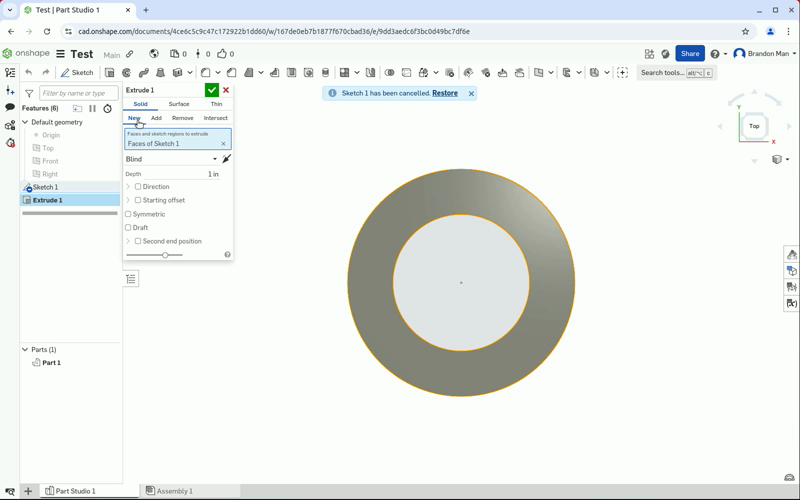
click(137, 120)
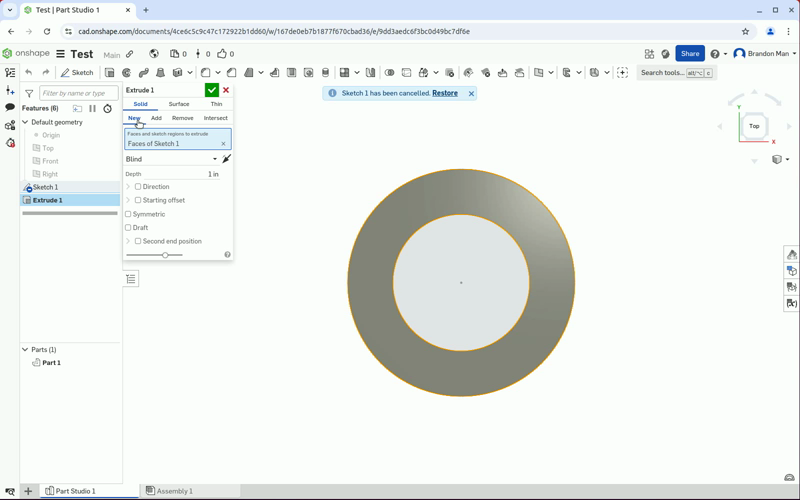
key(tab, 4)
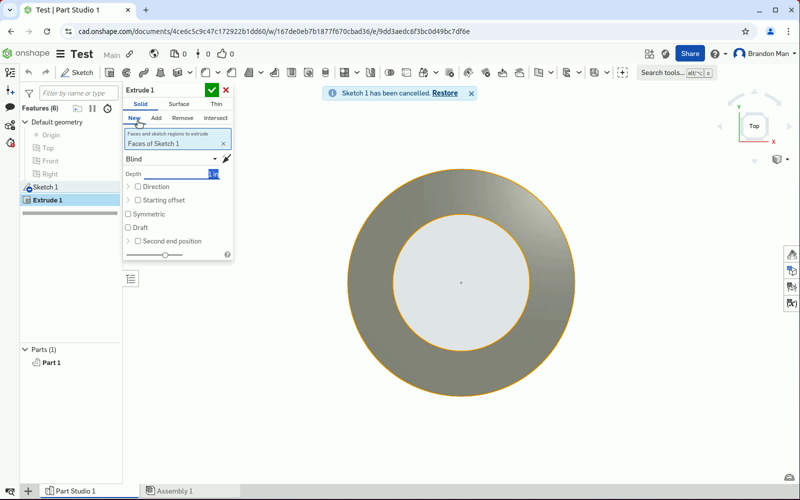
text(1.685)
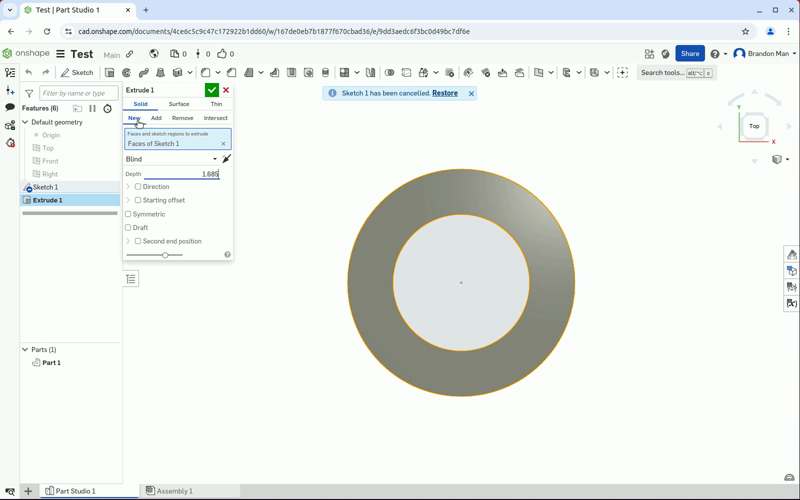
key(enter)
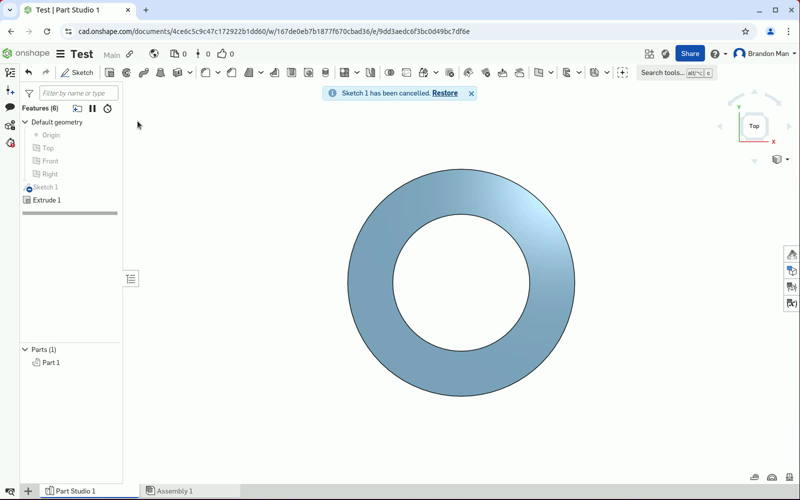
key(shift+h)
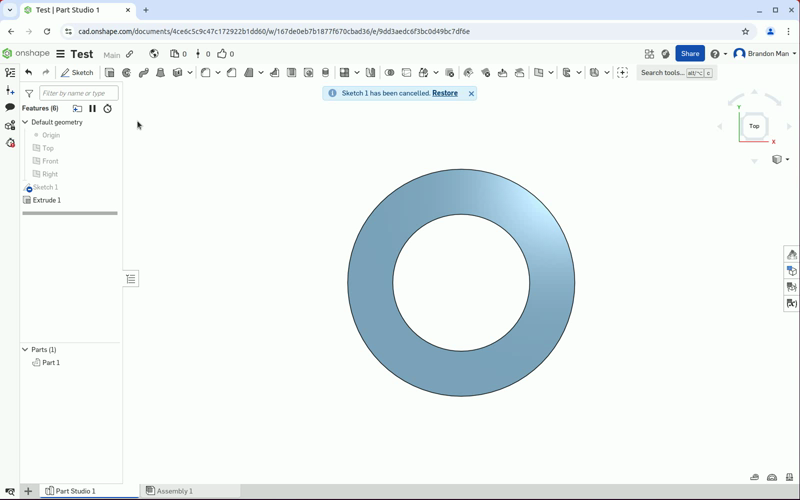
key(shift+h)
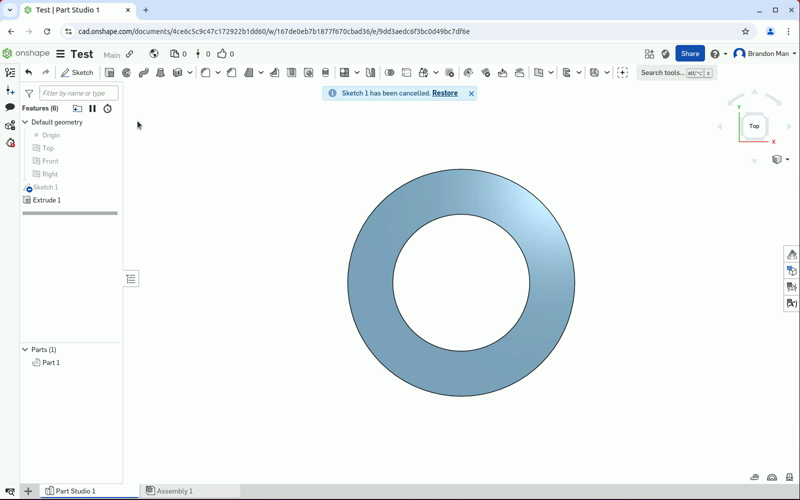
mouse_move(73, 189)
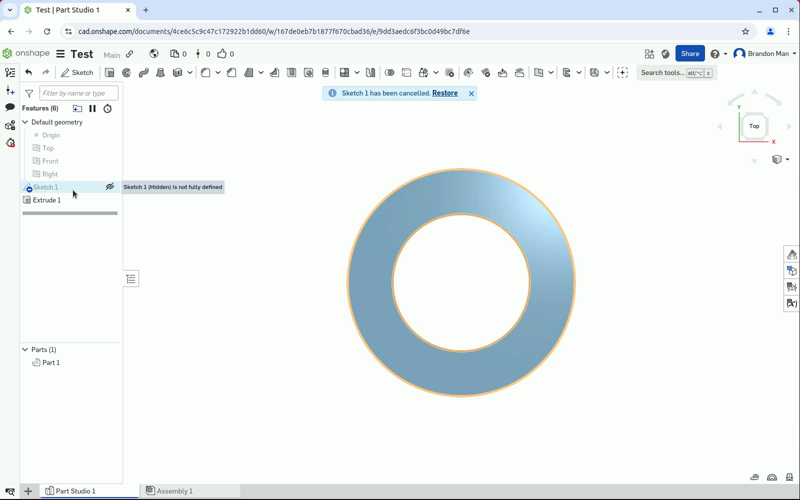
click(73, 189)
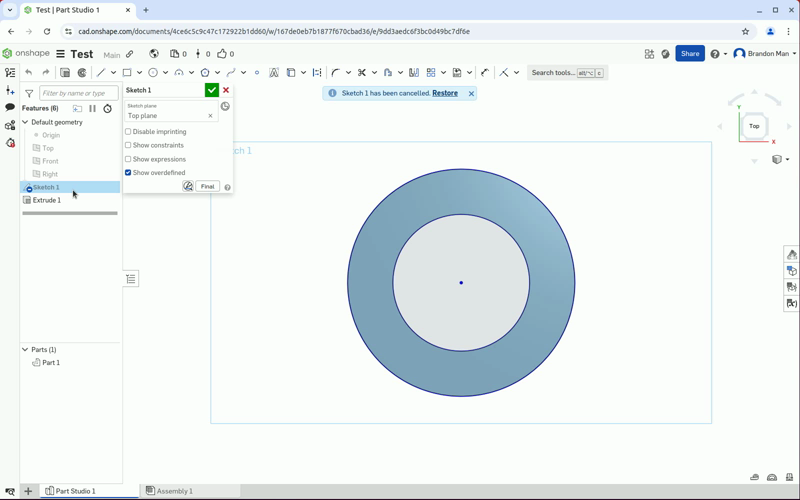
mouse_move(229, 92)
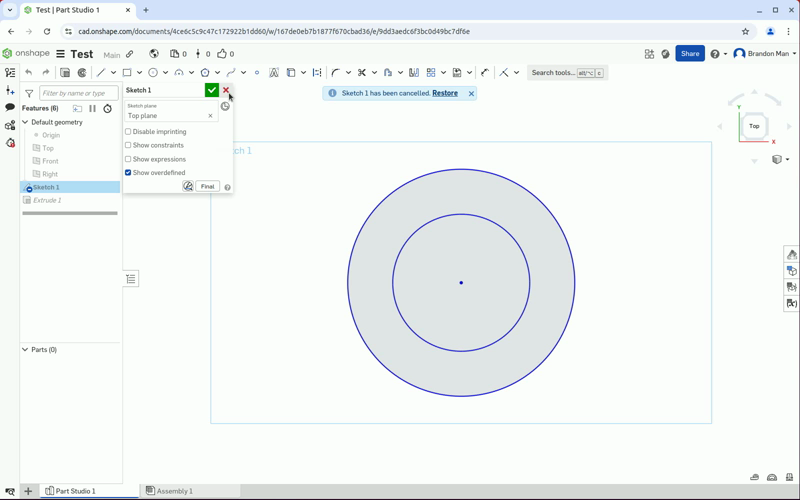
click(229, 92)
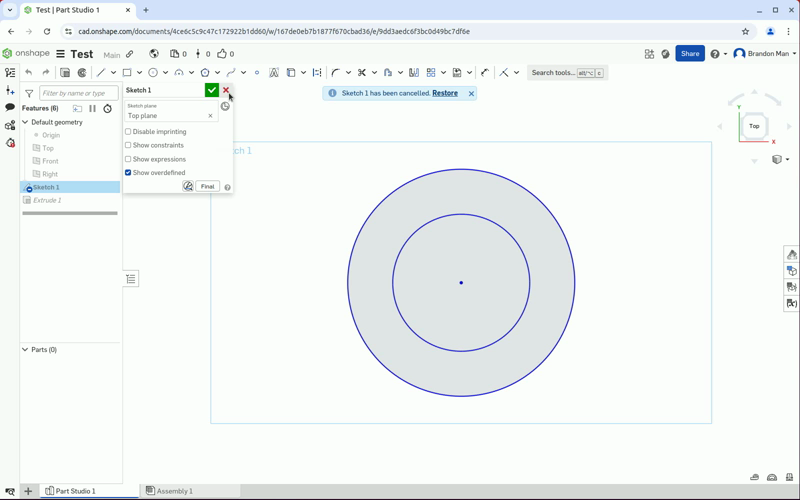
key(shift+s)
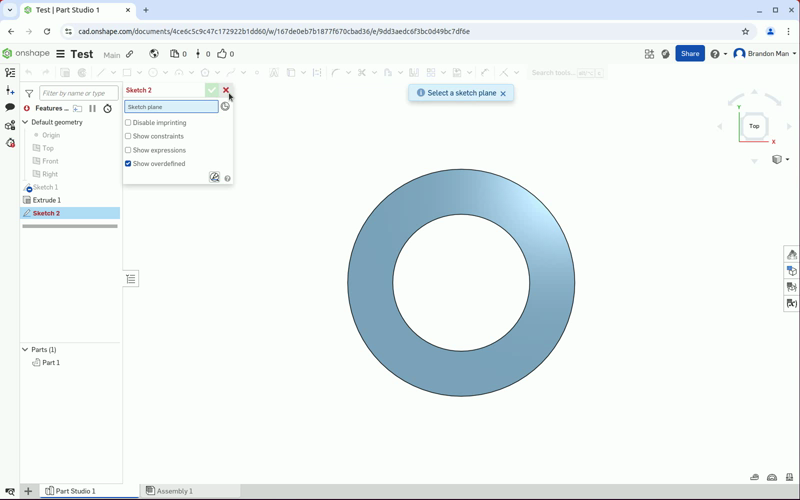
mouse_move(73, 150)
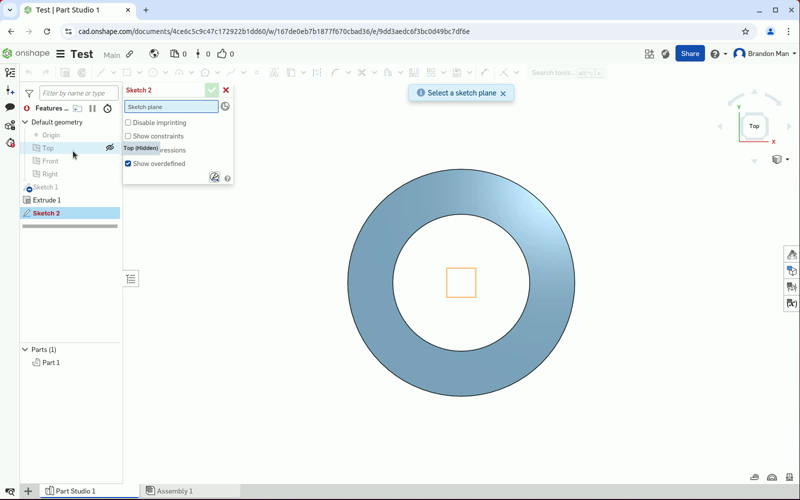
click(73, 150)
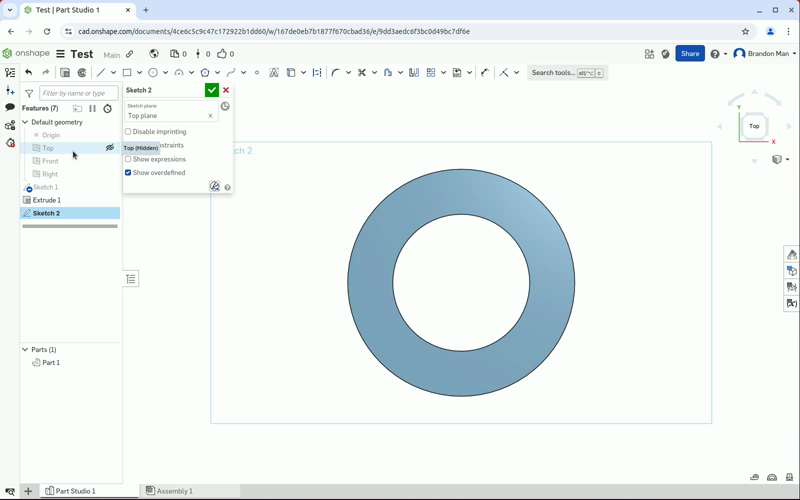
mouse_move(73, 352)
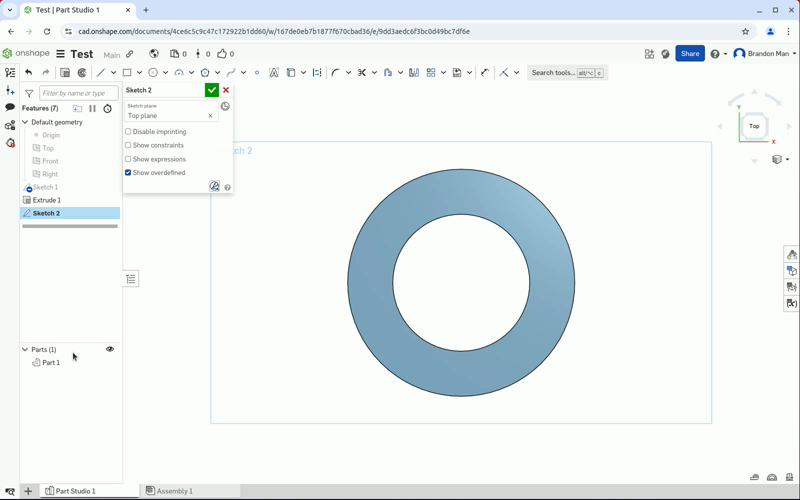
key(y)
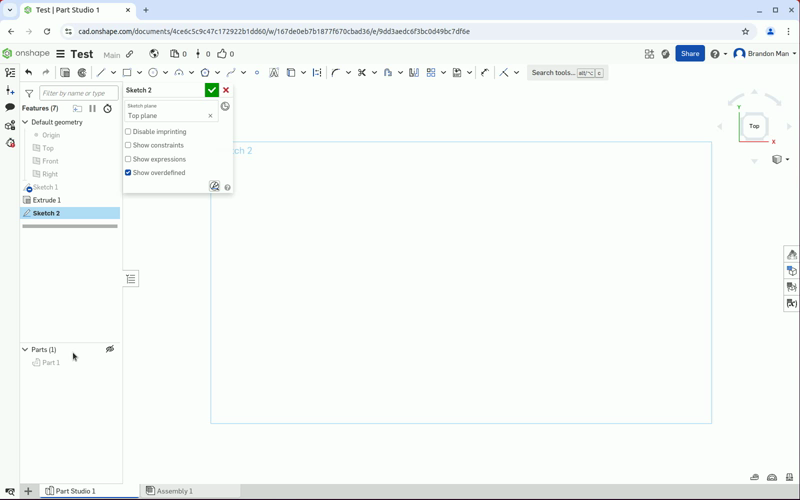
key(c)
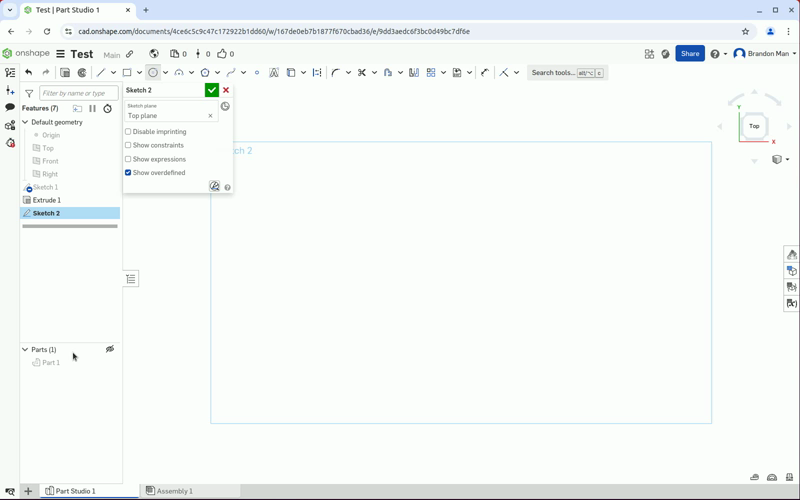
key_down(shift)
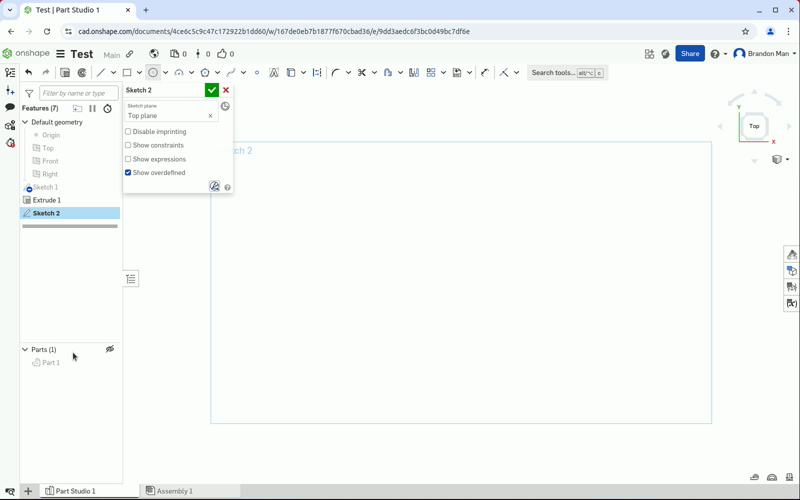
mouse_move(461, 282)
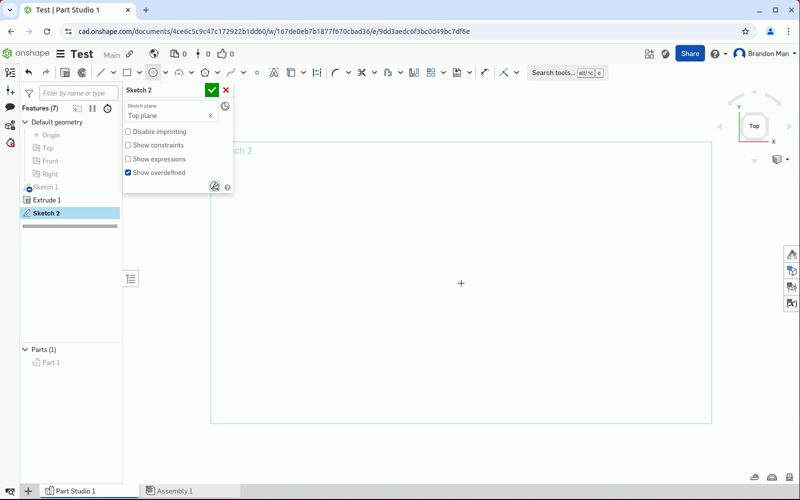
click(461, 282)
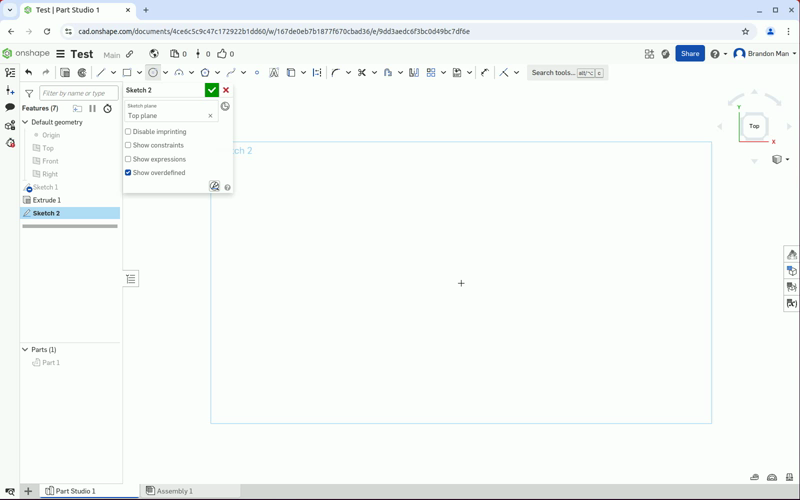
key_up(shift)
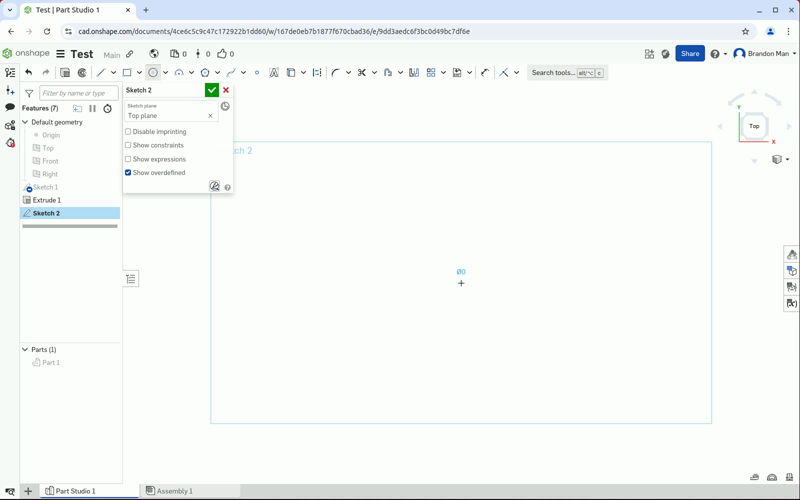
mouse_move(522, 282)
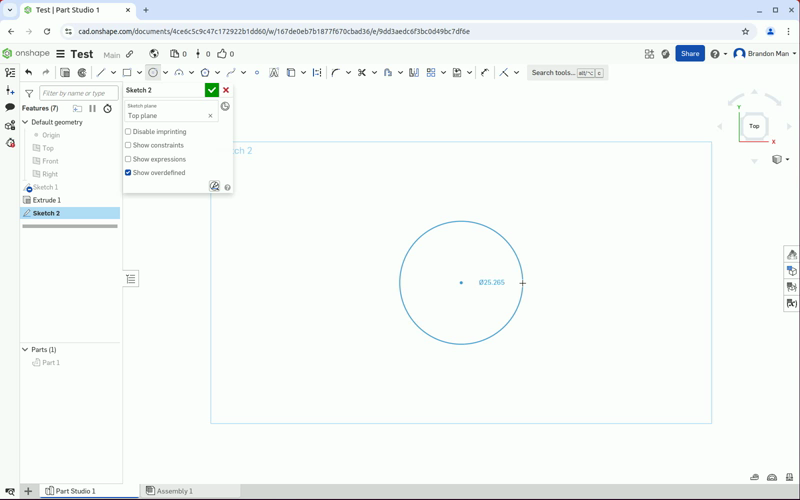
click(522, 282)
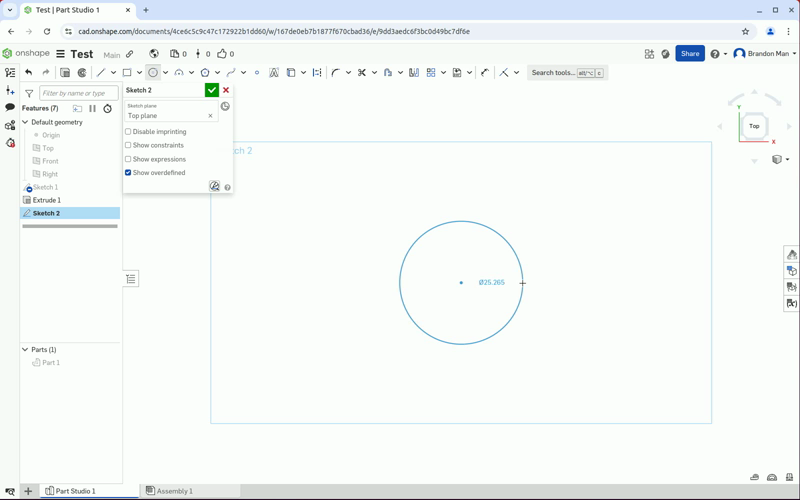
key(esc)
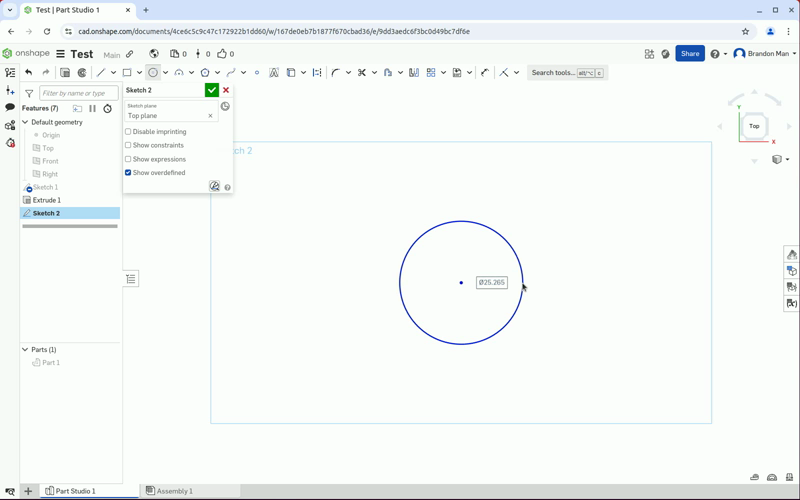
key(c)
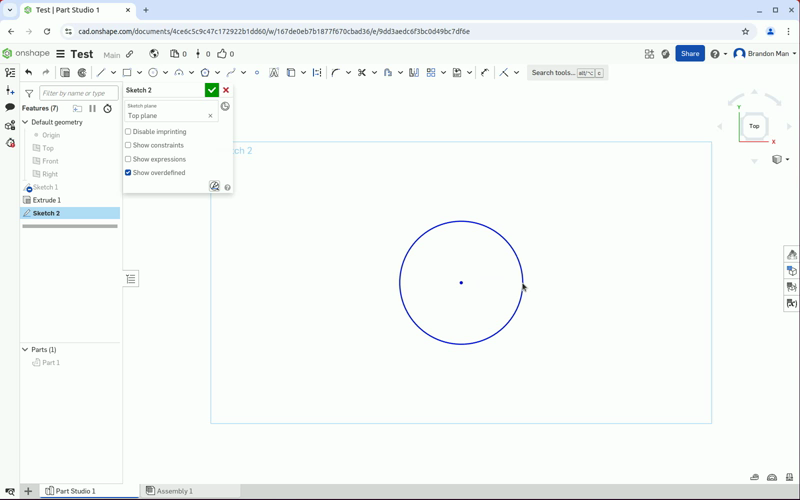
key_down(shift)
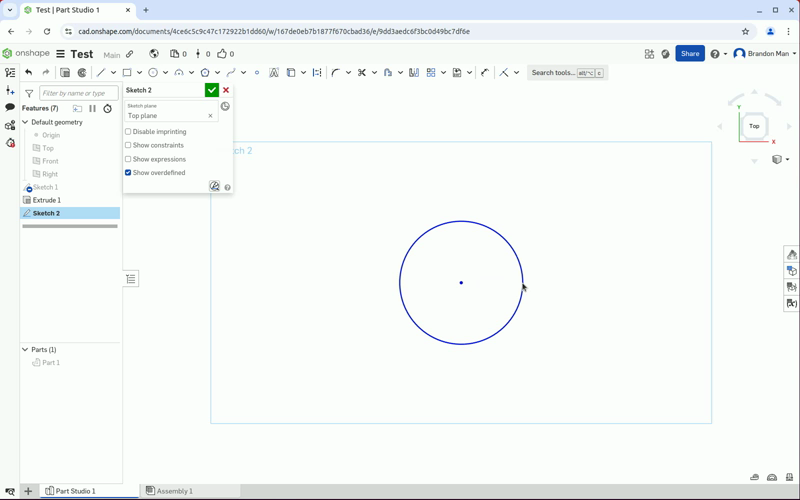
mouse_move(461, 282)
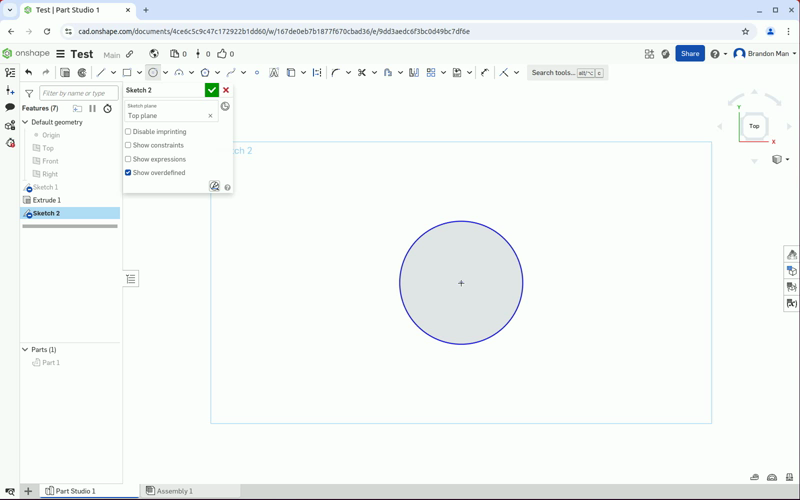
click(461, 282)
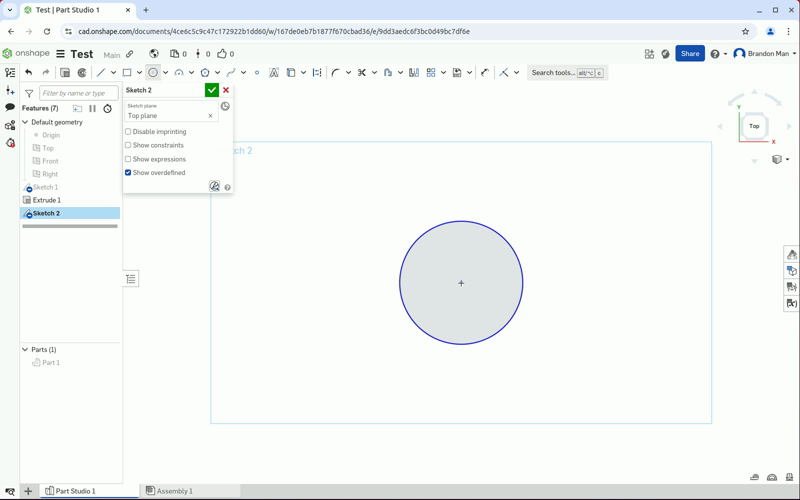
key_up(shift)
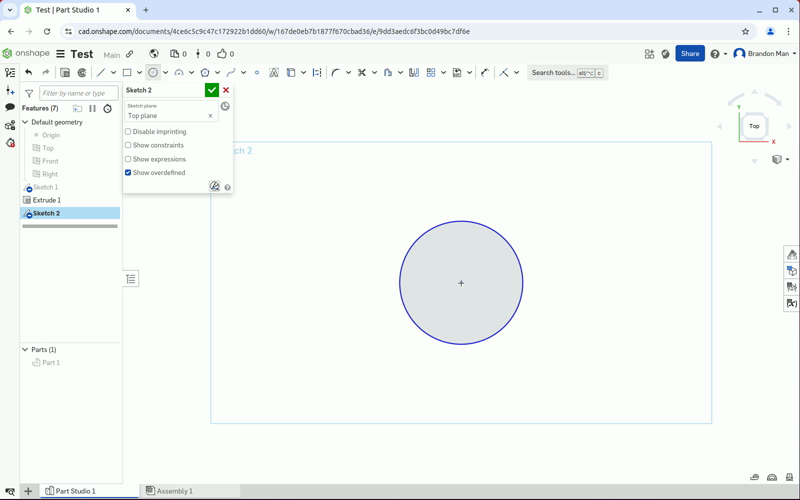
mouse_move(467, 282)
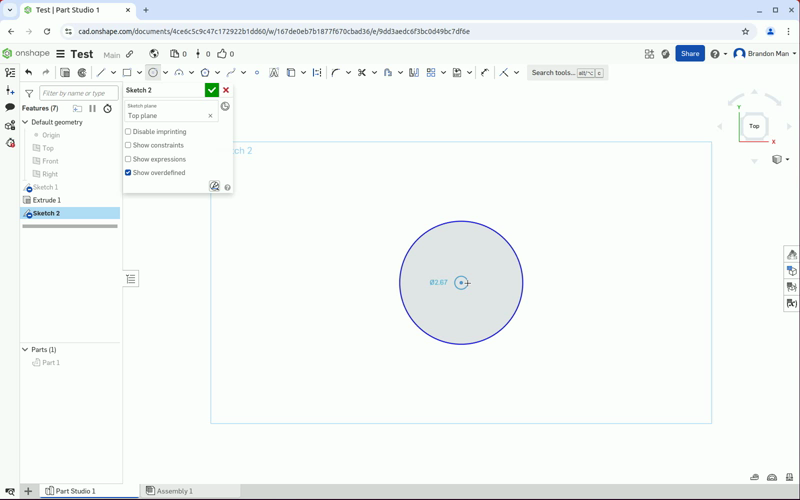
click(467, 282)
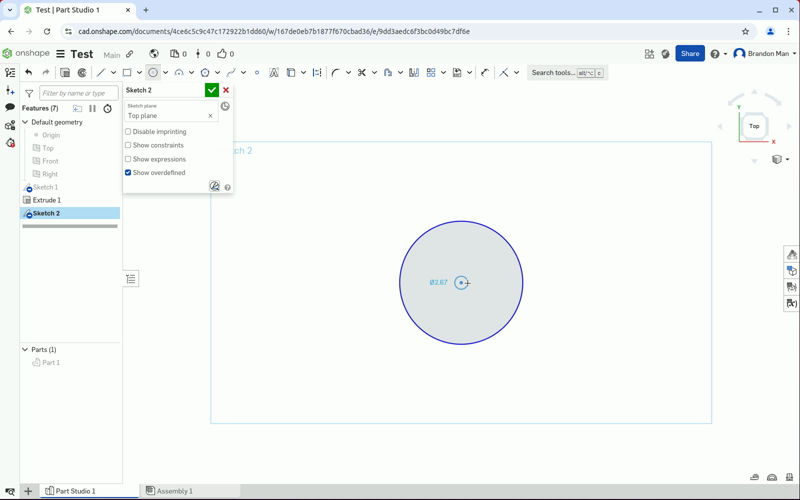
key(esc)
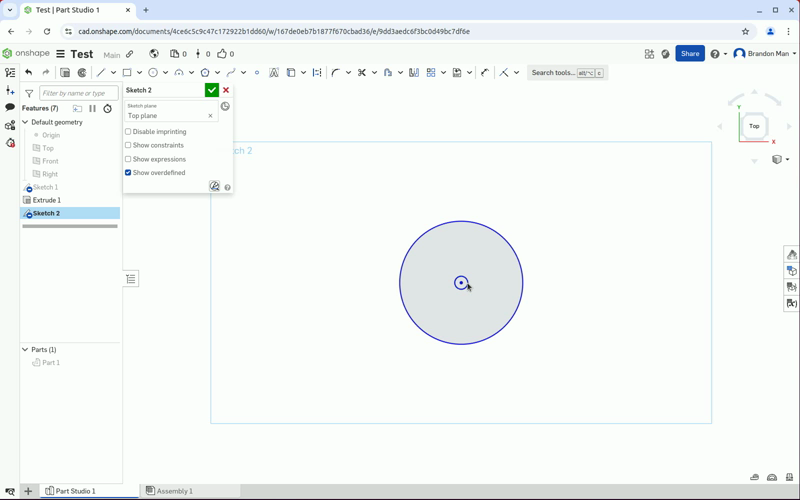
mouse_move(438, 329)
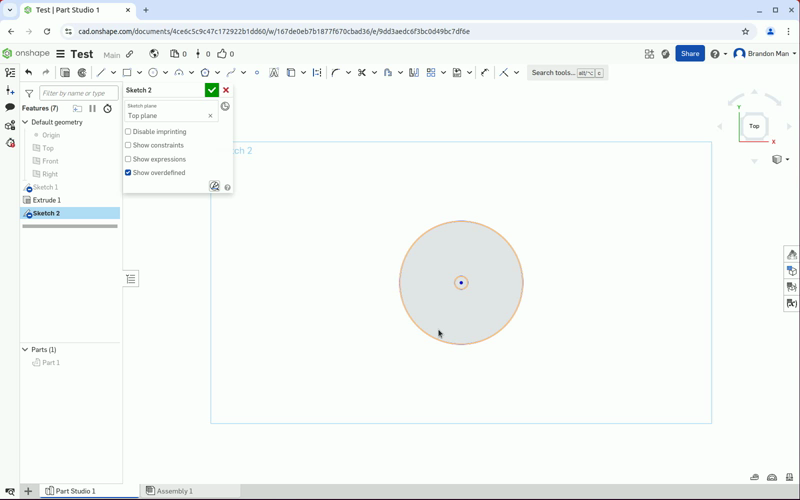
click(438, 329)
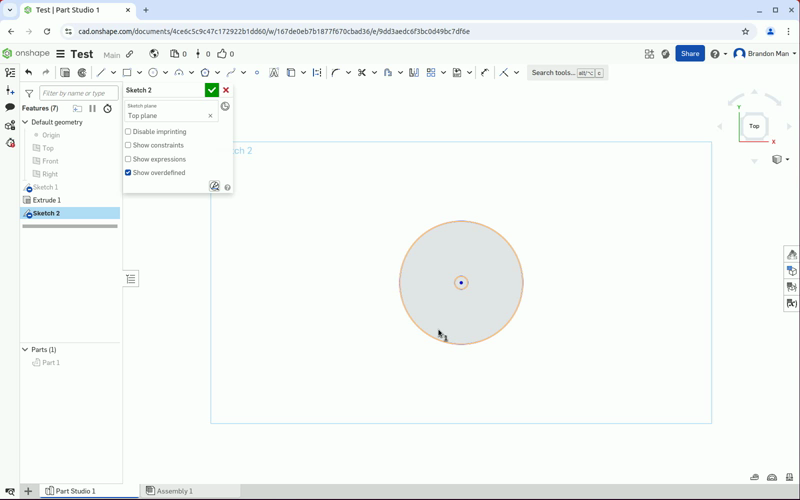
mouse_move(73, 352)
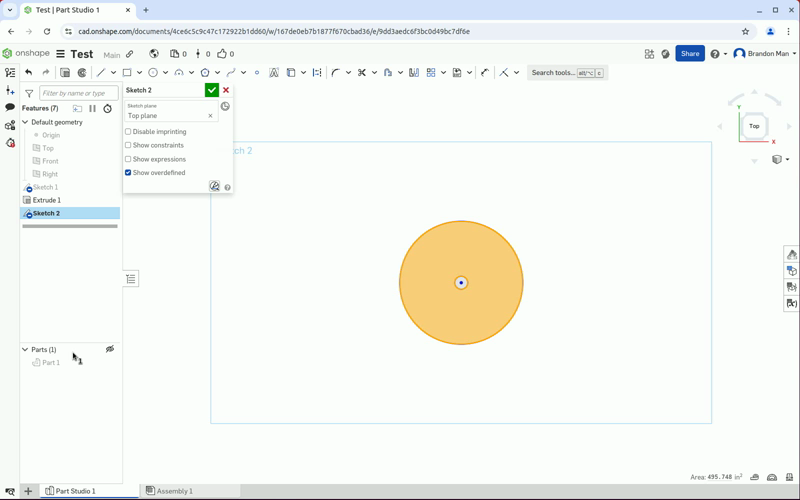
key(shift+y)
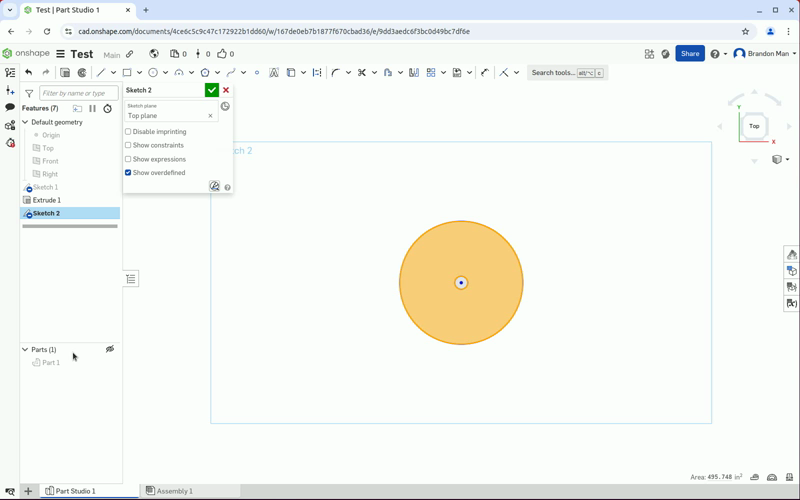
key(shift+e)
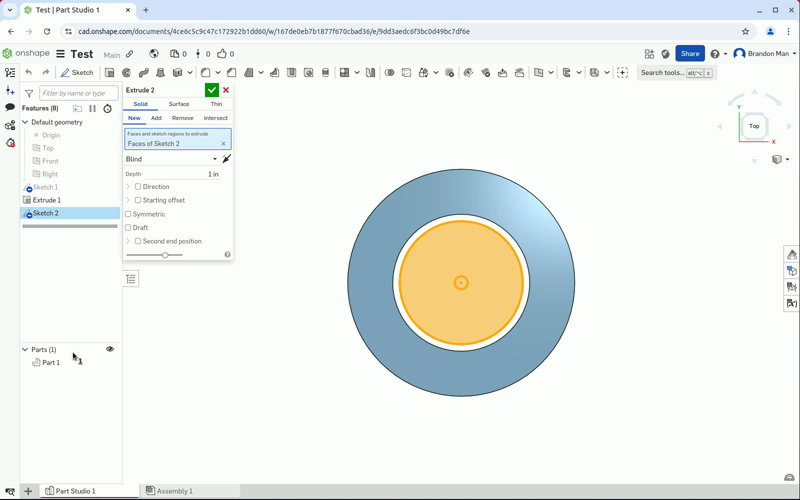
mouse_move(143, 106)
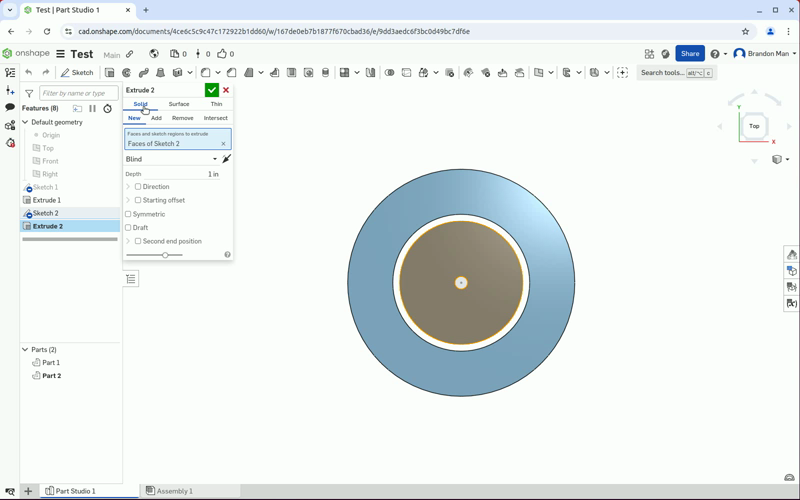
click(143, 106)
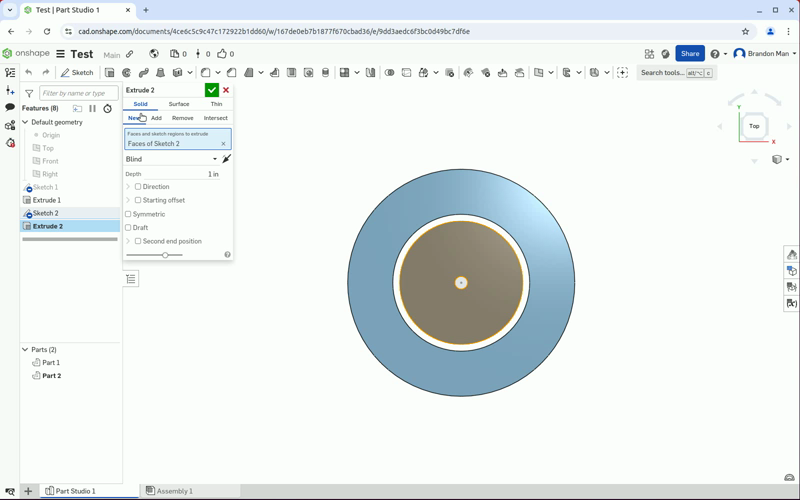
mouse_move(137, 120)
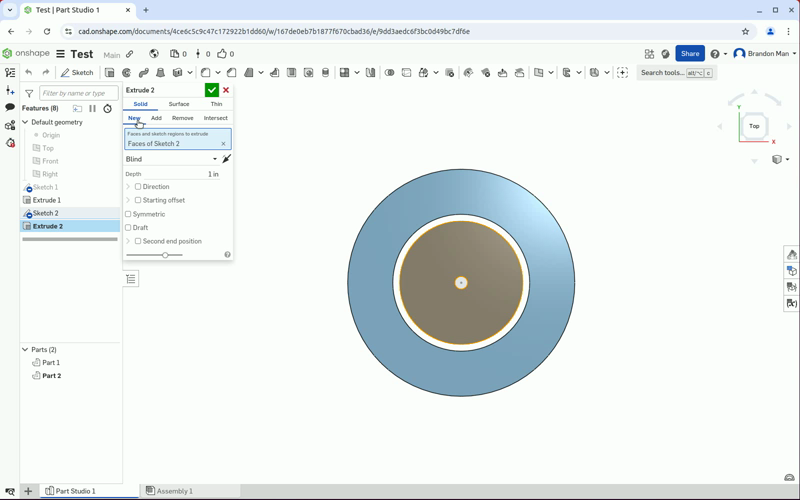
click(137, 120)
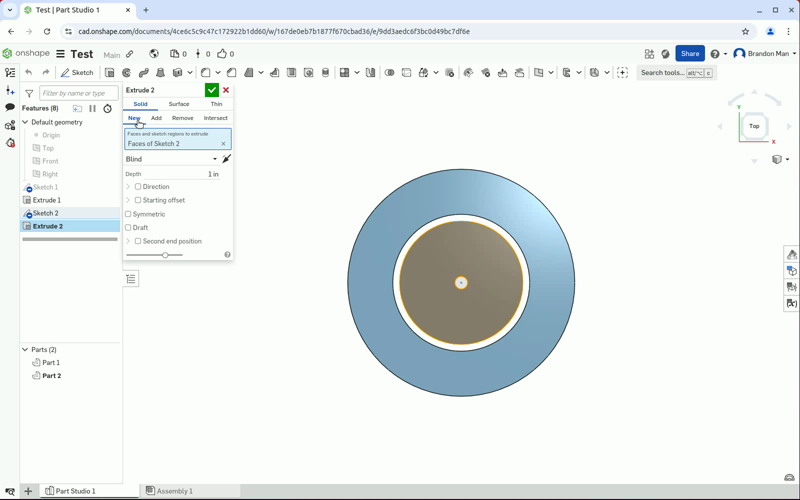
key(tab, 4)
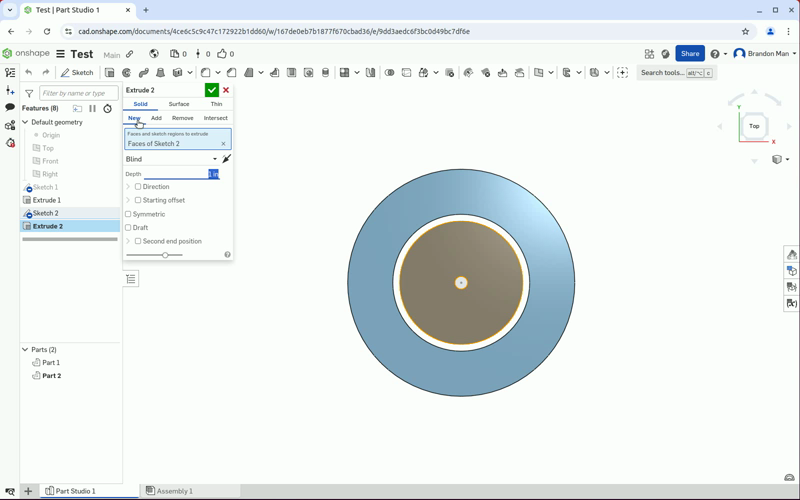
text(1.685)
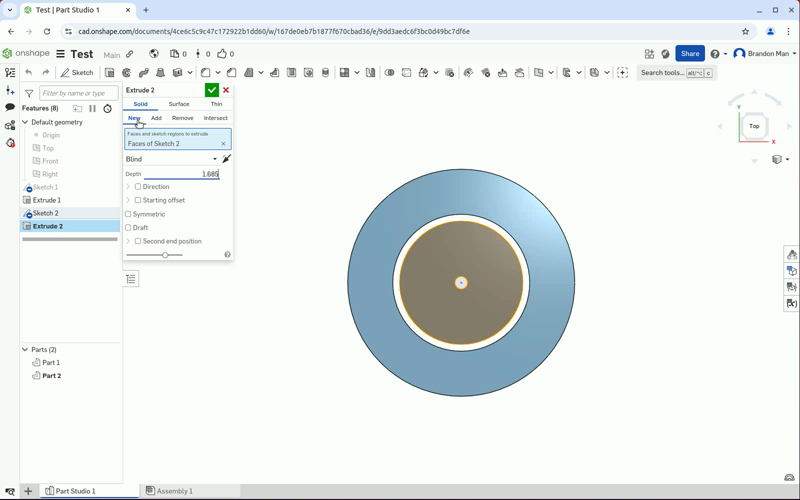
key(enter)
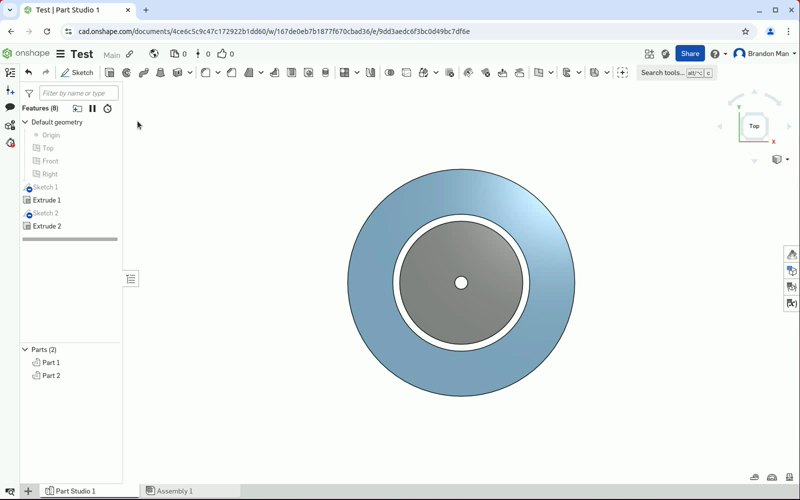
key(shift+h)
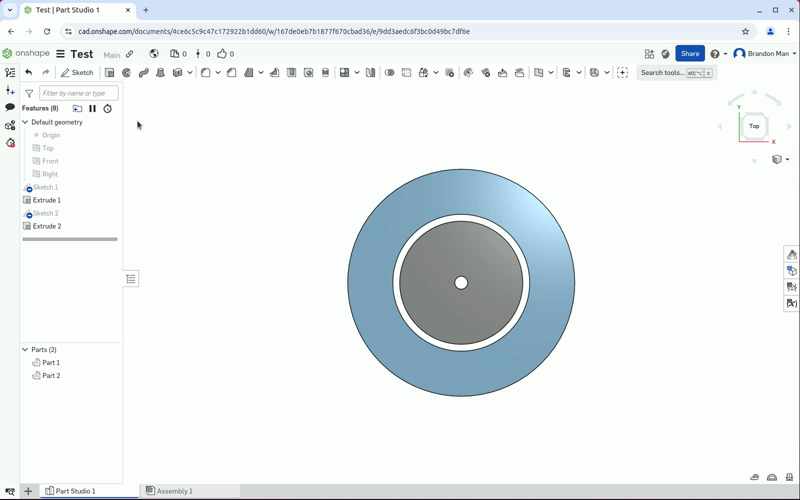
key(shift+h)
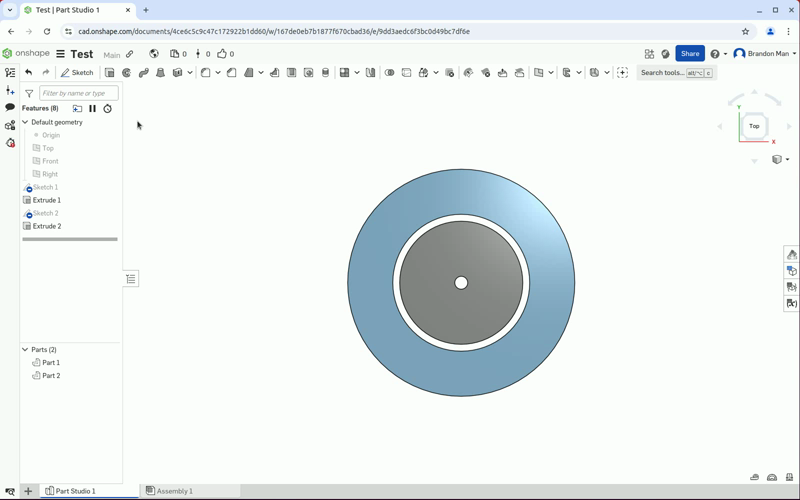
mouse_move(73, 189)
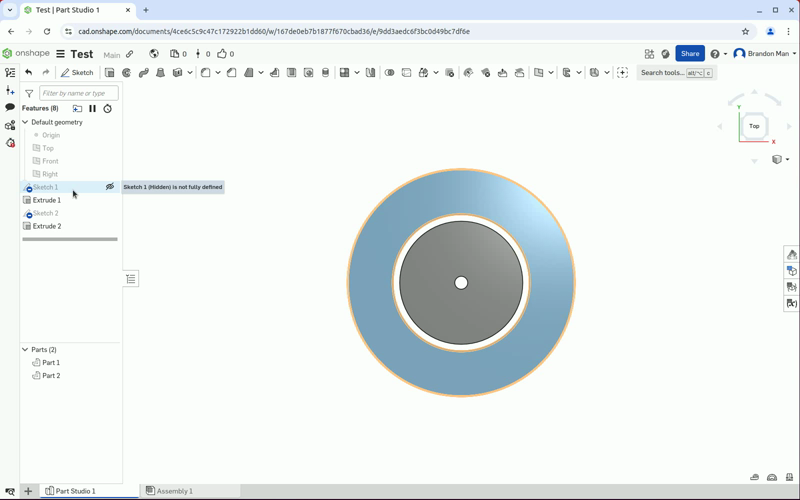
click(73, 189)
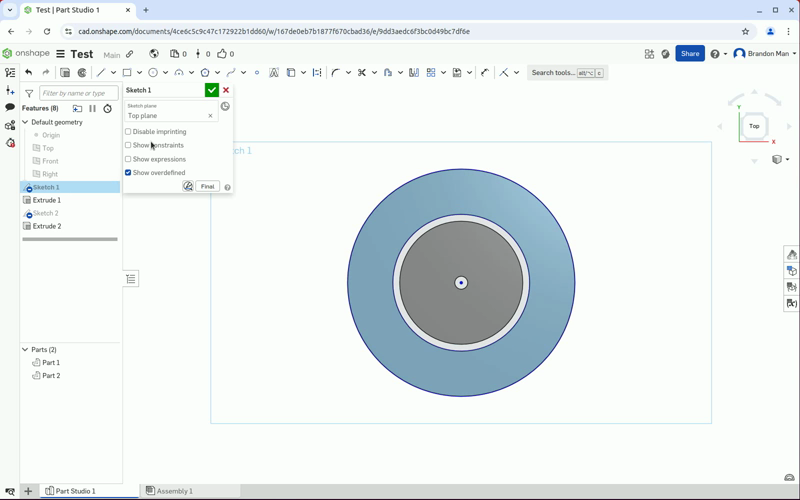
mouse_move(229, 92)
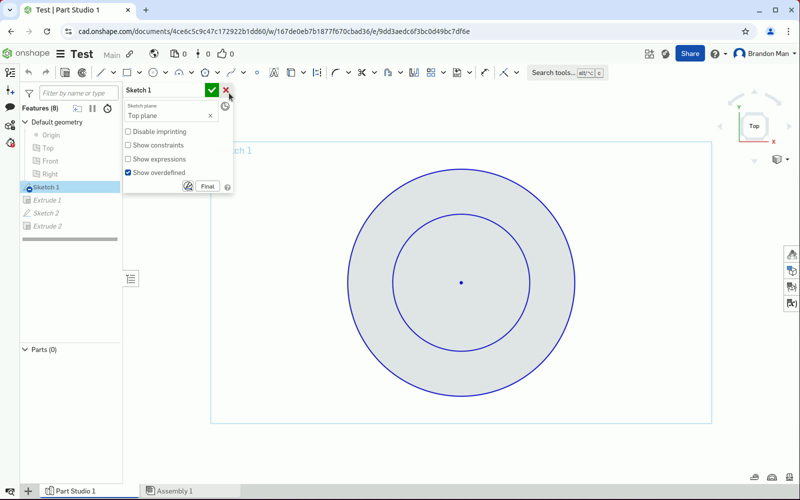
click(229, 92)
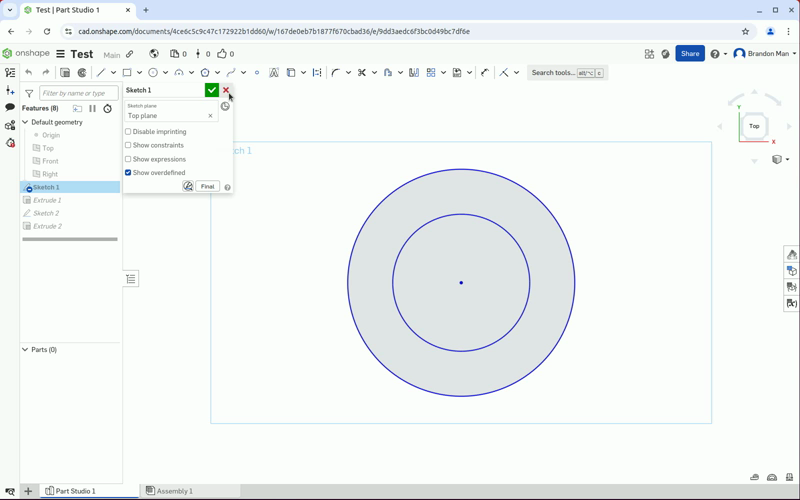
key(shift+s)
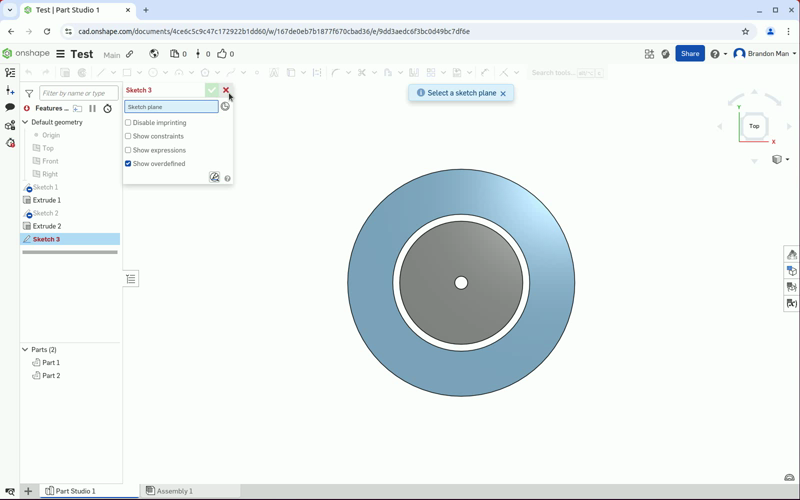
mouse_move(73, 150)
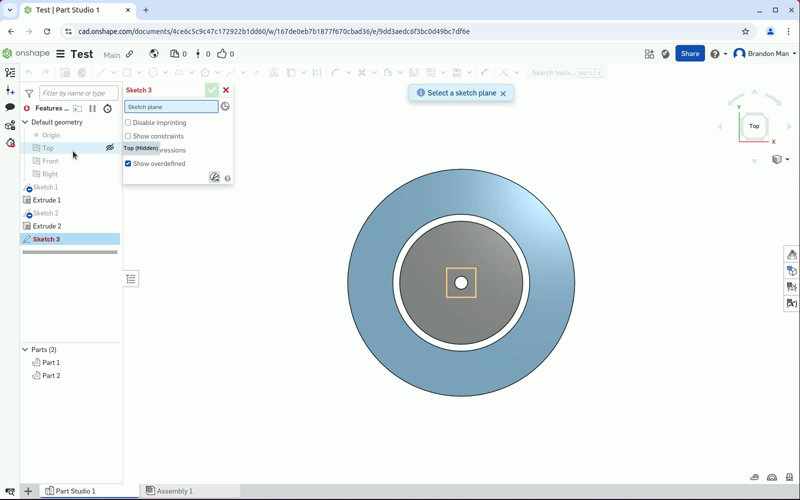
click(73, 150)
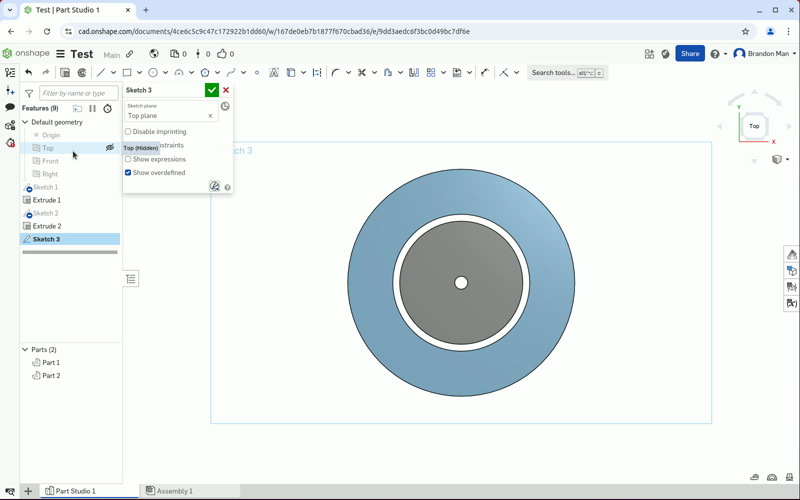
mouse_move(73, 352)
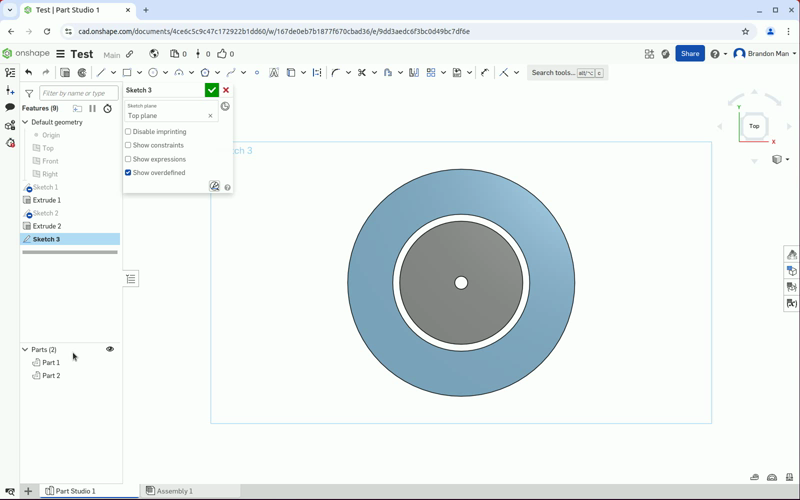
key(y)
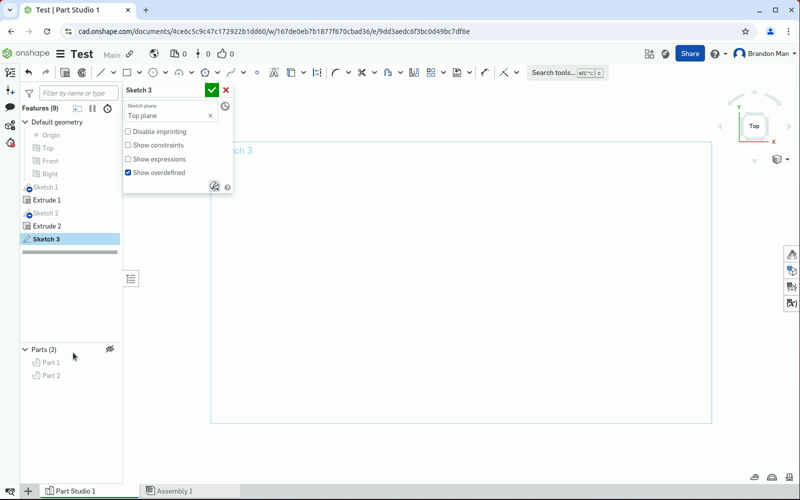
key(c)
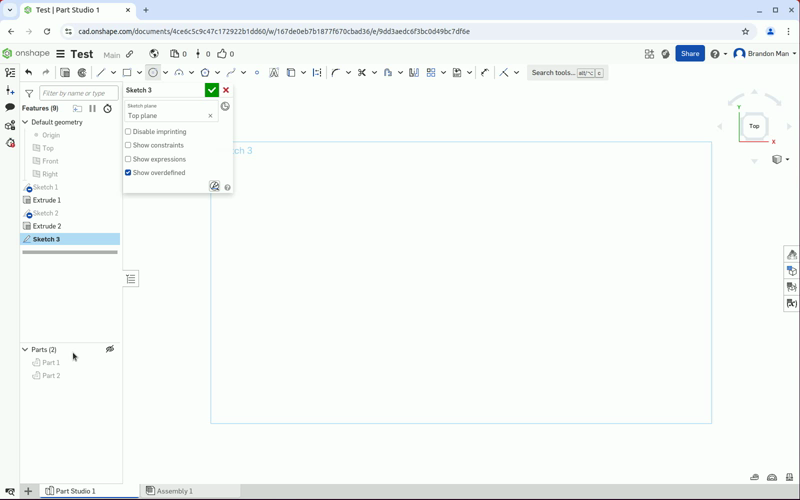
key_down(shift)
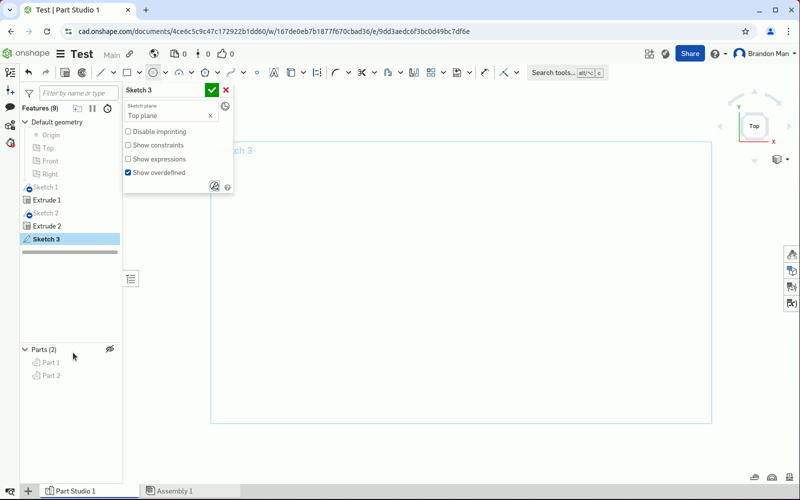
mouse_move(461, 282)
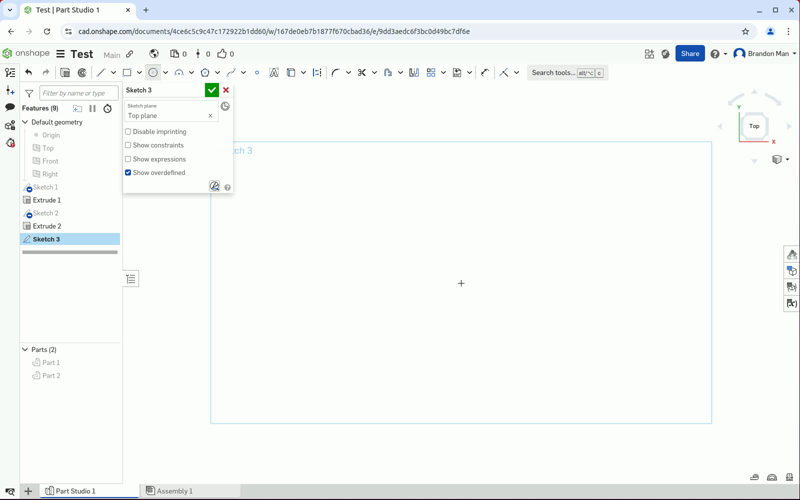
click(461, 282)
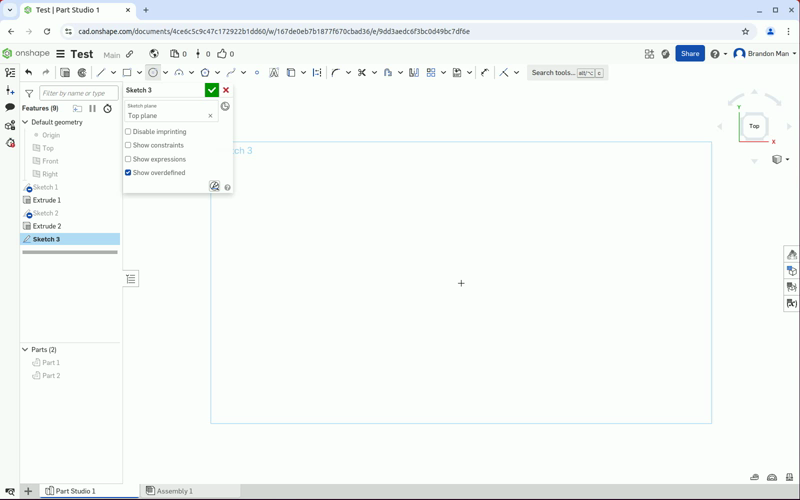
key_up(shift)
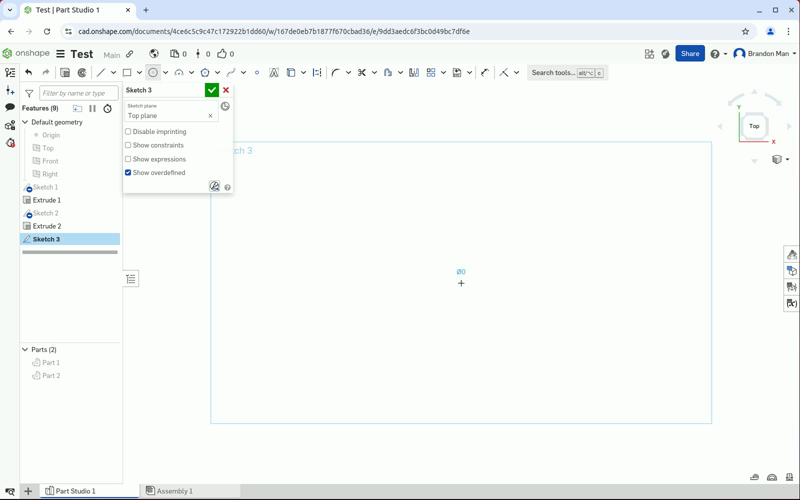
mouse_move(531, 282)
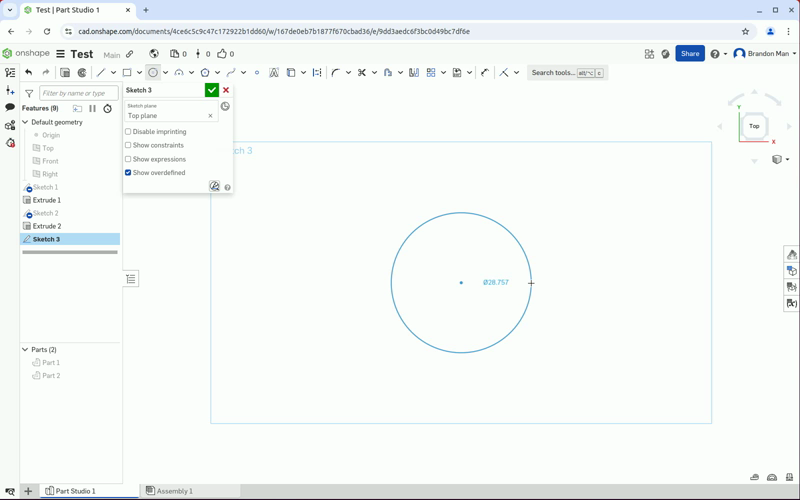
click(531, 282)
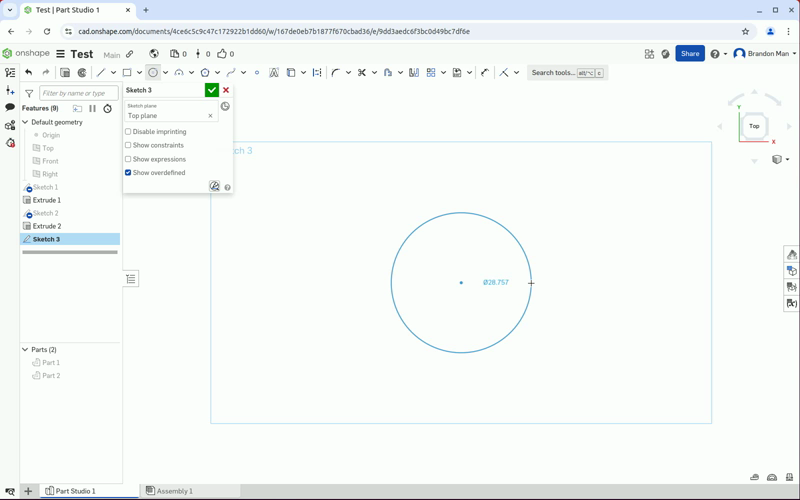
key(esc)
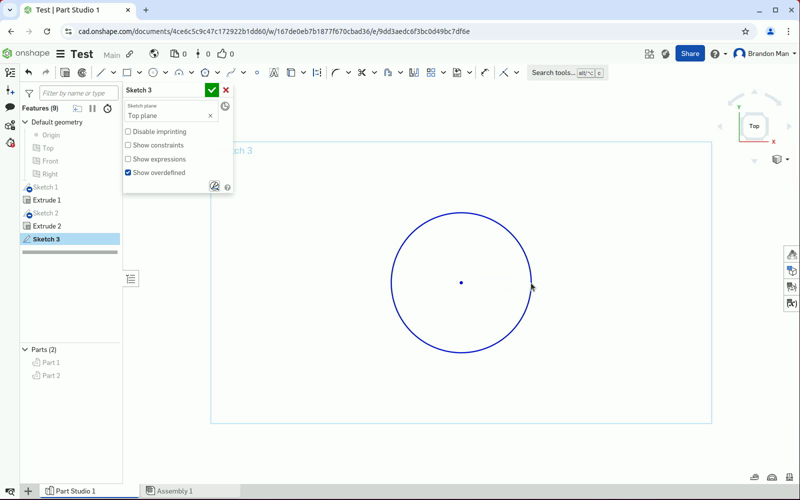
key(c)
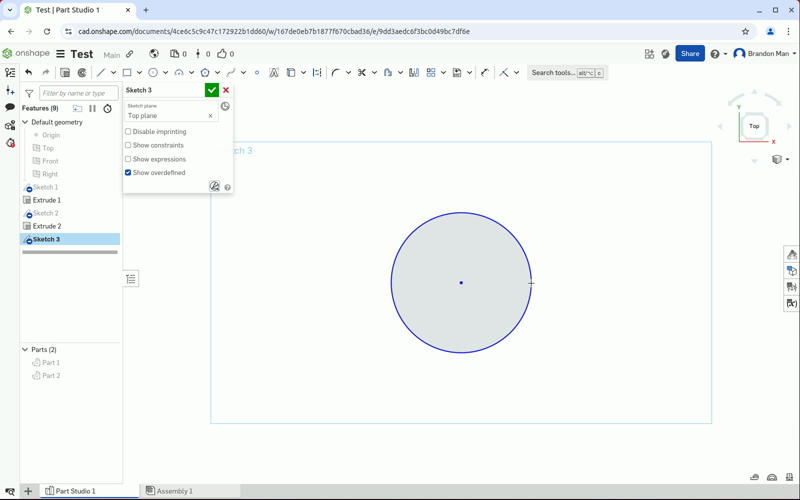
key_down(shift)
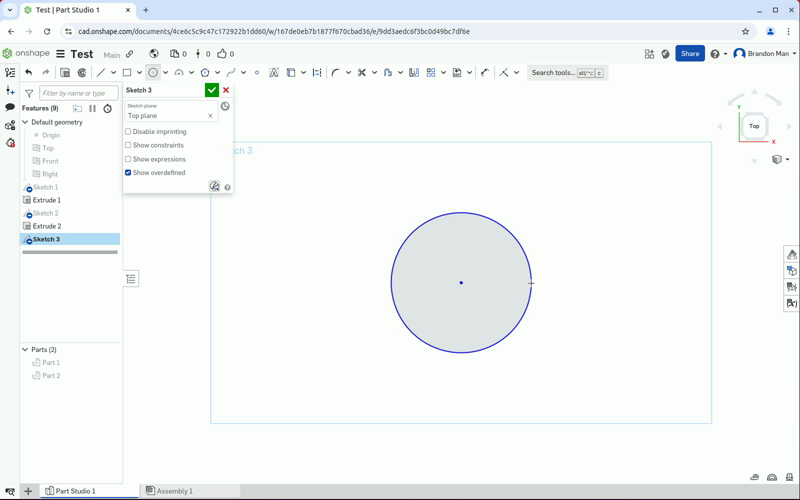
mouse_move(461, 282)
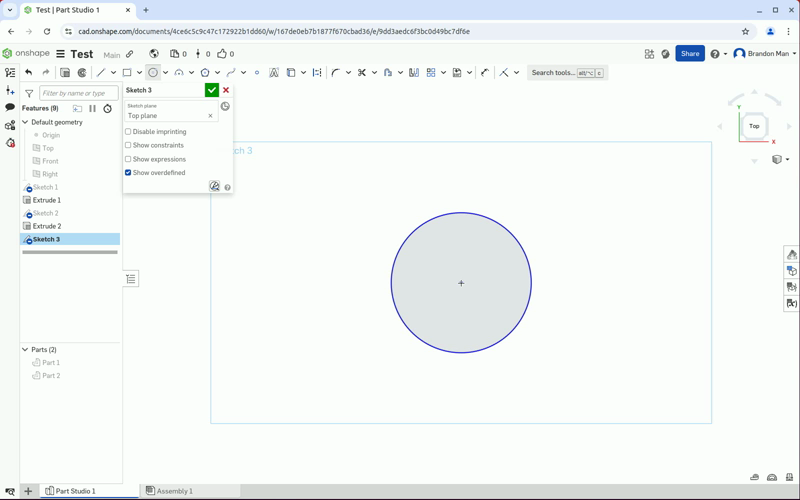
click(461, 282)
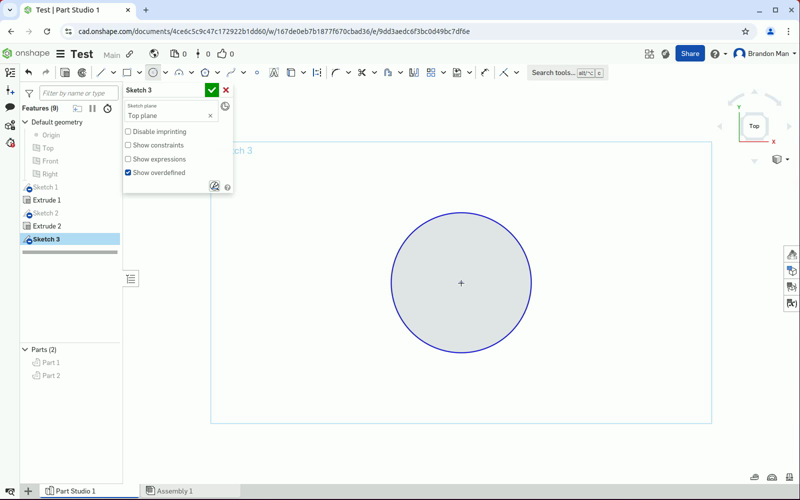
key_up(shift)
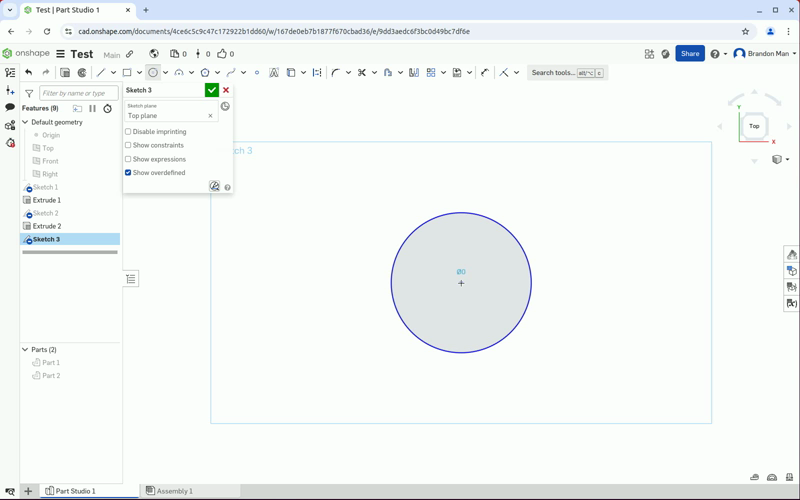
mouse_move(523, 282)
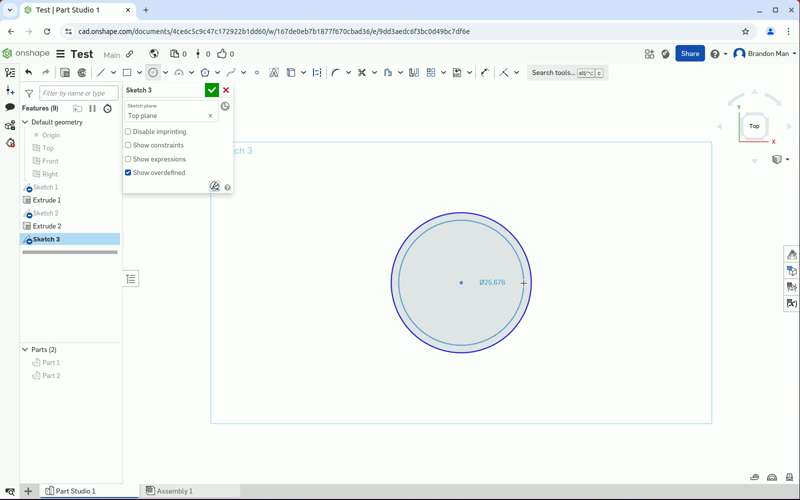
click(523, 282)
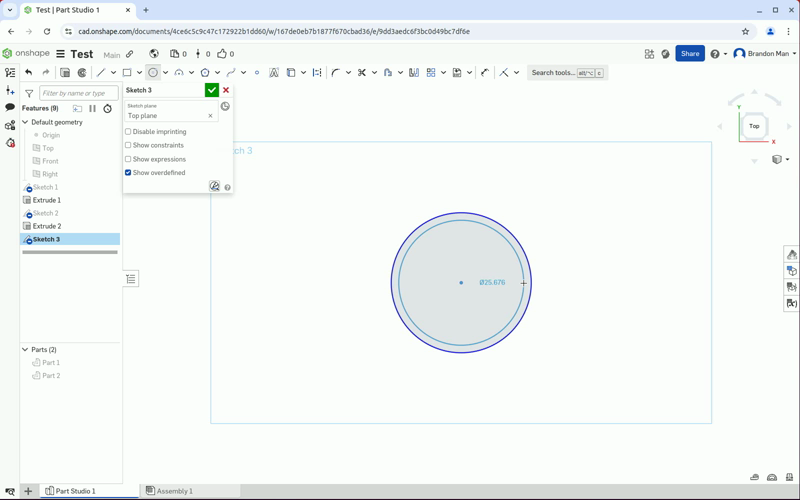
key(esc)
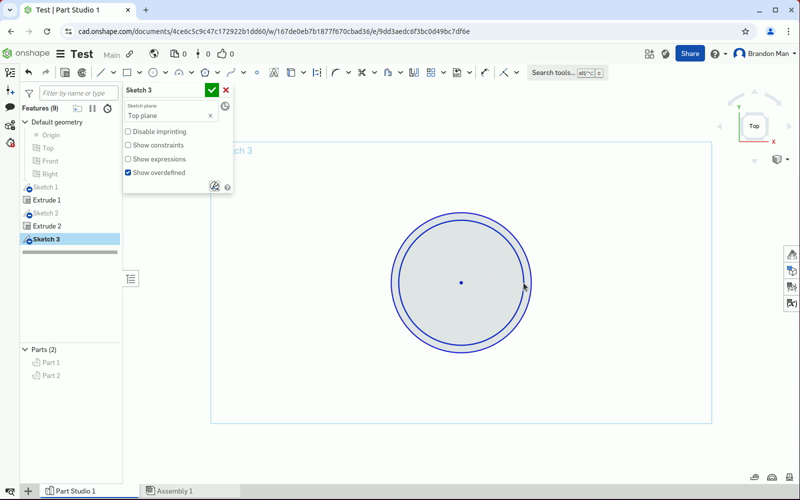
mouse_move(399, 259)
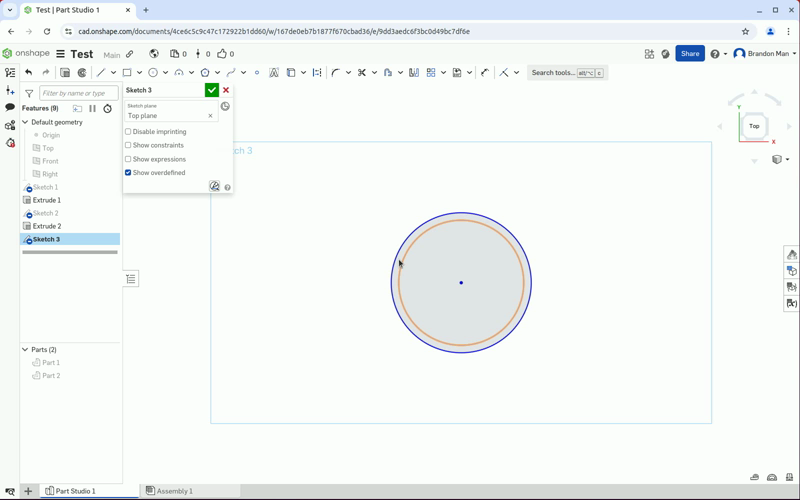
click(399, 259)
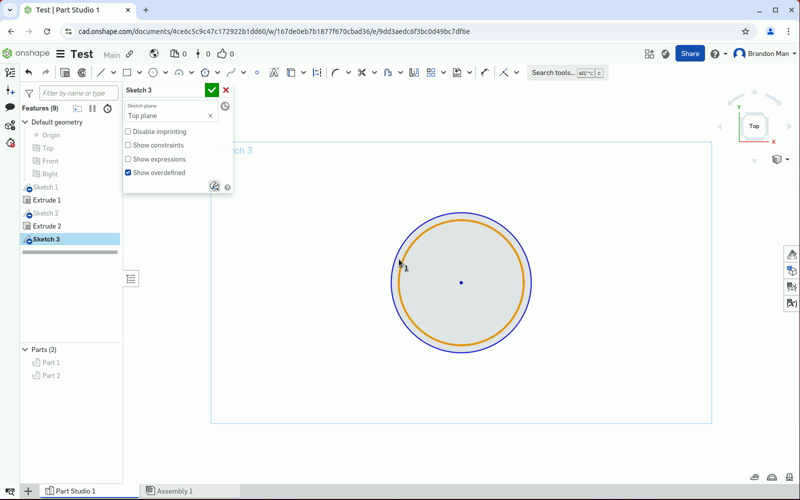
mouse_move(73, 352)
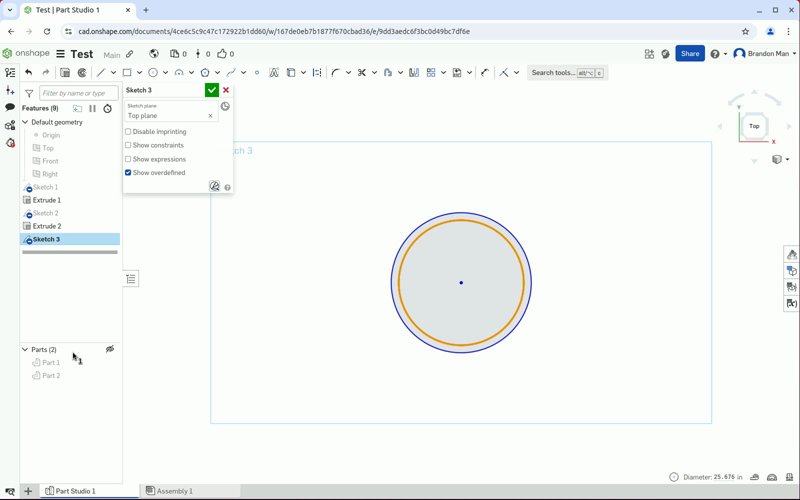
key(shift+y)
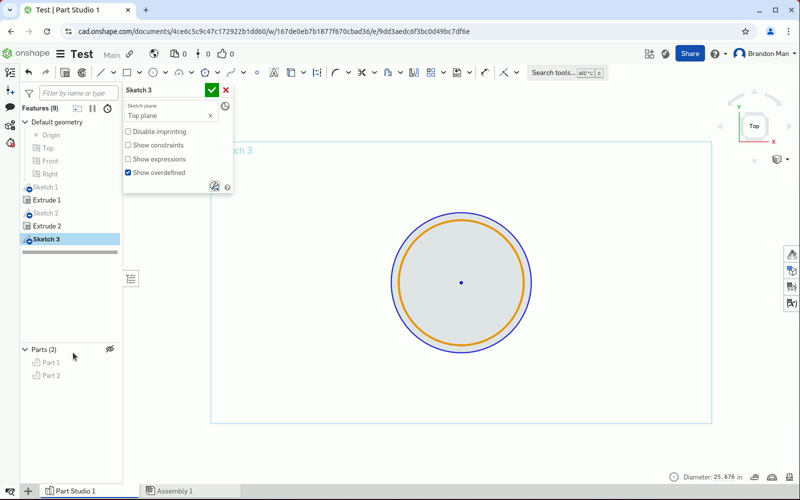
key(shift+e)
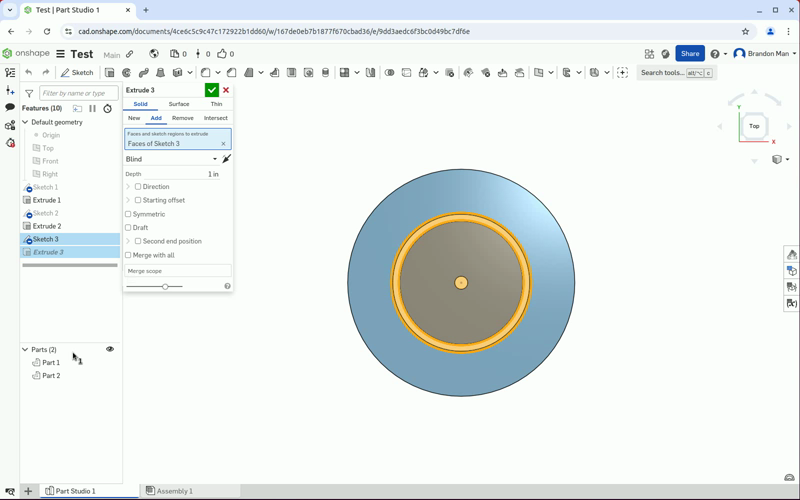
mouse_move(143, 106)
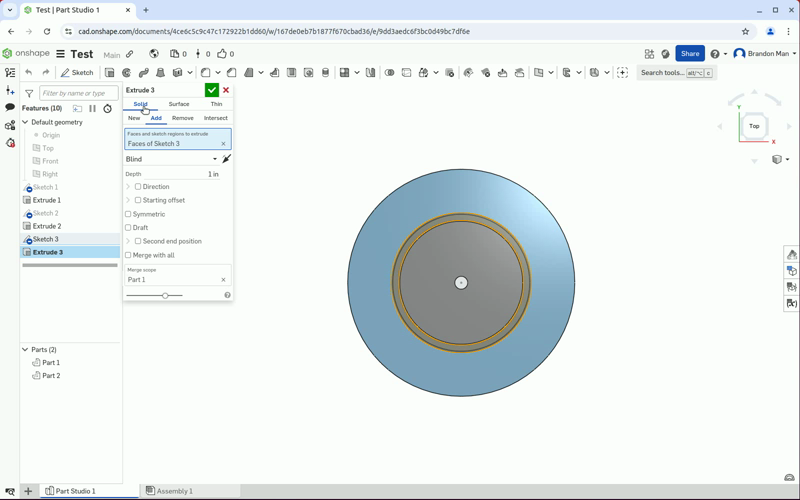
click(143, 106)
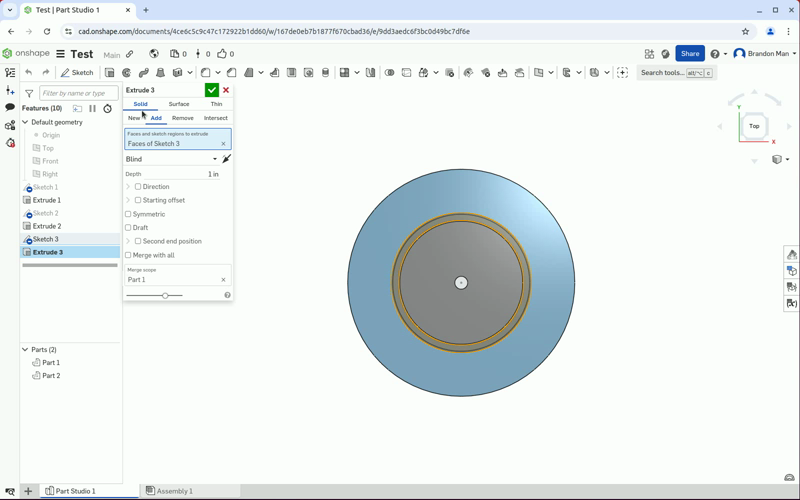
mouse_move(137, 120)
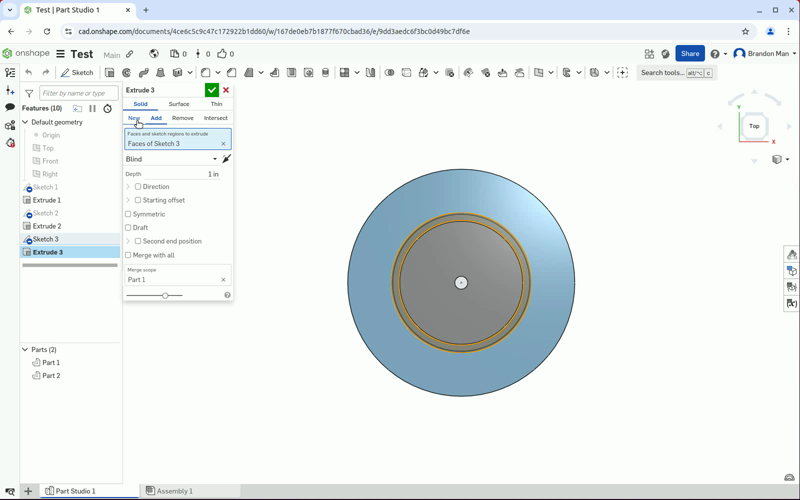
click(137, 120)
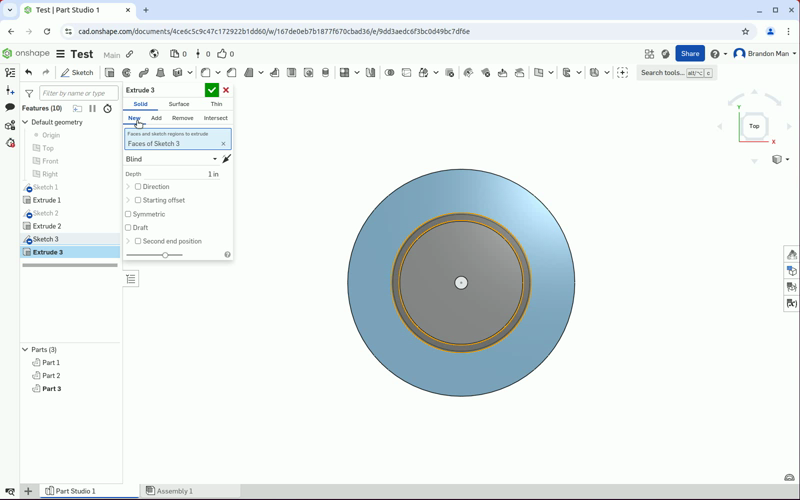
key(tab, 4)
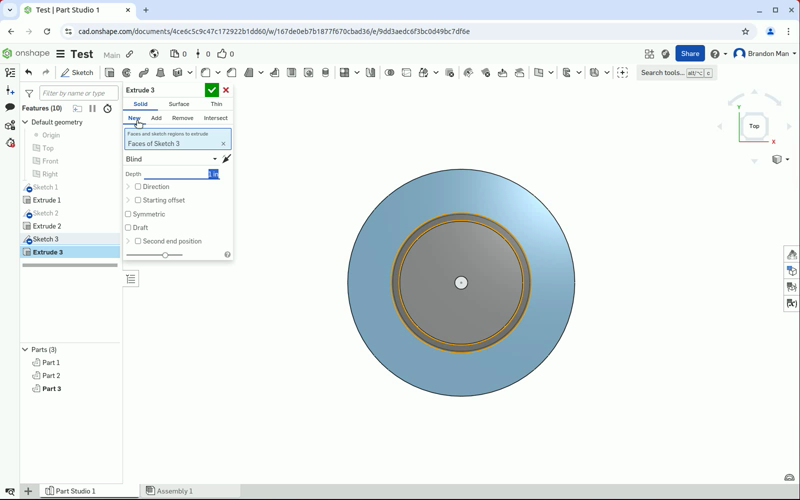
text(1.685)
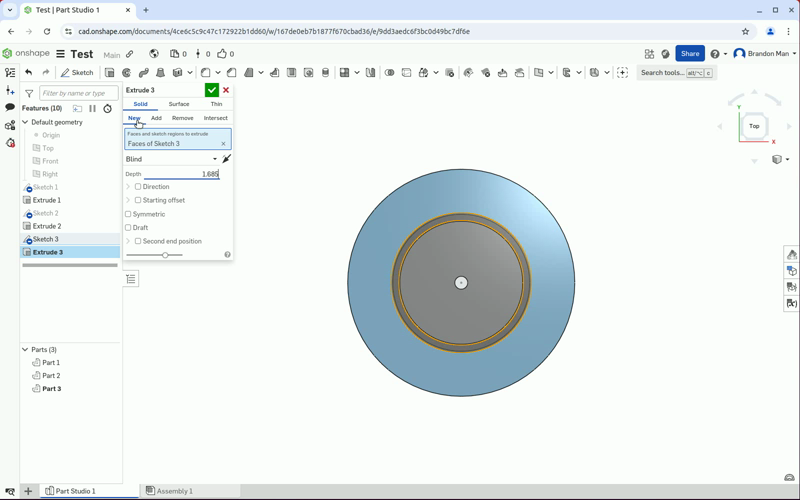
key(enter)
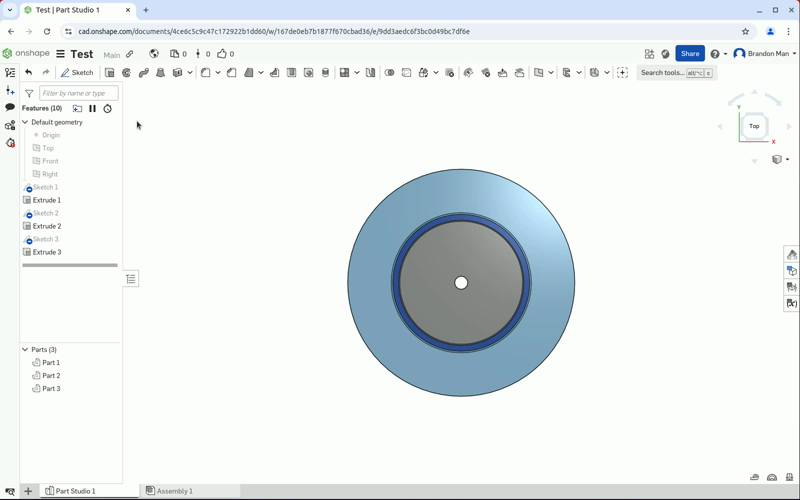
key(shift+h)
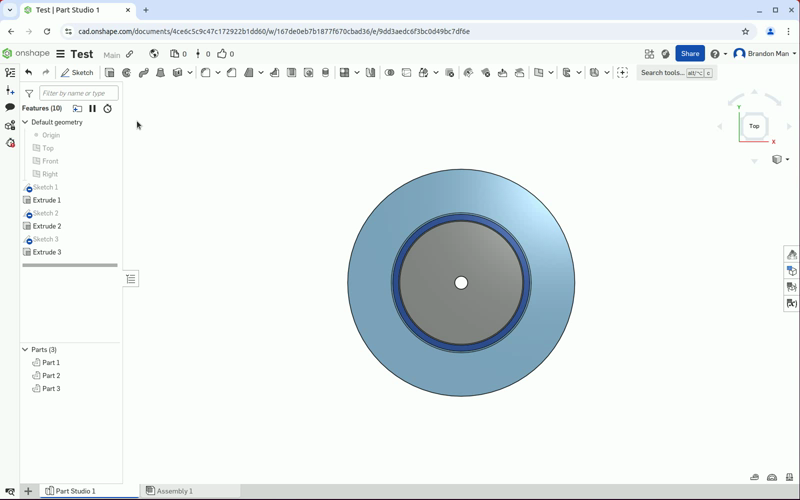
key(shift+h)
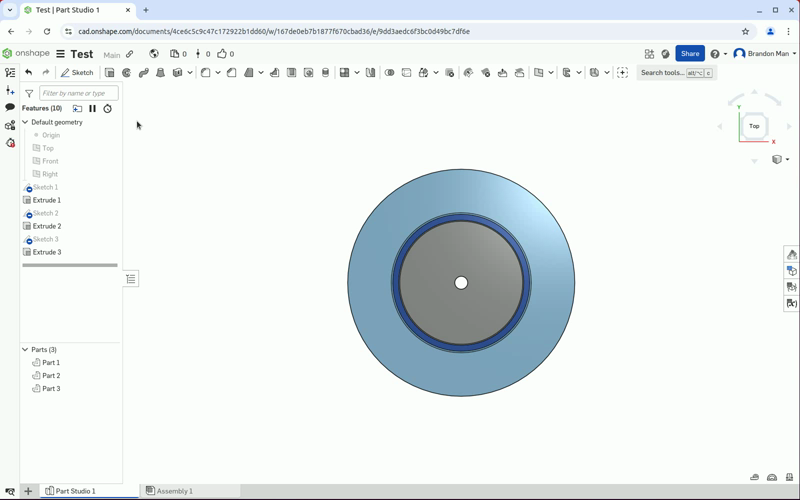
mouse_move(73, 189)
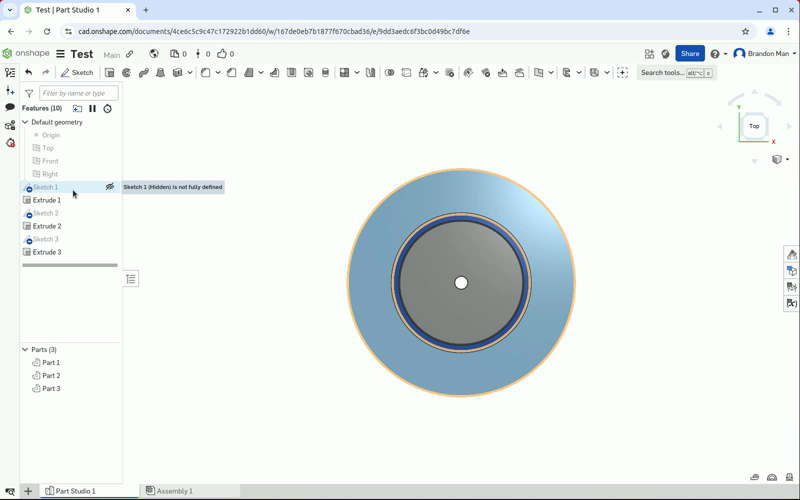
click(73, 189)
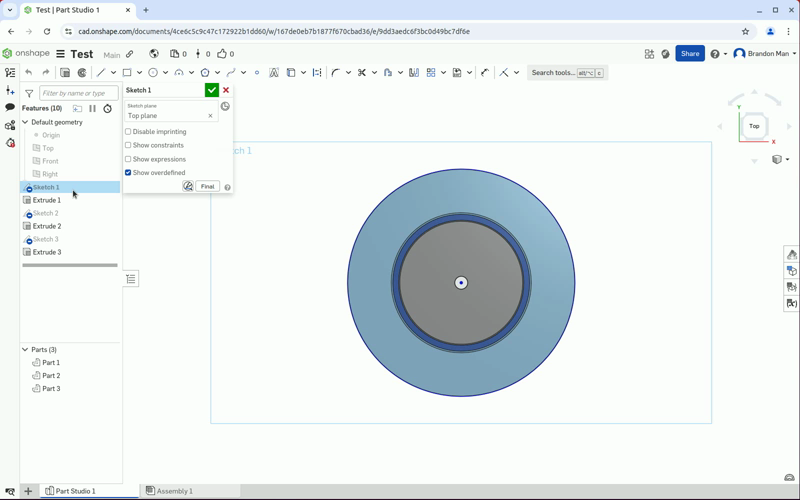
mouse_move(229, 92)
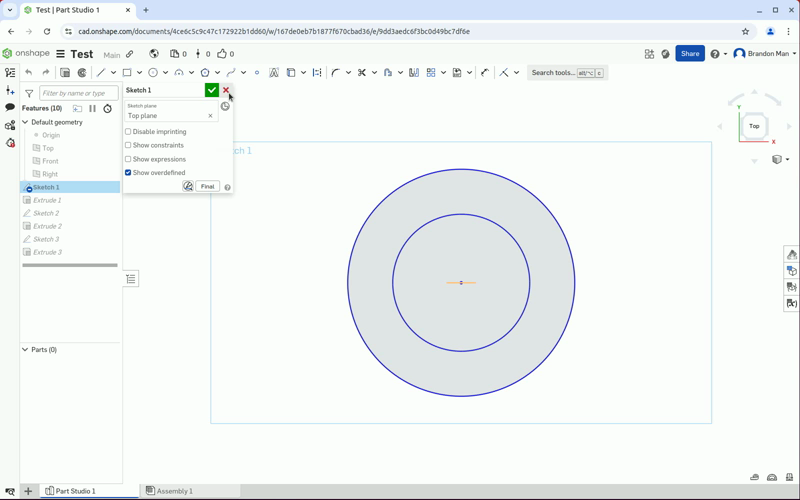
click(229, 92)
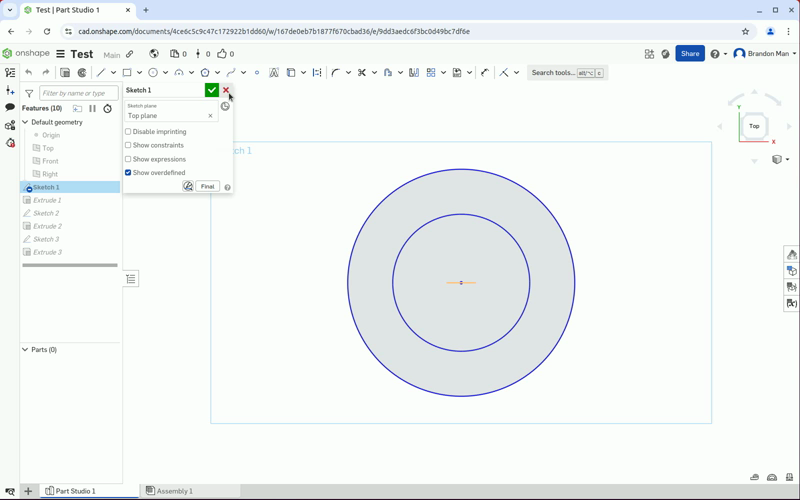
key(shift+s)
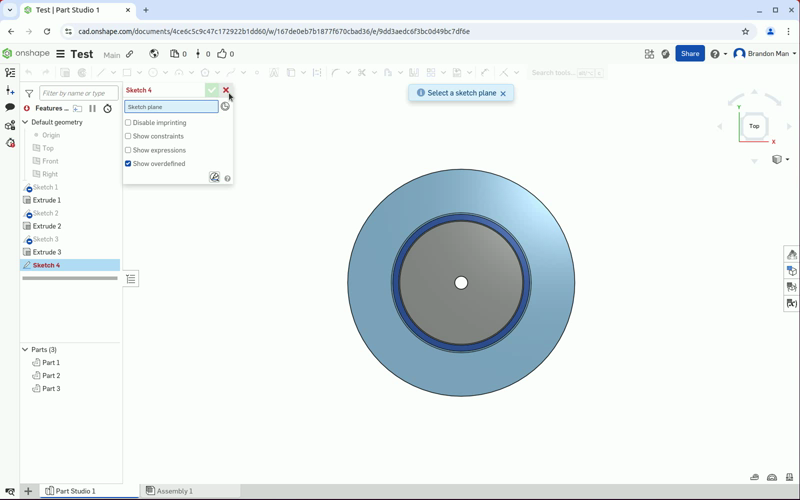
mouse_move(73, 150)
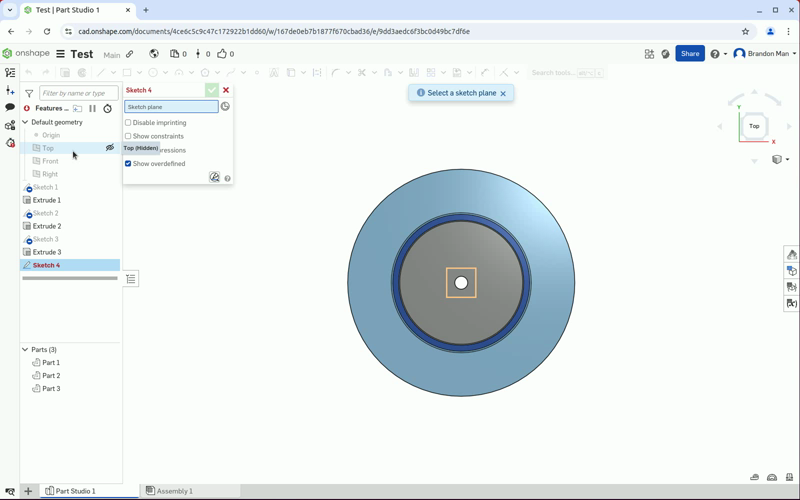
click(73, 150)
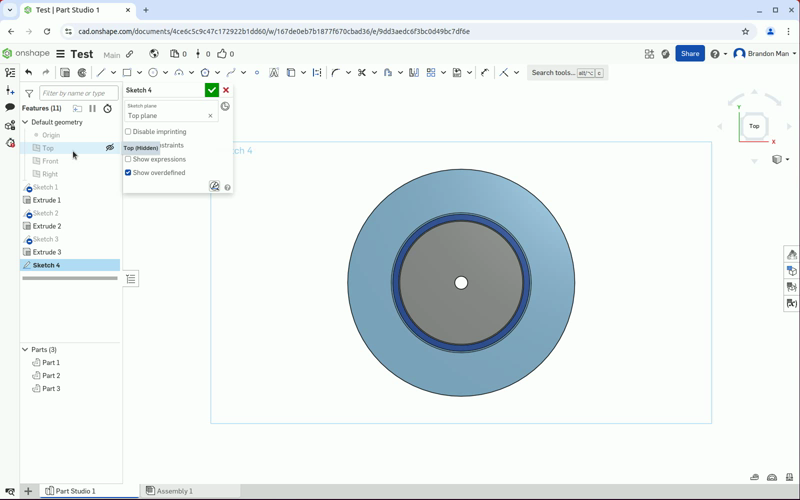
mouse_move(73, 352)
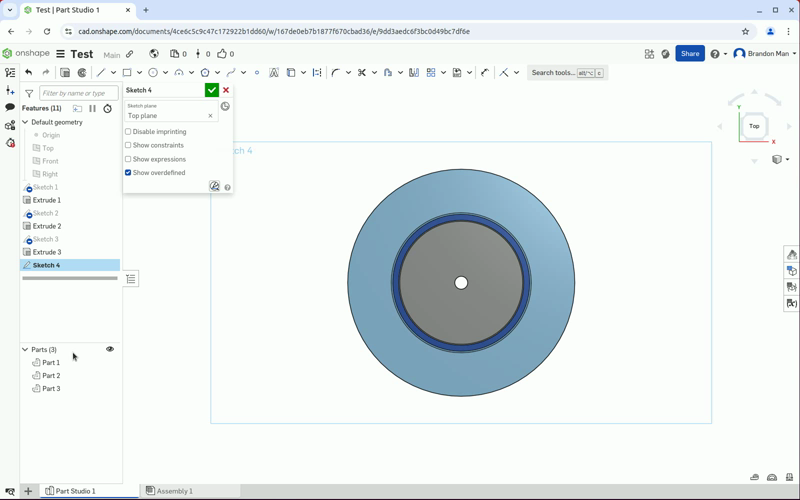
key(y)
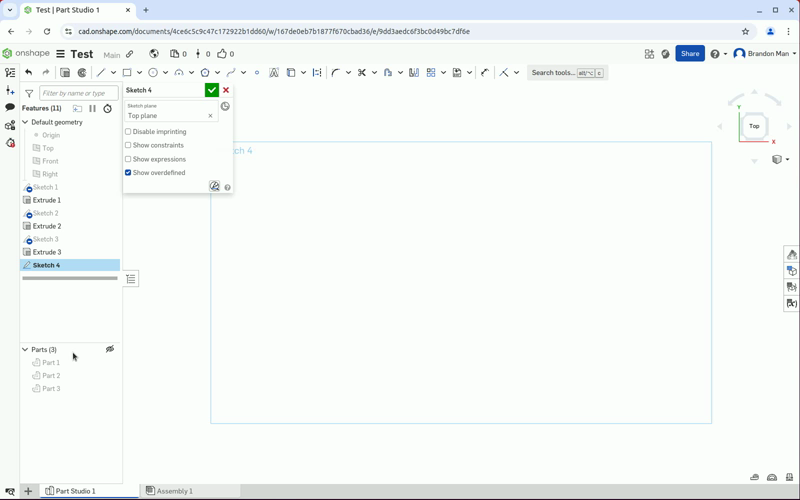
key(c)
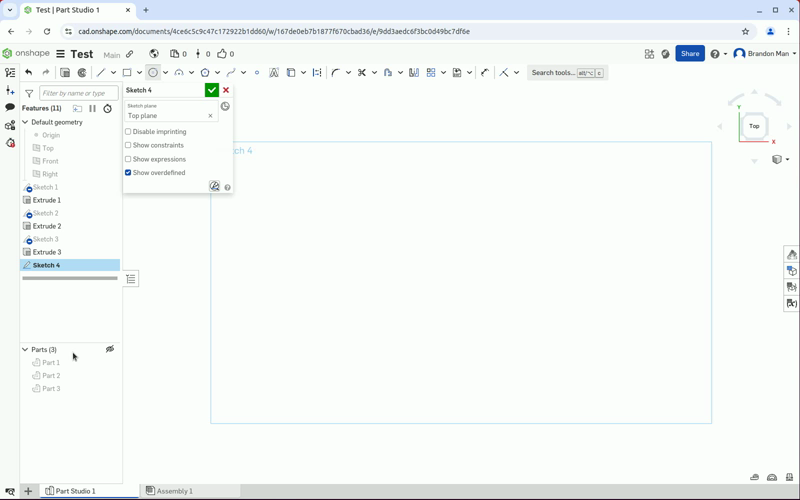
key_down(shift)
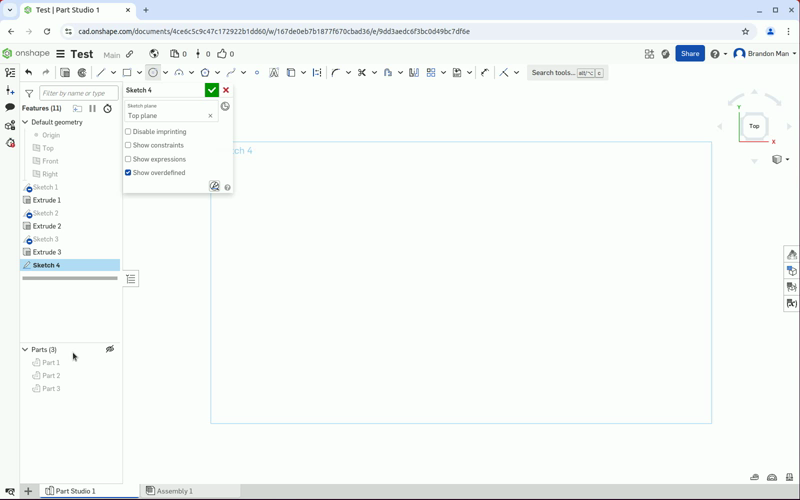
mouse_move(461, 282)
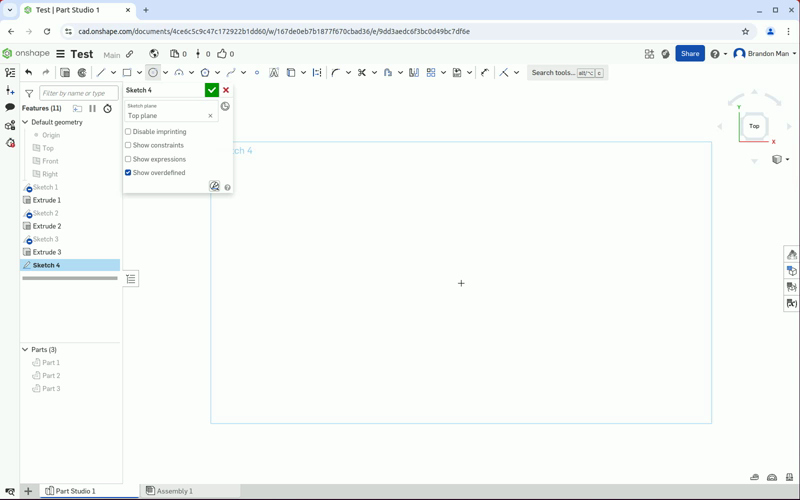
click(461, 282)
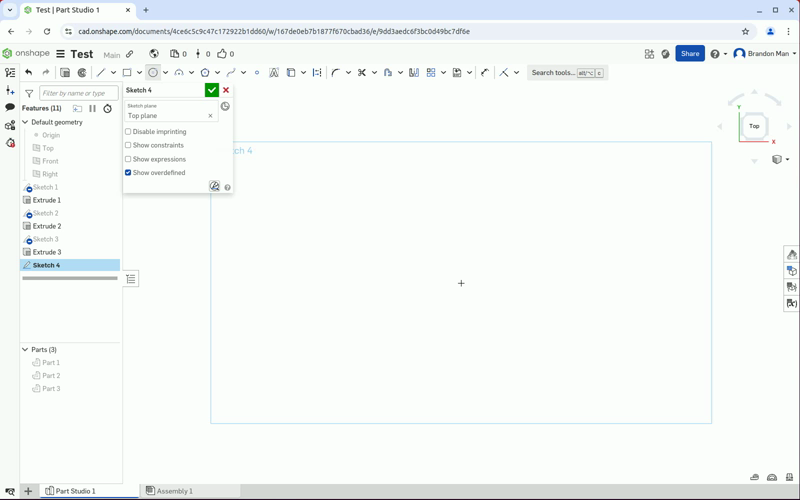
key_up(shift)
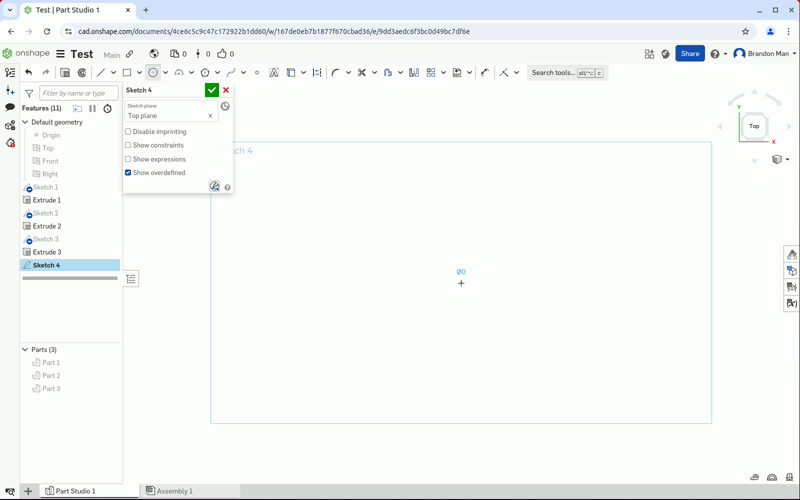
mouse_move(531, 282)
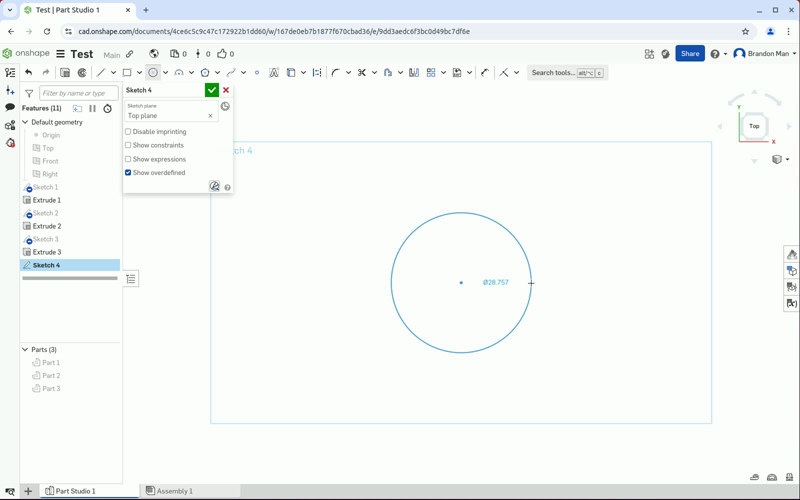
click(531, 282)
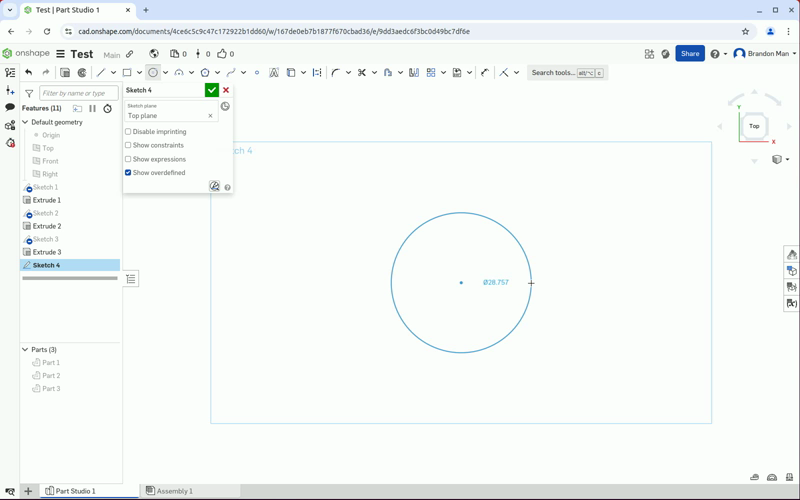
key(esc)
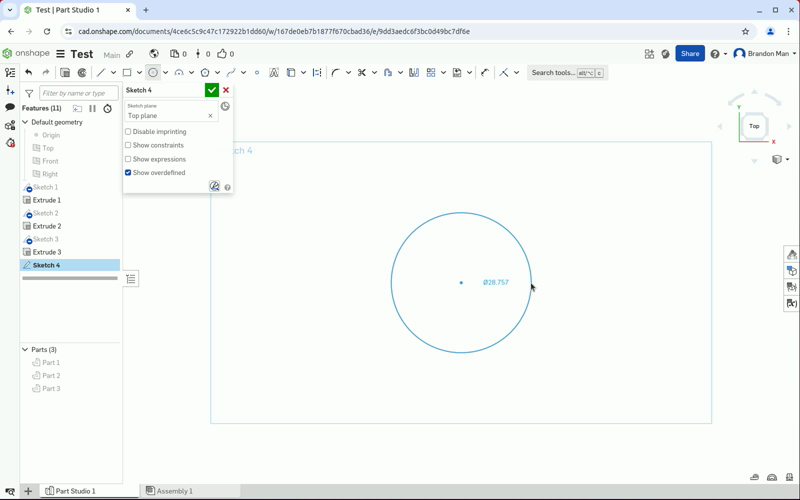
key(c)
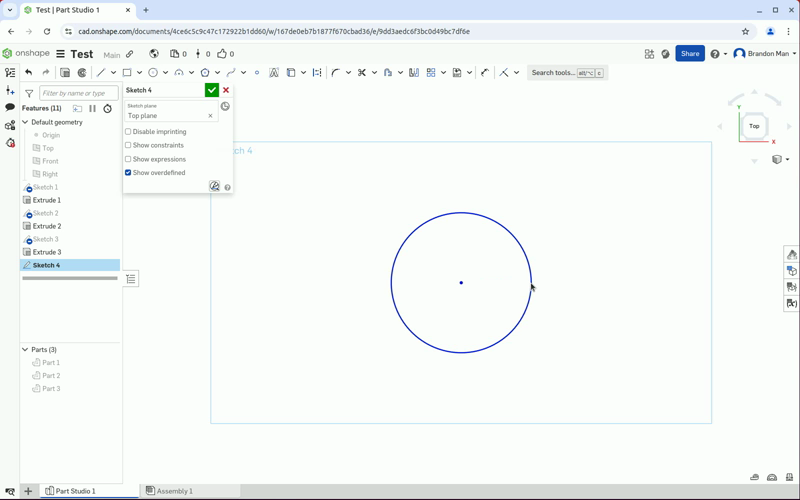
key_down(shift)
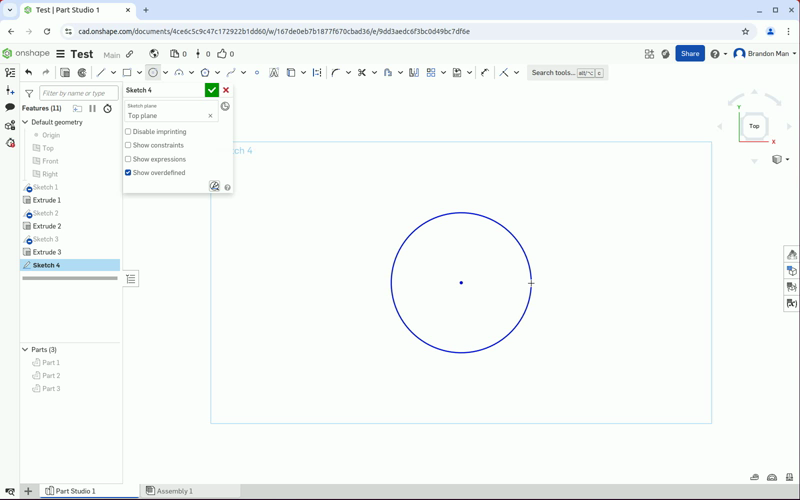
mouse_move(461, 282)
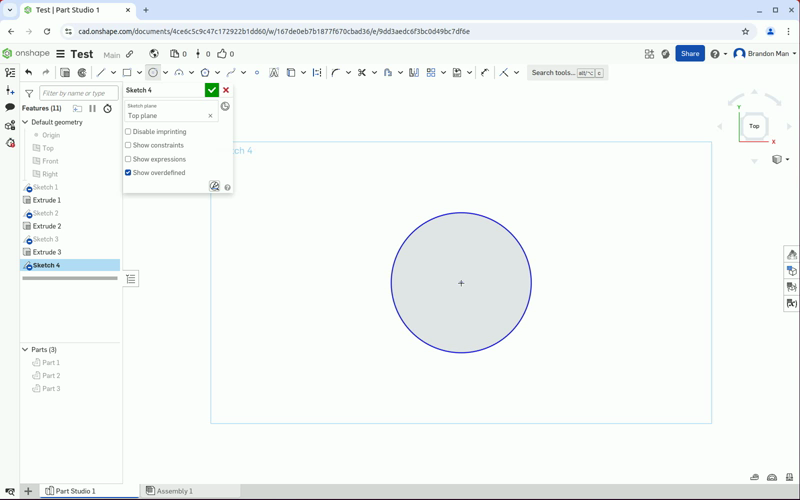
click(461, 282)
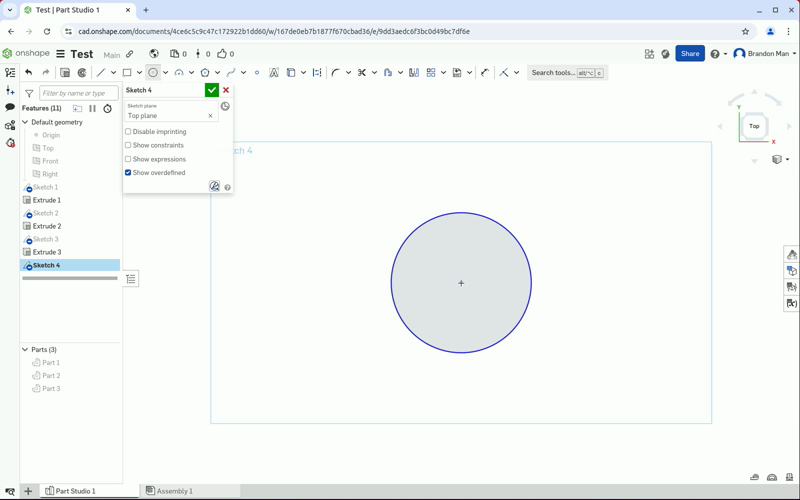
key_up(shift)
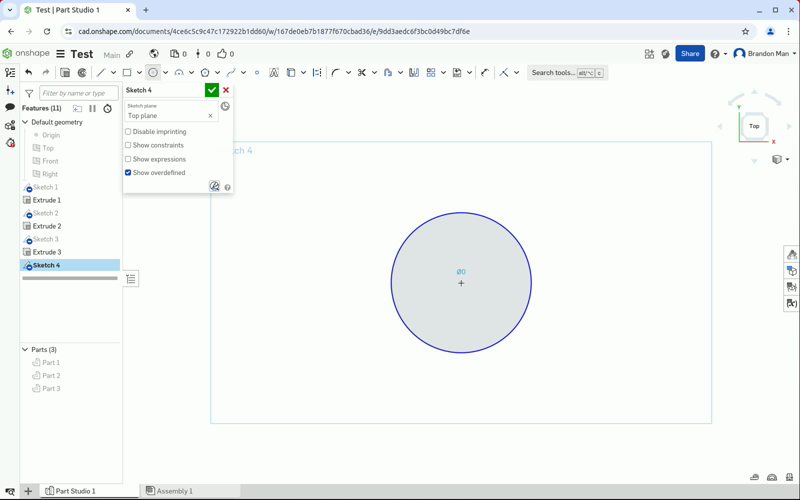
mouse_move(523, 282)
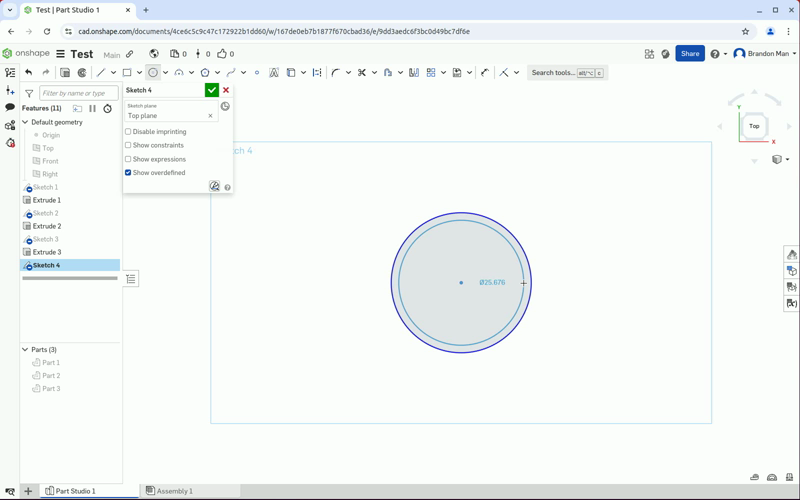
click(523, 282)
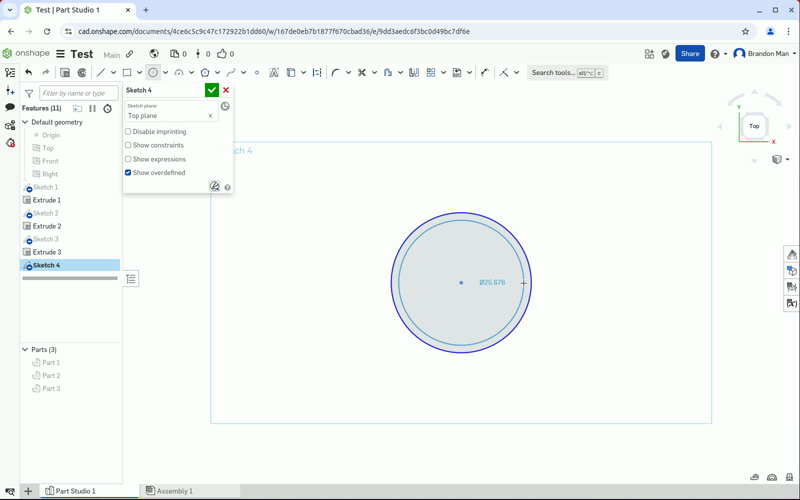
key(esc)
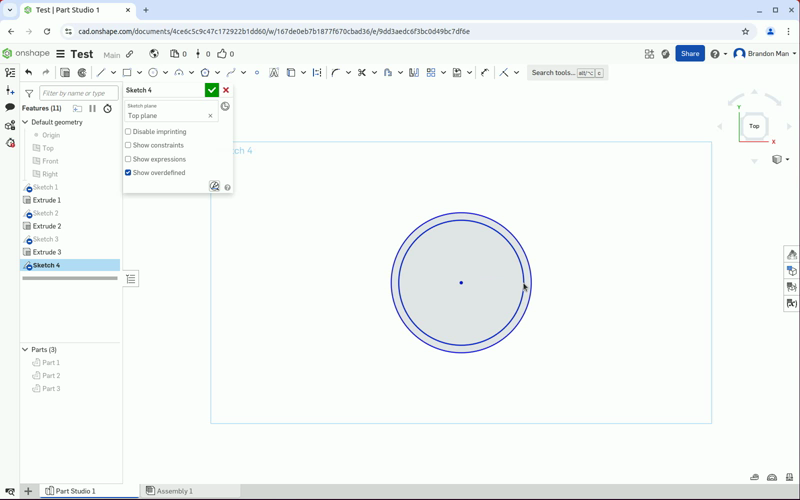
mouse_move(522, 307)
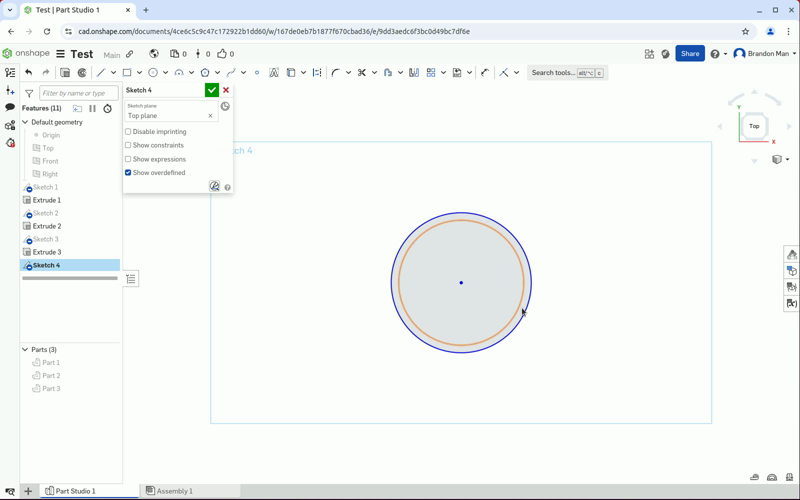
click(522, 307)
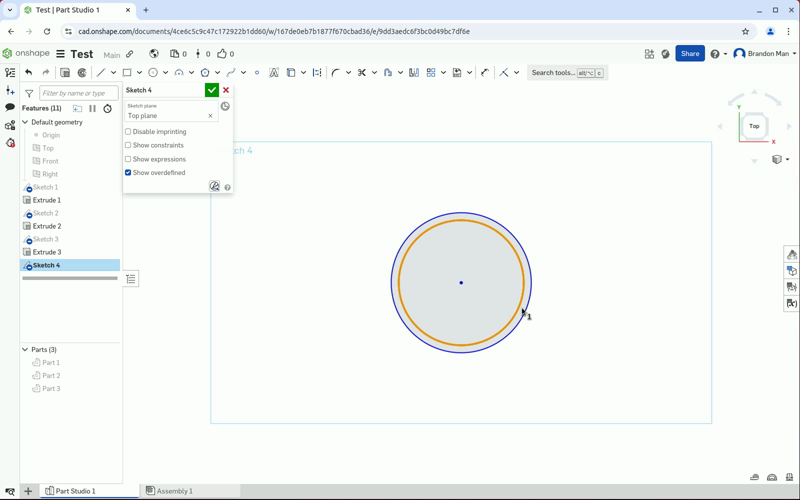
mouse_move(73, 352)
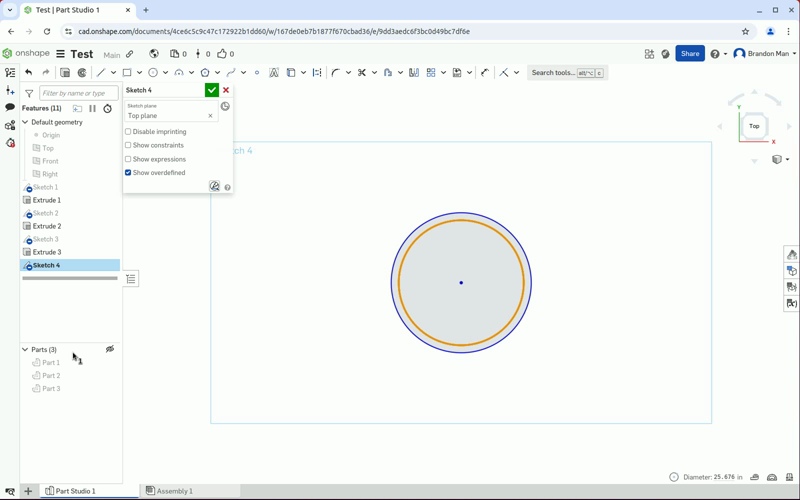
key(shift+y)
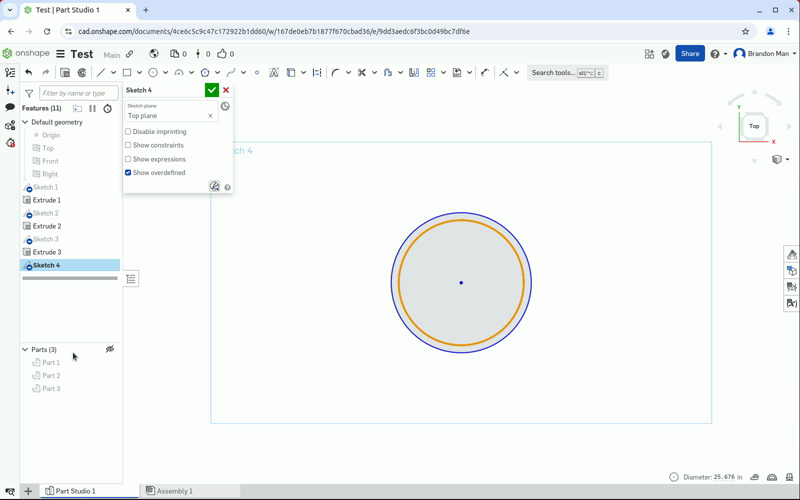
key(shift+e)
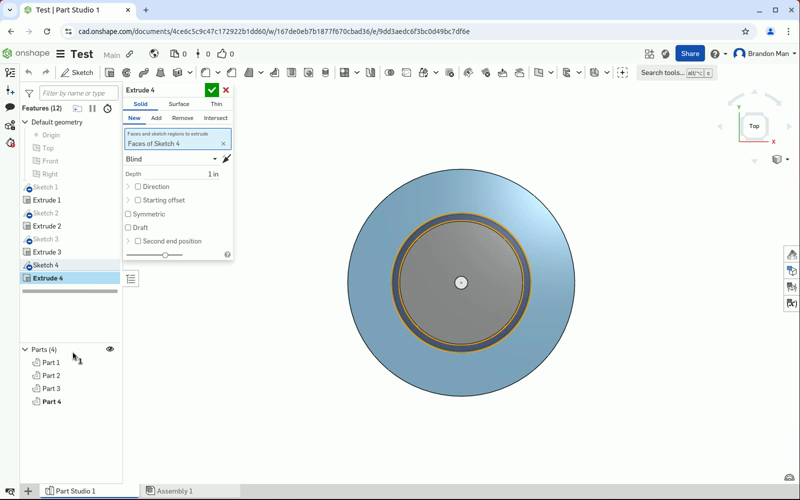
mouse_move(143, 106)
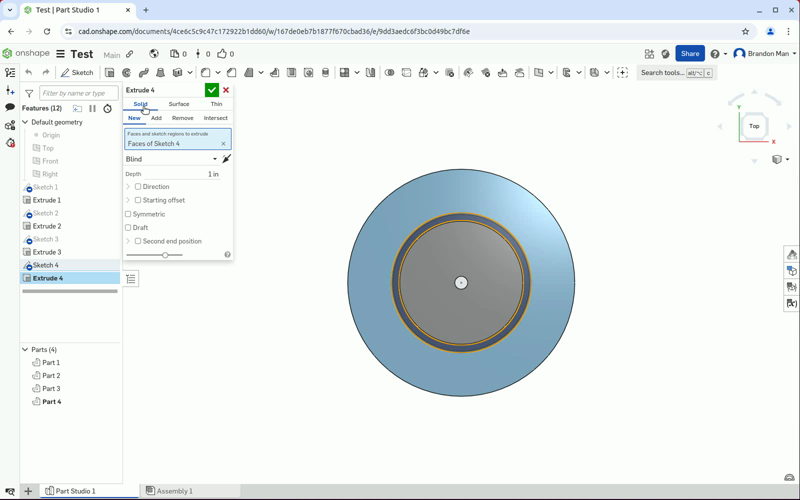
click(143, 106)
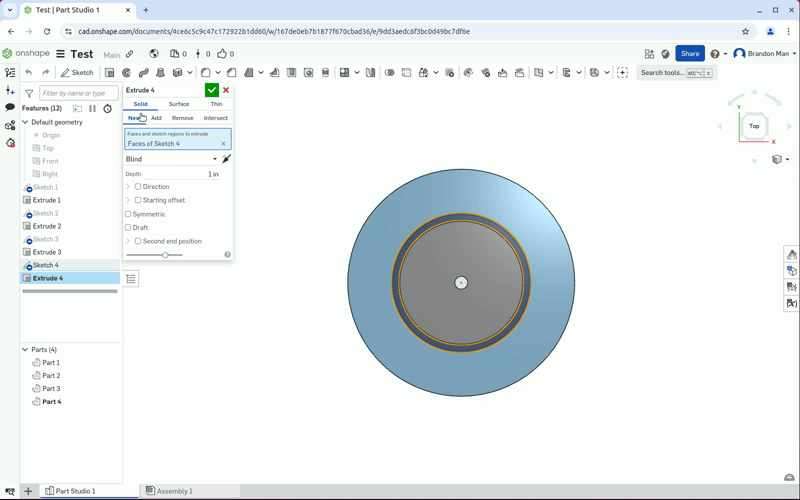
mouse_move(137, 120)
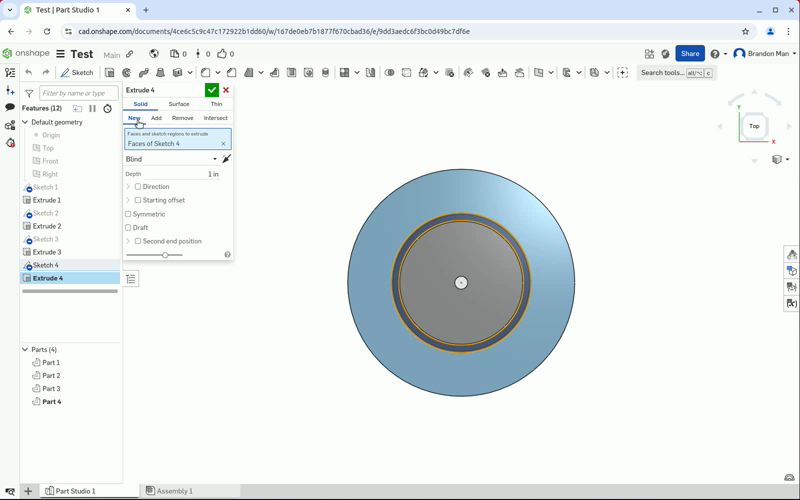
click(137, 120)
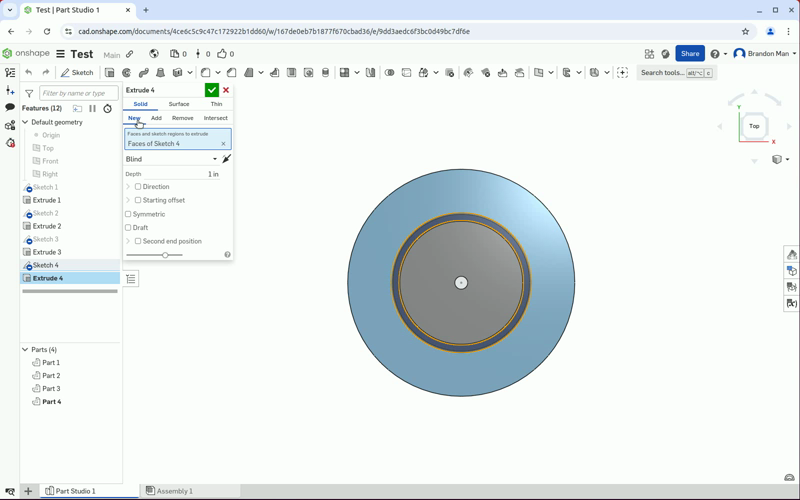
key(tab, 4)
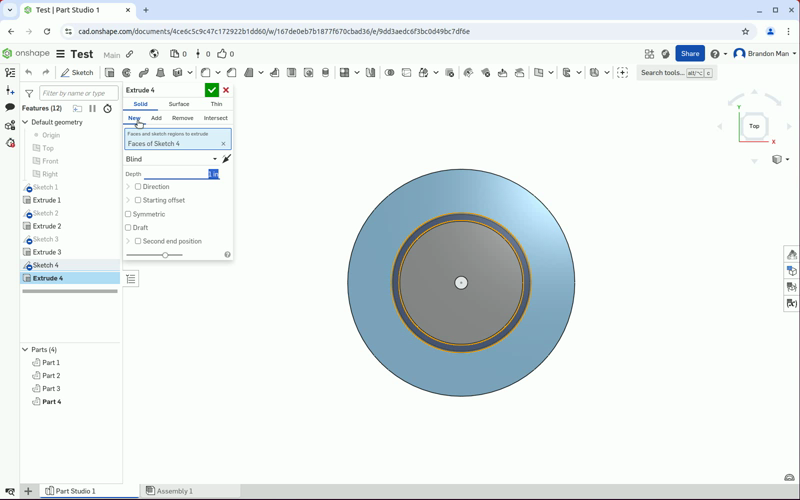
text(17.331)
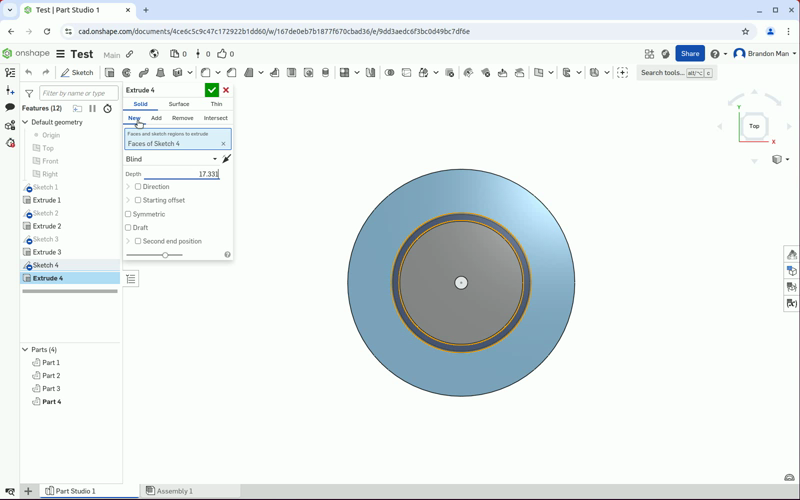
key(enter)
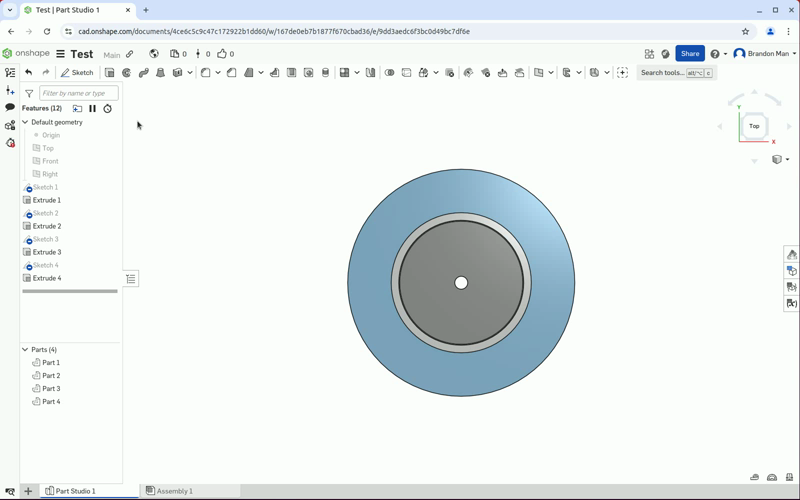
key(shift+h)
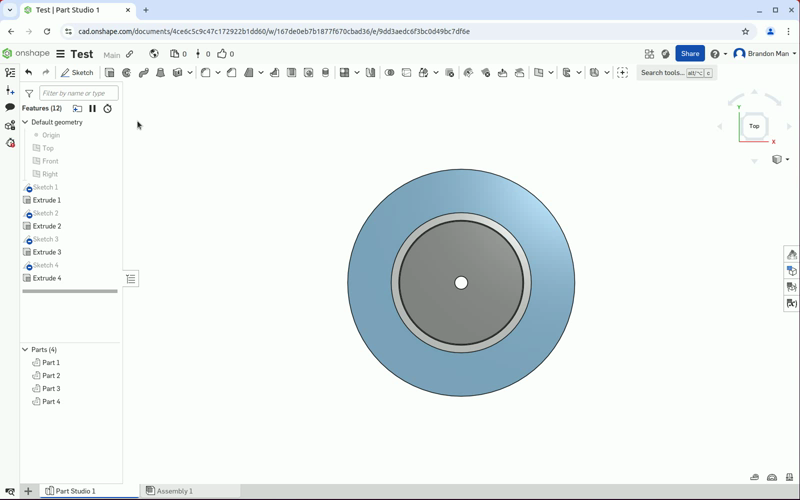
key(shift+h)
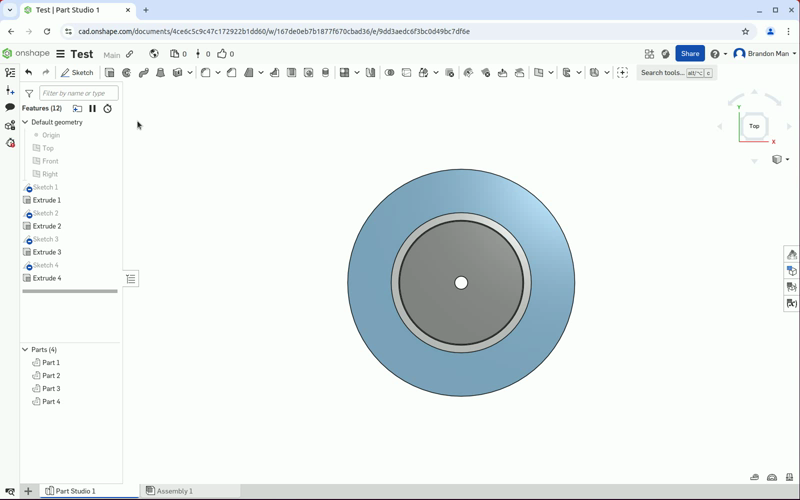
mouse_move(73, 189)
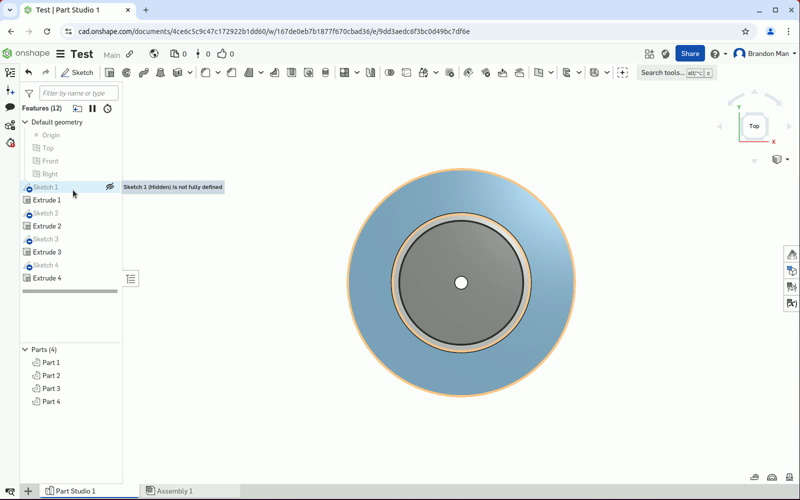
click(73, 189)
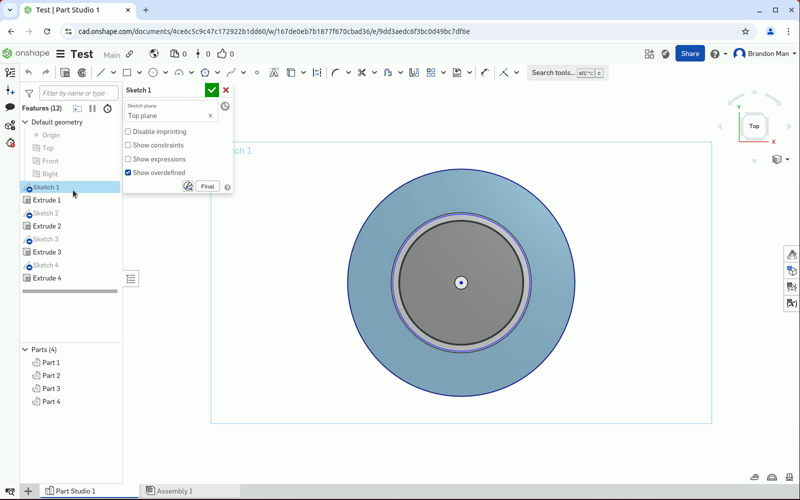
mouse_move(229, 92)
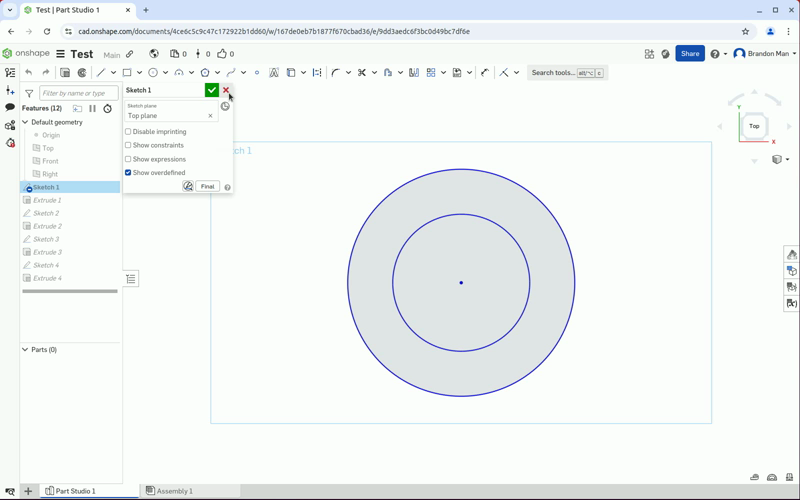
click(229, 92)
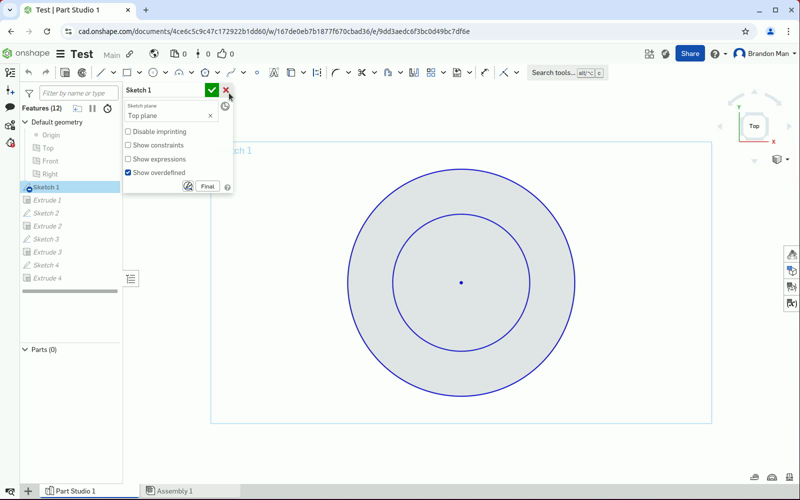
key(shift+s)
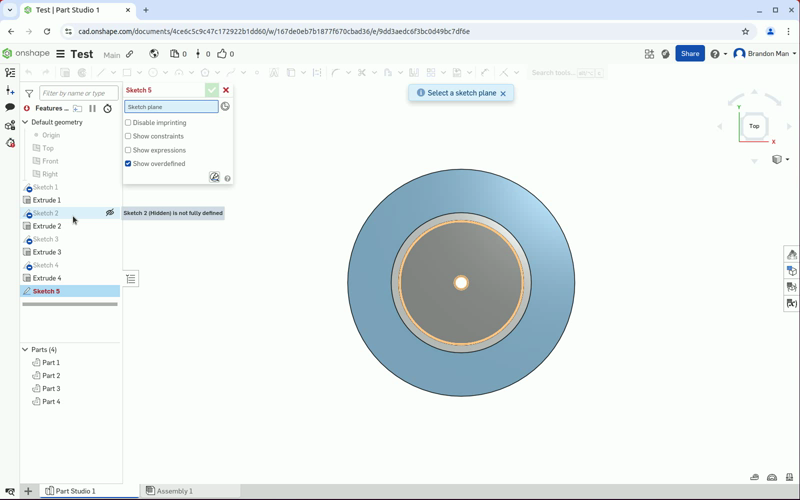
scroll(3)
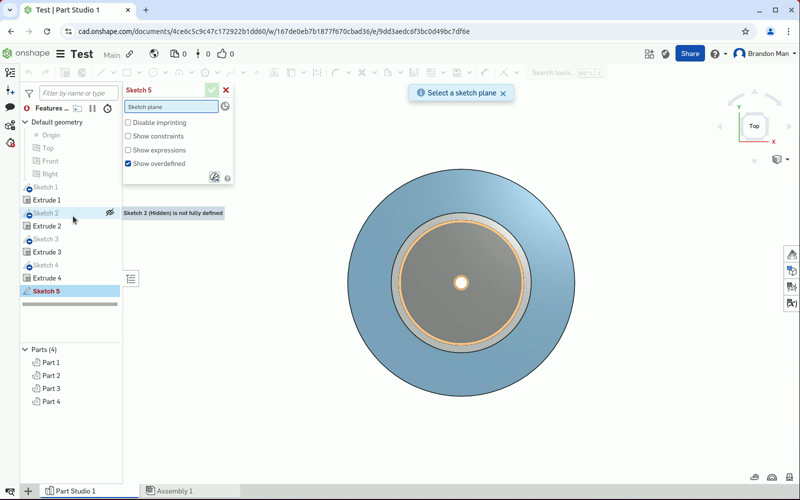
mouse_move(73, 150)
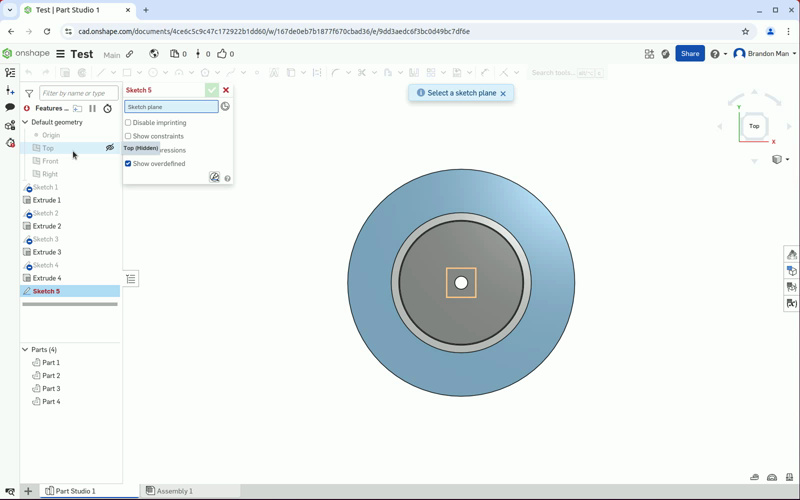
click(73, 150)
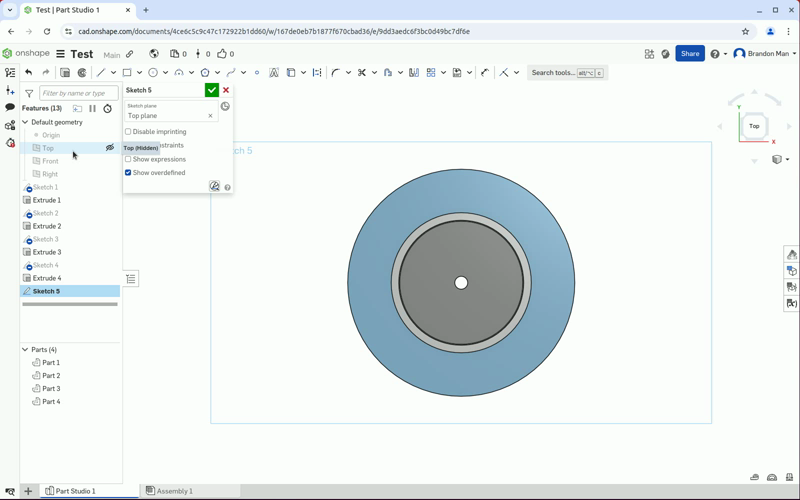
mouse_move(73, 352)
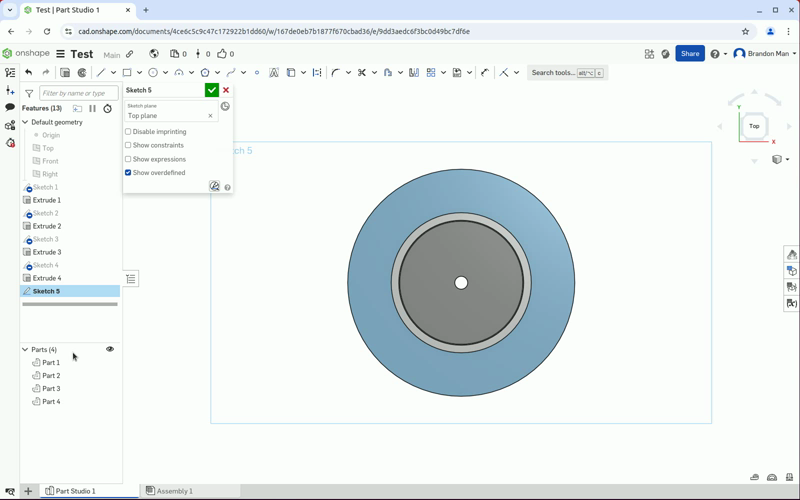
key(y)
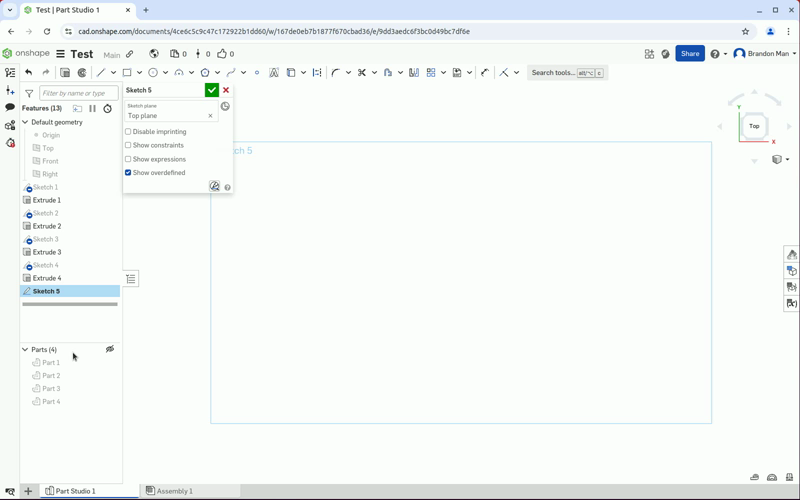
key(c)
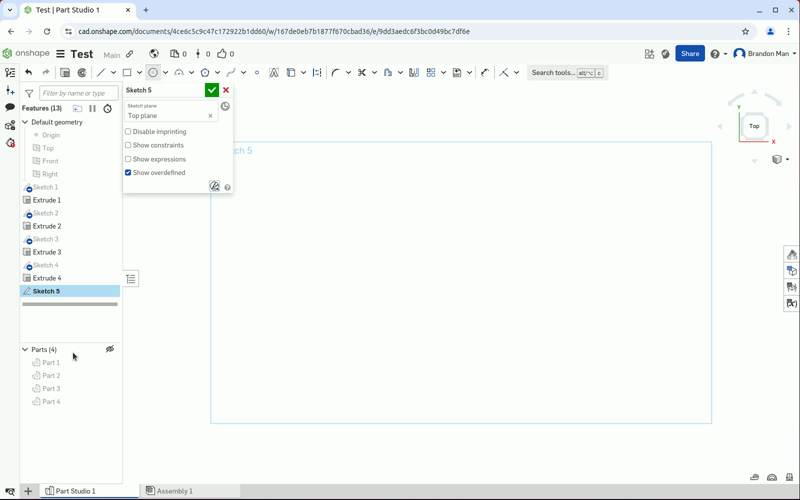
key_down(shift)
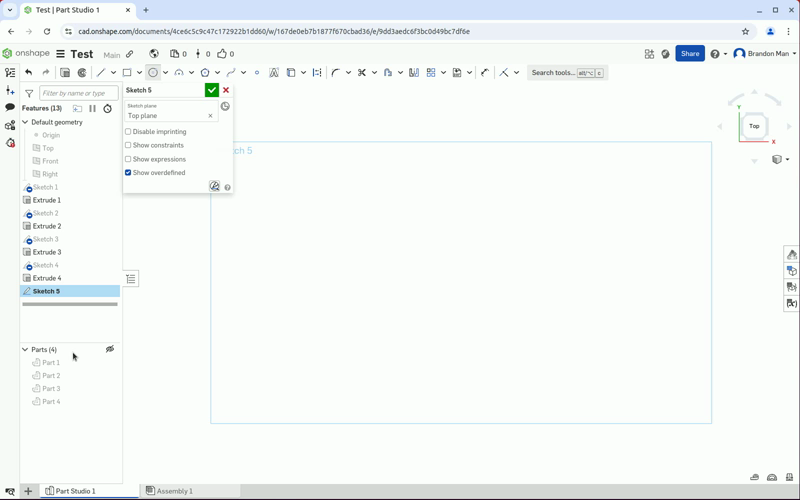
mouse_move(461, 282)
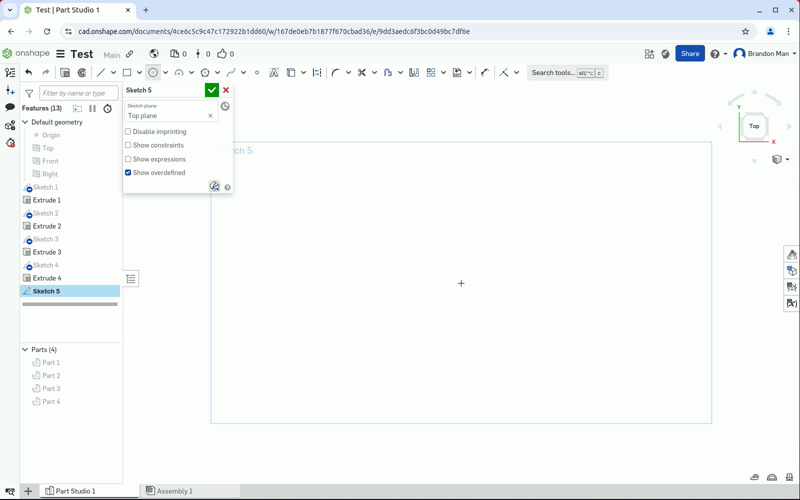
click(461, 282)
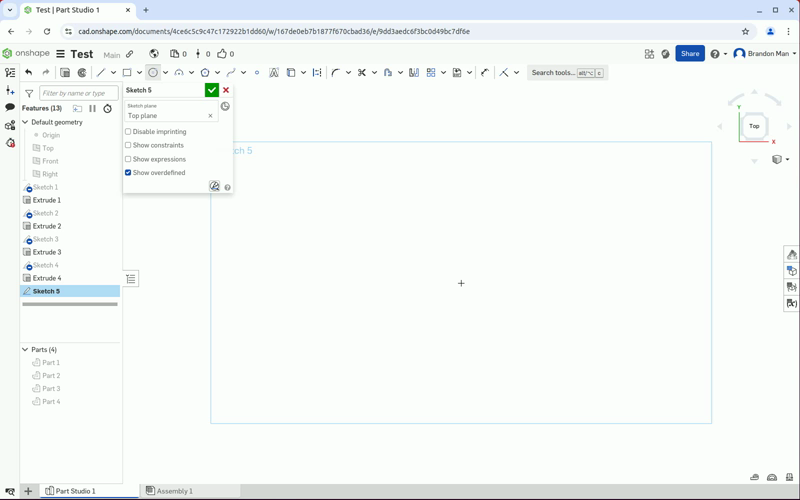
key_up(shift)
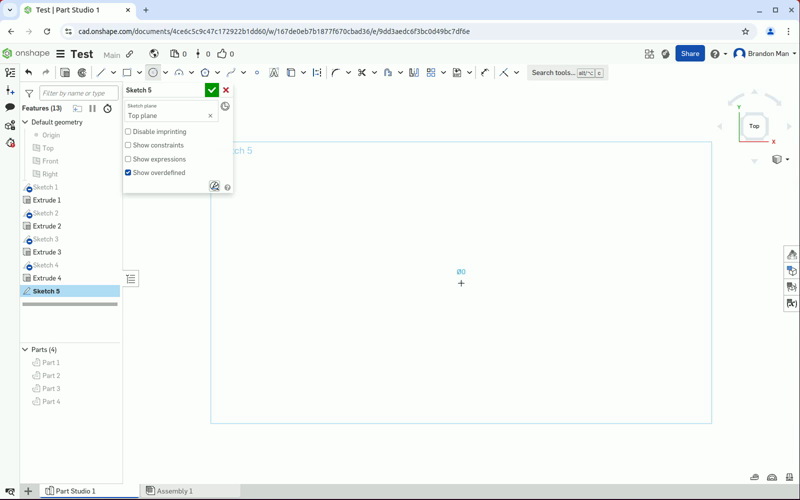
mouse_move(574, 282)
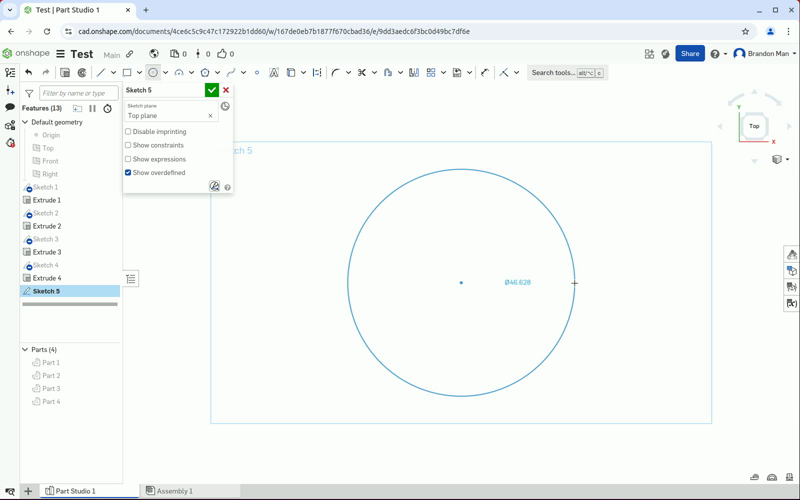
click(574, 282)
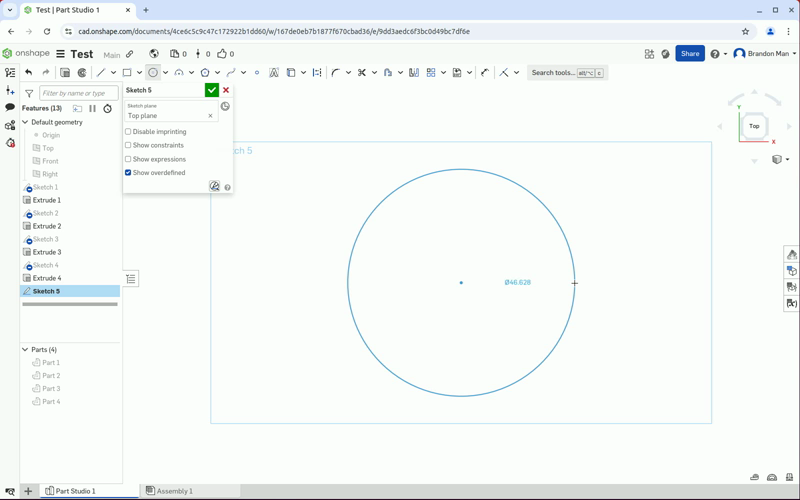
key(esc)
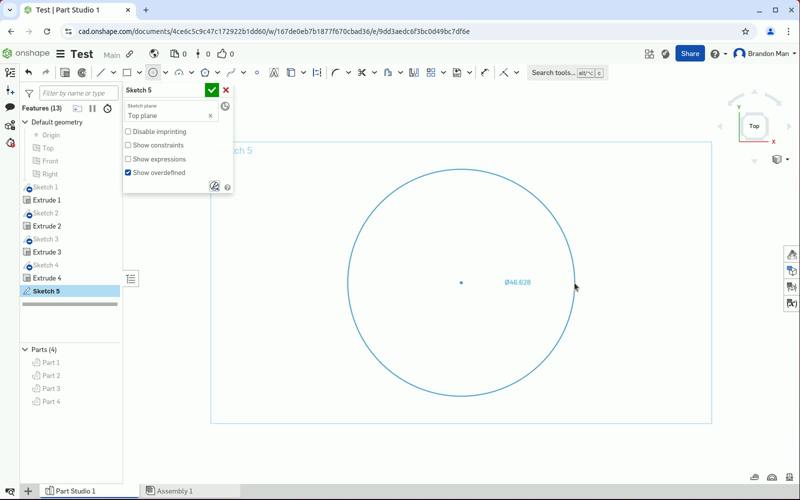
key(c)
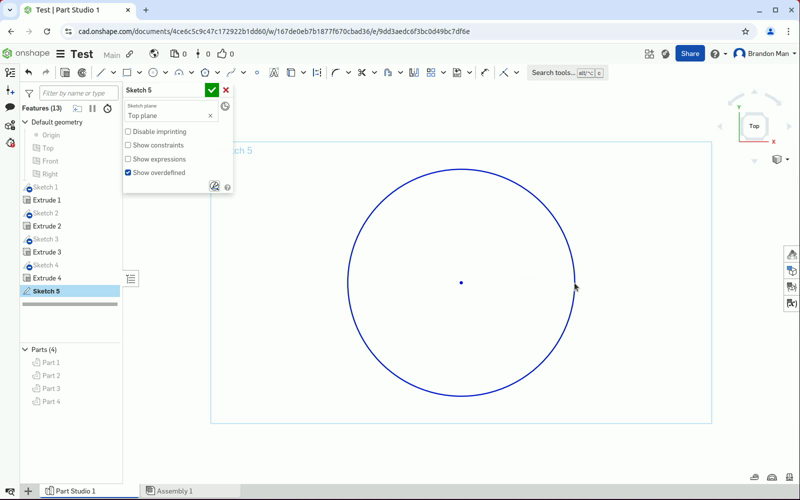
key_down(shift)
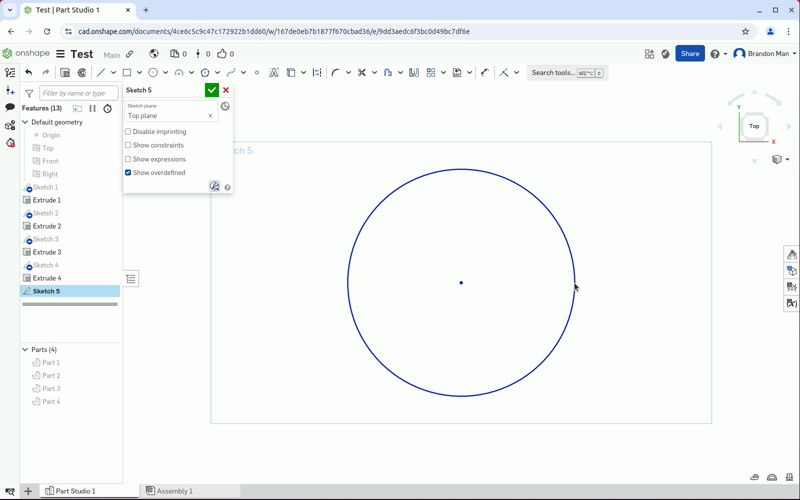
mouse_move(461, 282)
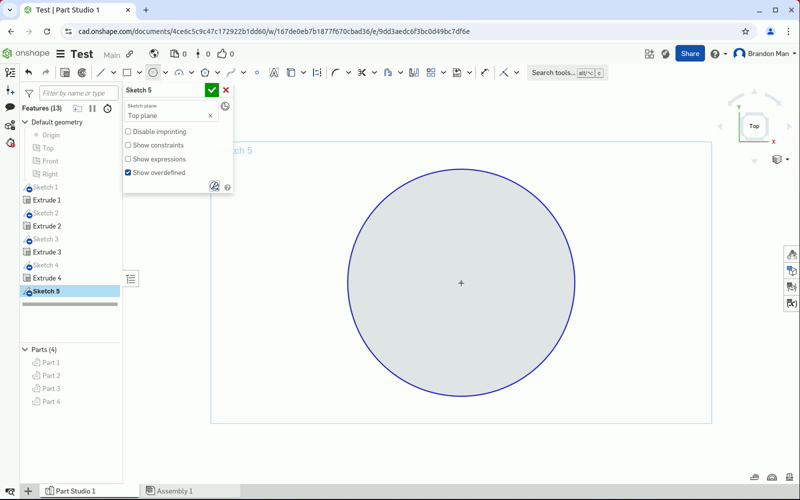
click(461, 282)
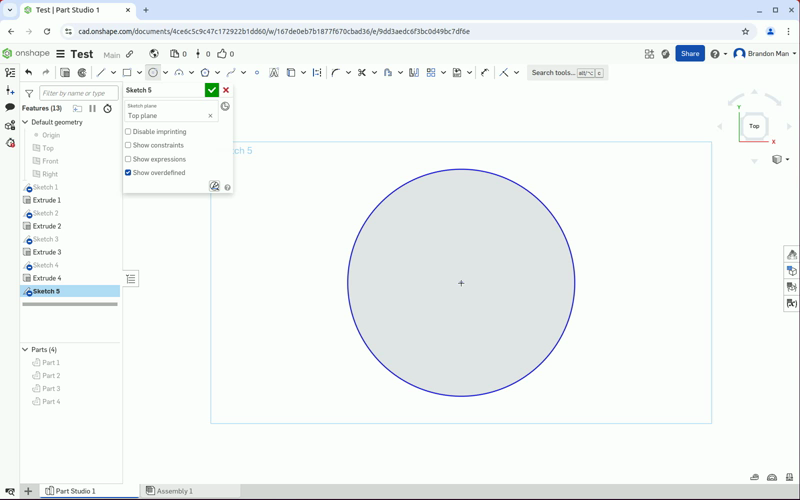
key_up(shift)
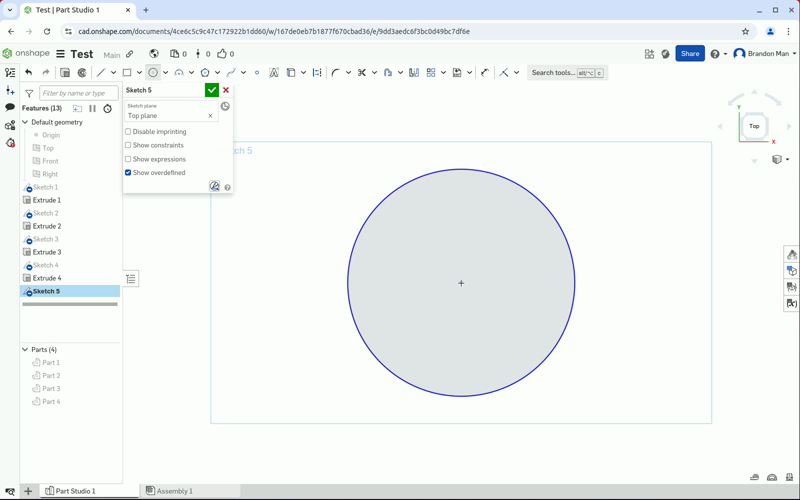
mouse_move(529, 282)
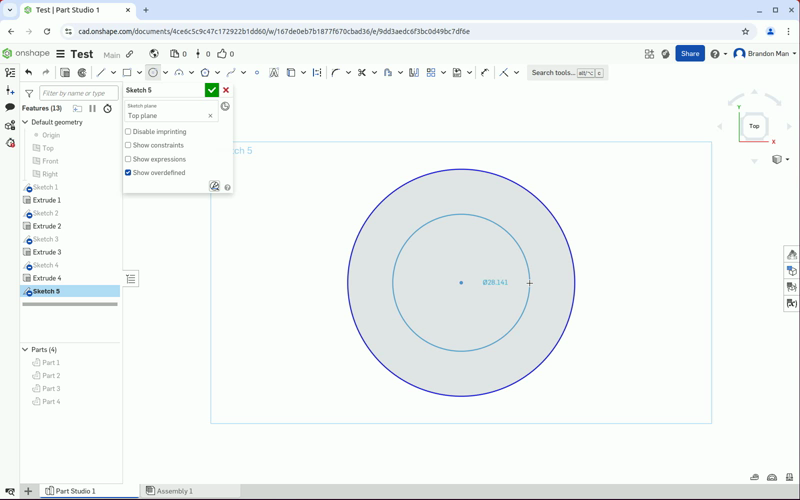
click(529, 282)
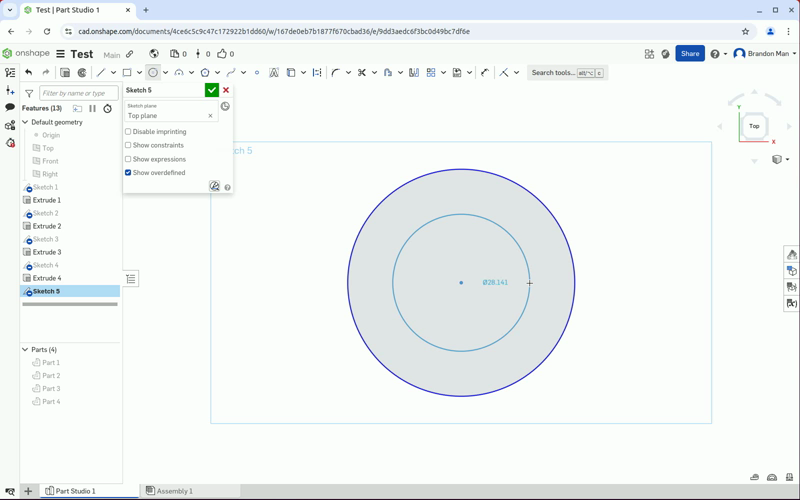
key(esc)
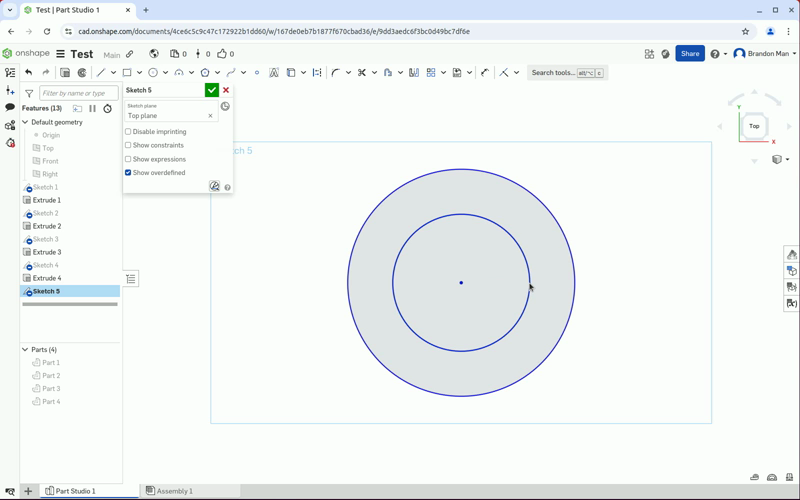
mouse_move(374, 313)
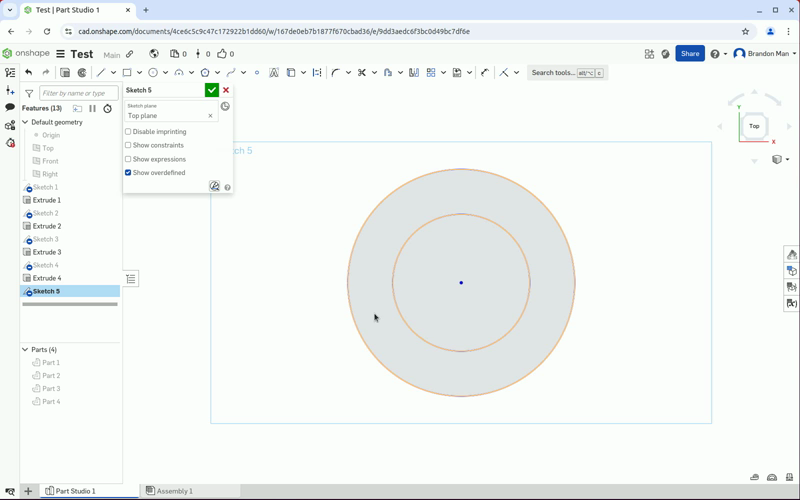
click(374, 313)
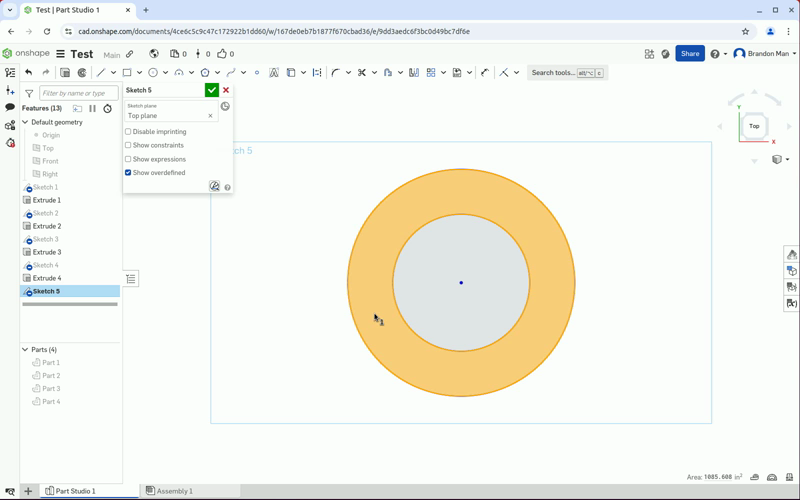
mouse_move(73, 352)
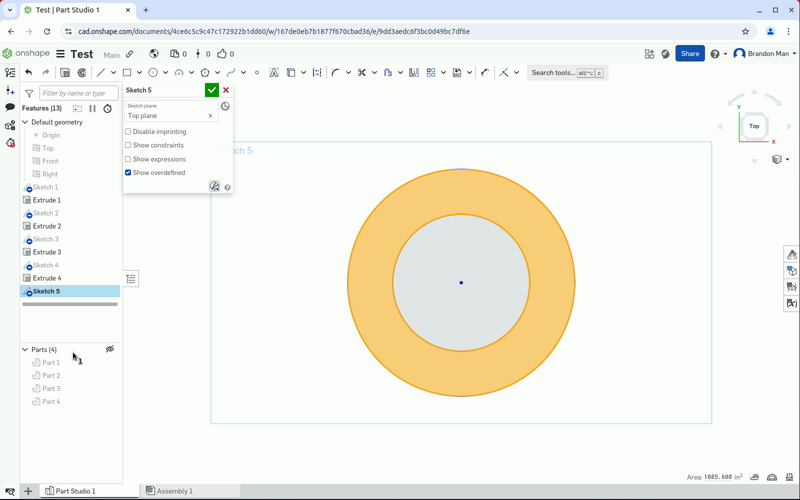
key(shift+y)
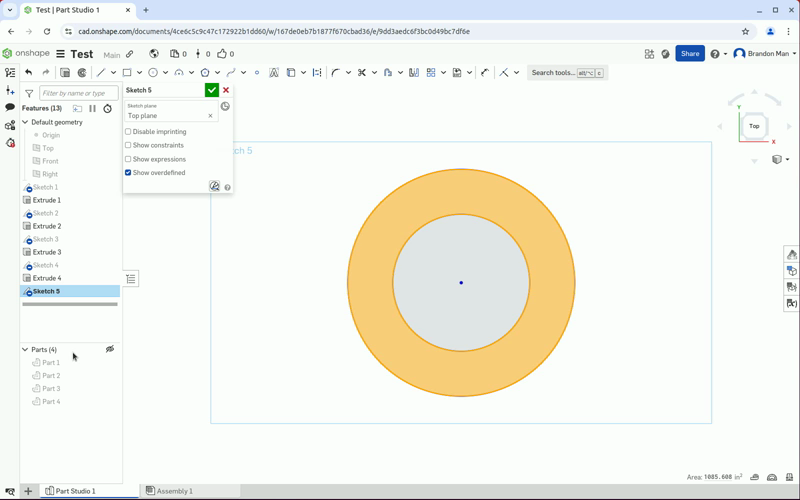
key(shift+e)
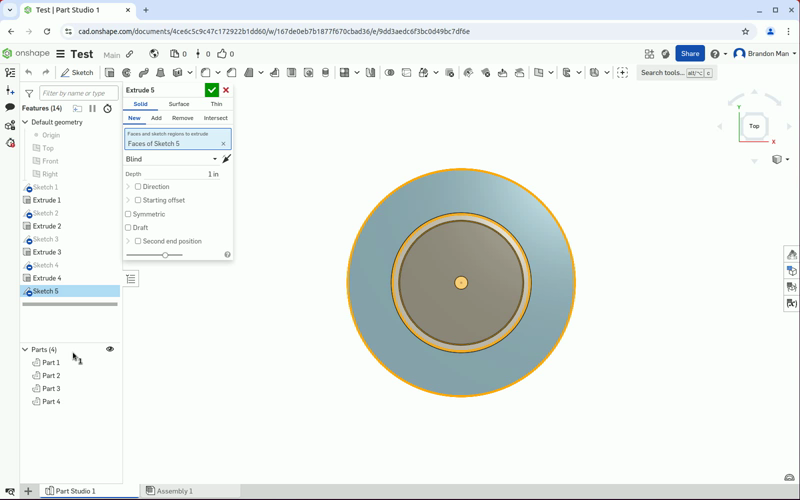
mouse_move(143, 106)
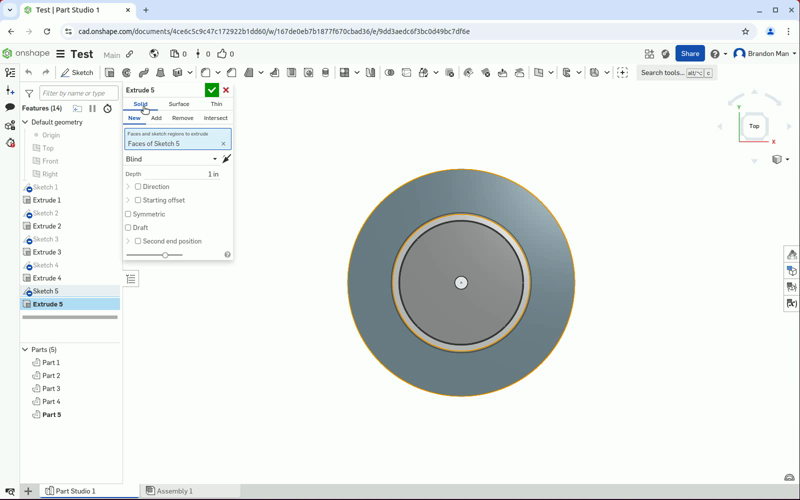
click(143, 106)
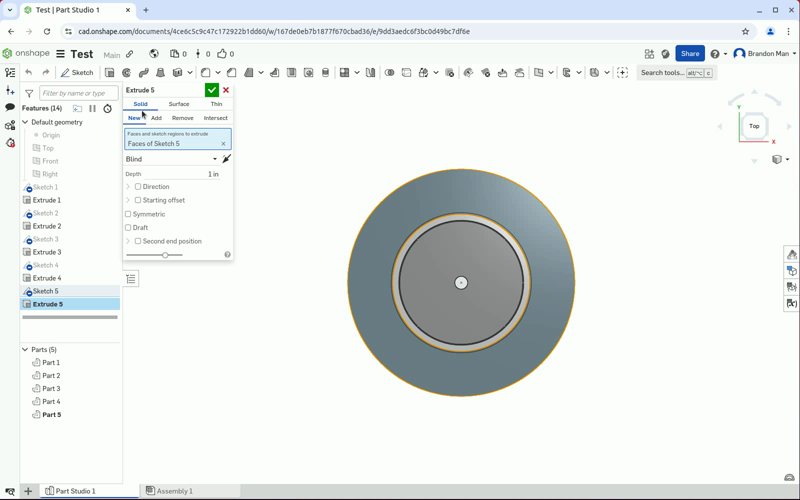
mouse_move(137, 120)
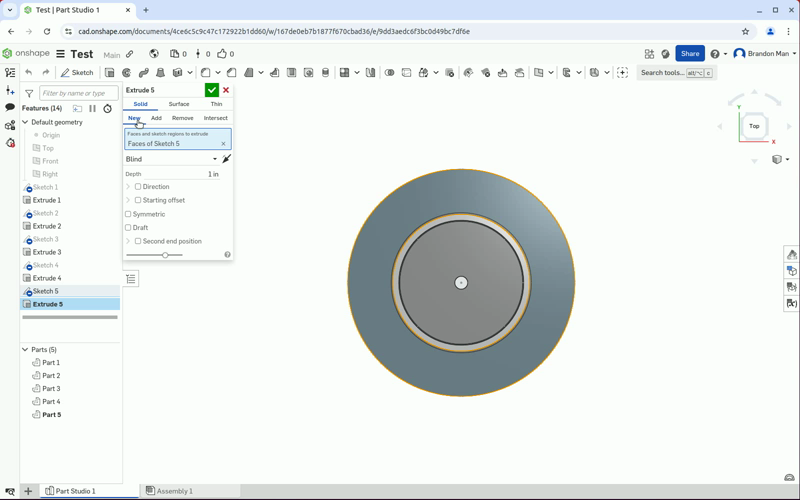
click(137, 120)
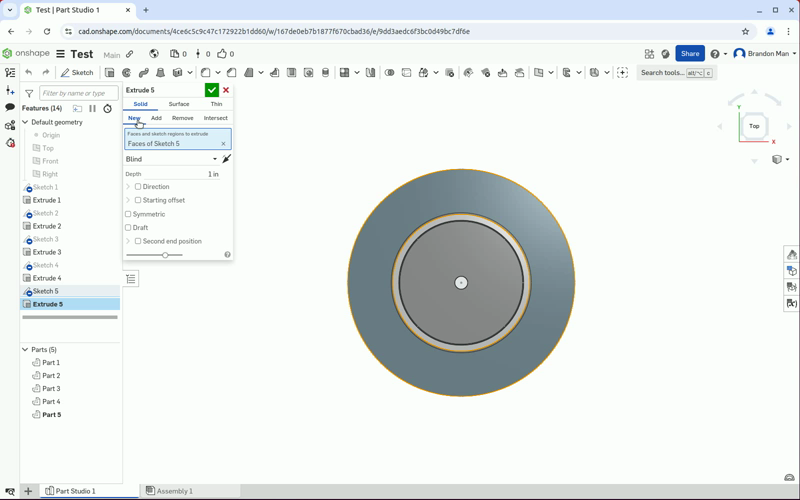
key(tab, 4)
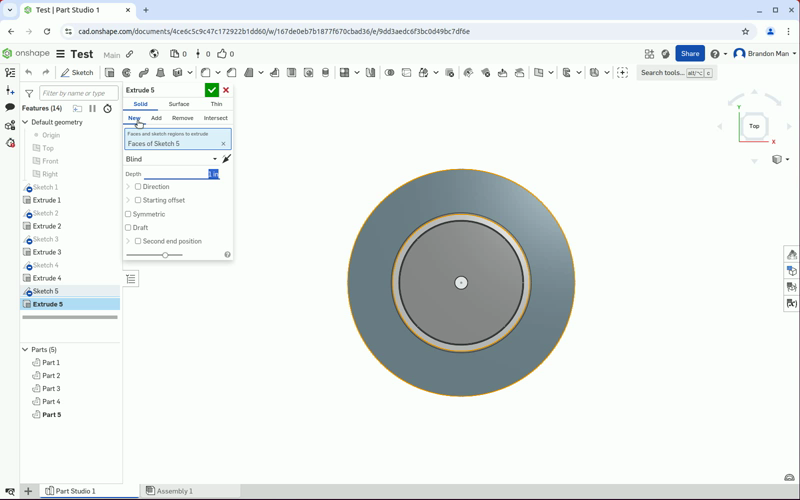
text(1.685)
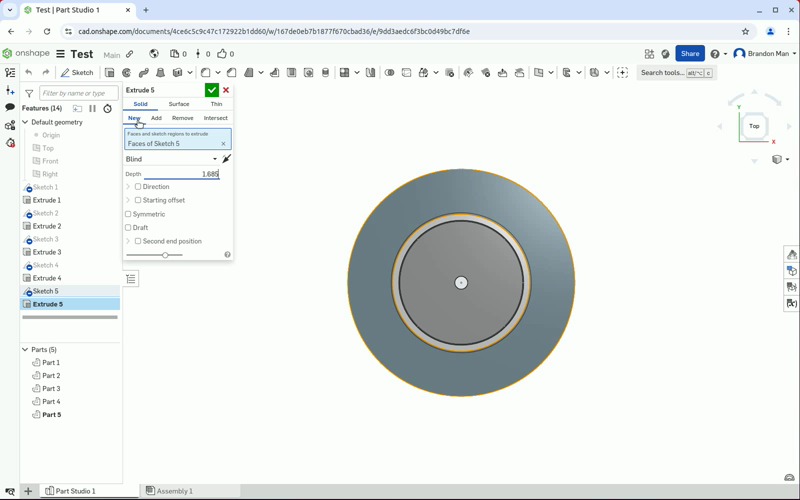
key(enter)
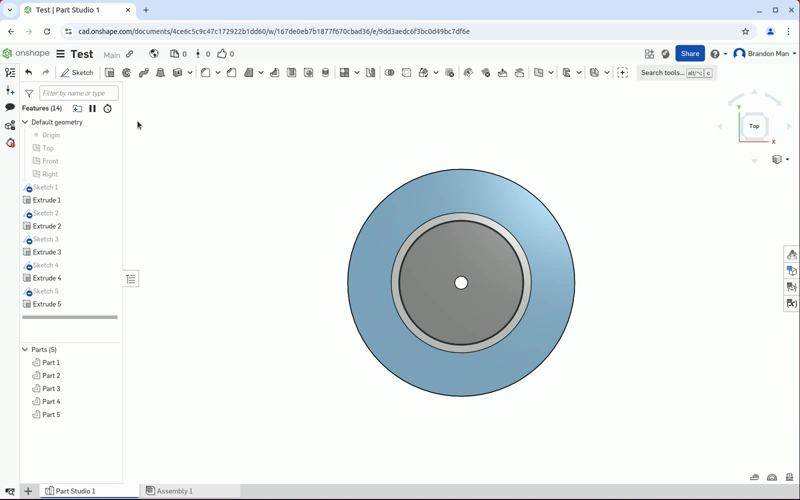
key(shift+h)
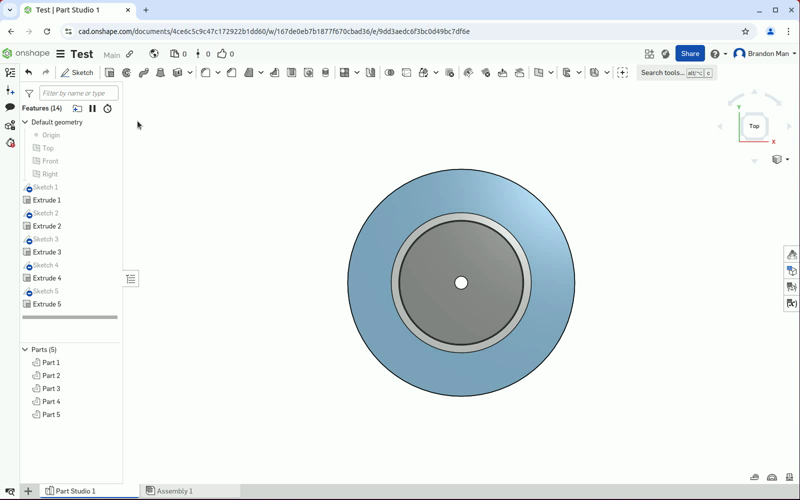
key(shift+h)
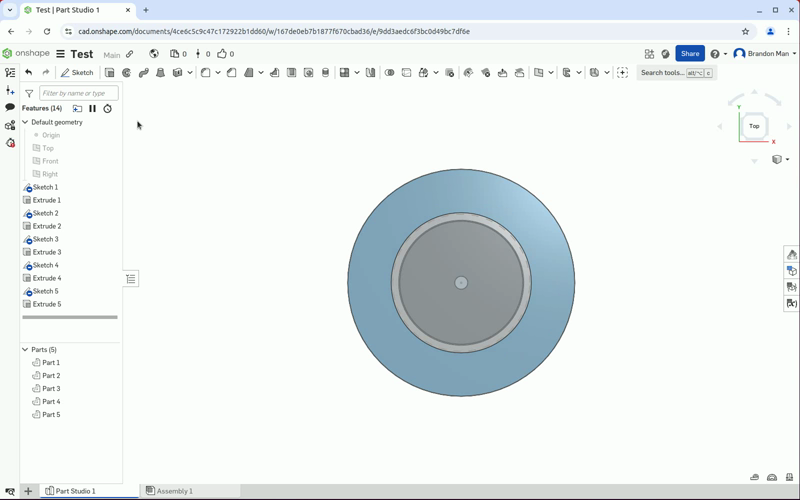
key(shift+7)
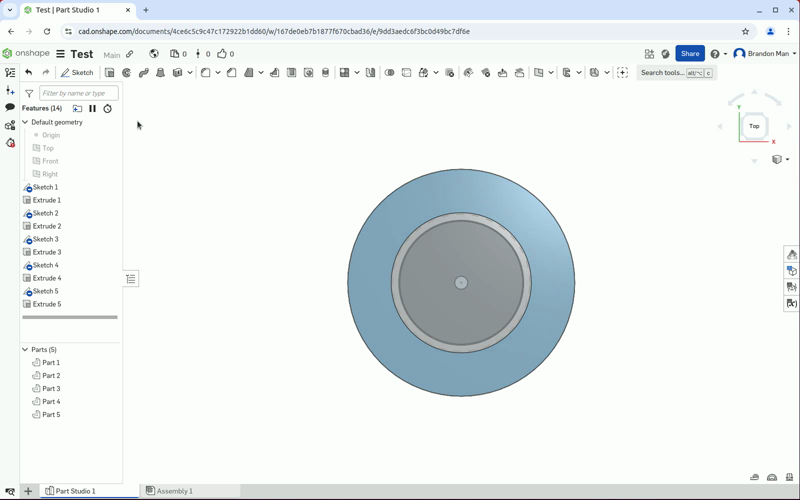
key(up, 3)
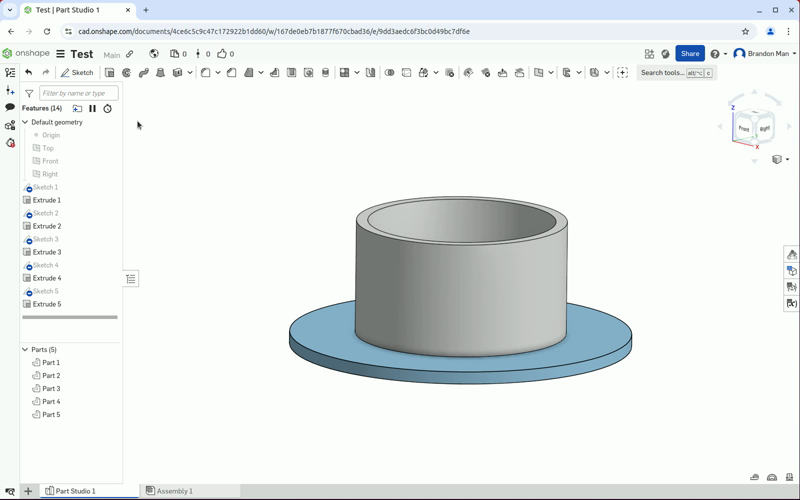
key(left, 3)
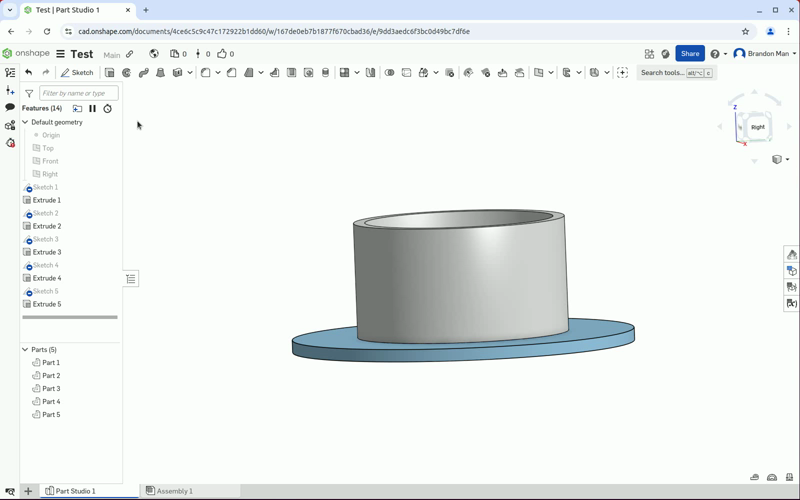
key(right, 3)
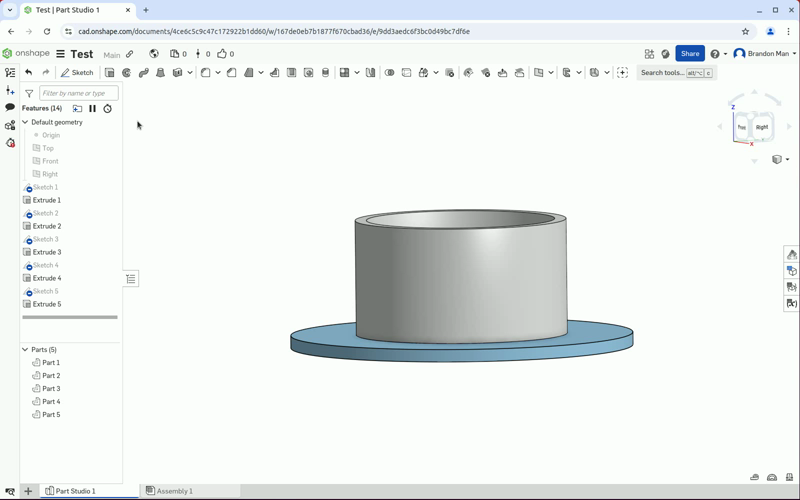
key(down, 3)
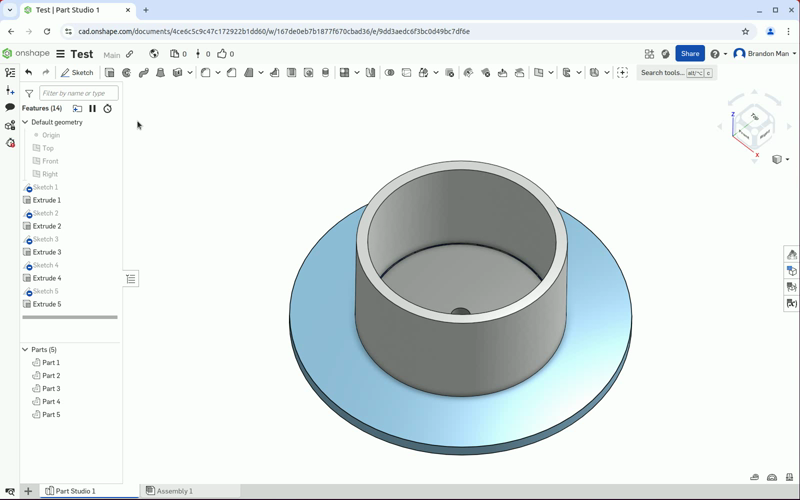
mouse_move(73, 189)
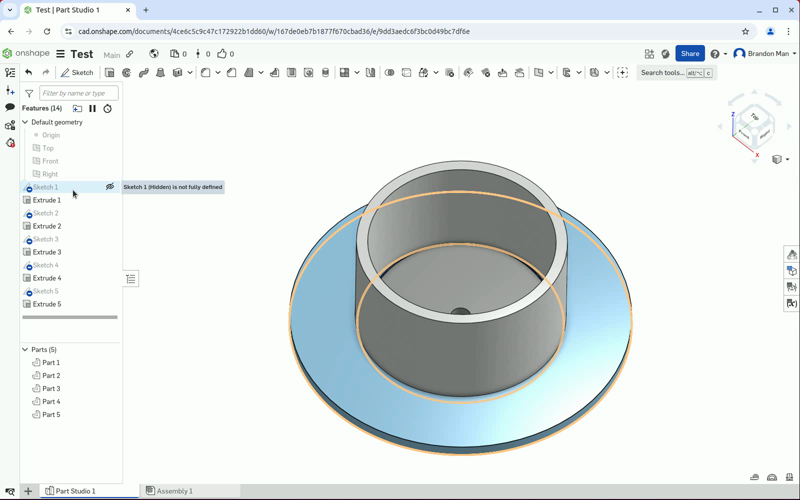
click(73, 189)